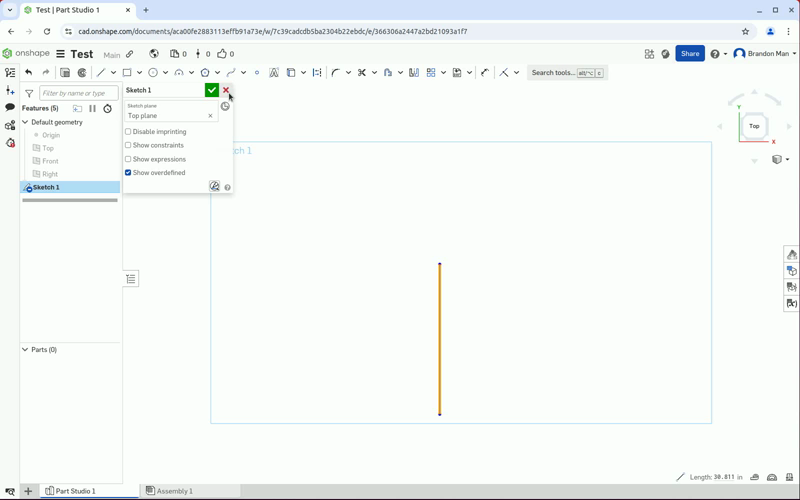
key(shift+h)
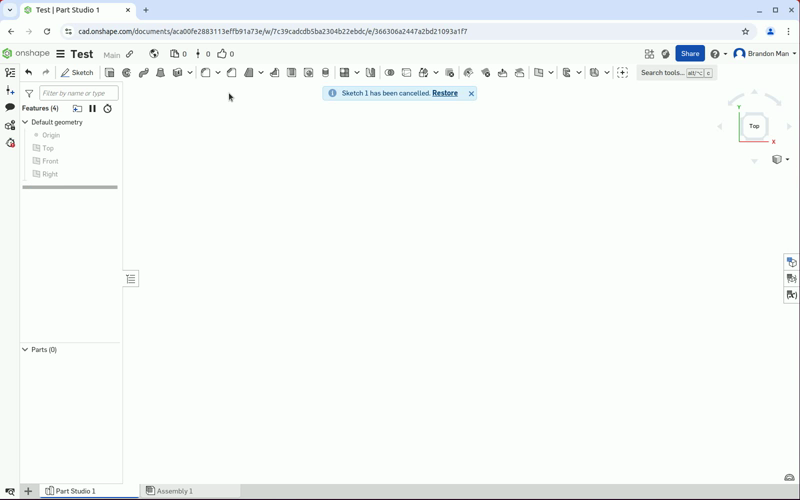
mouse_move(73, 352)
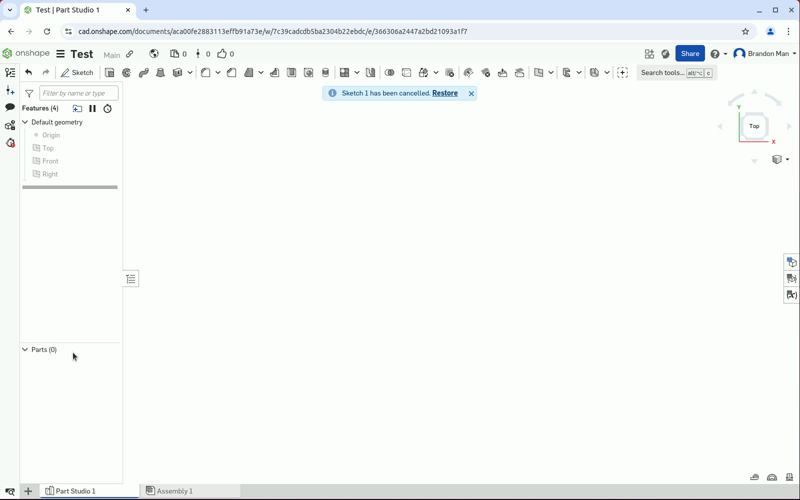
key(y)
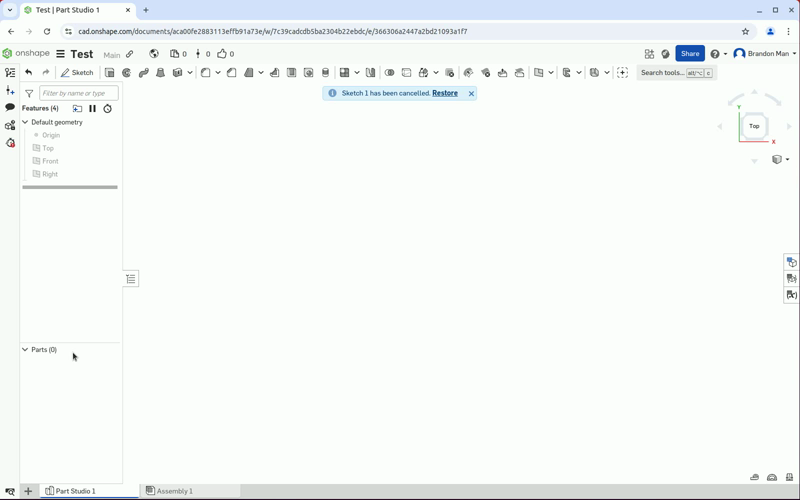
key(shift+p)
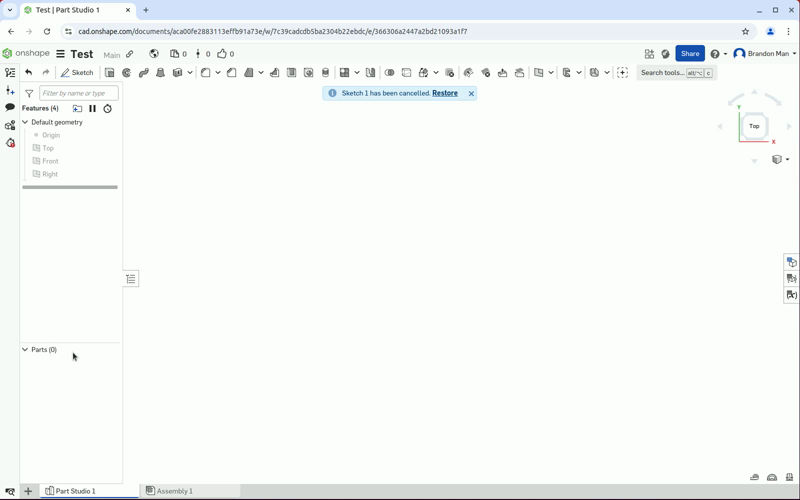
key(space)
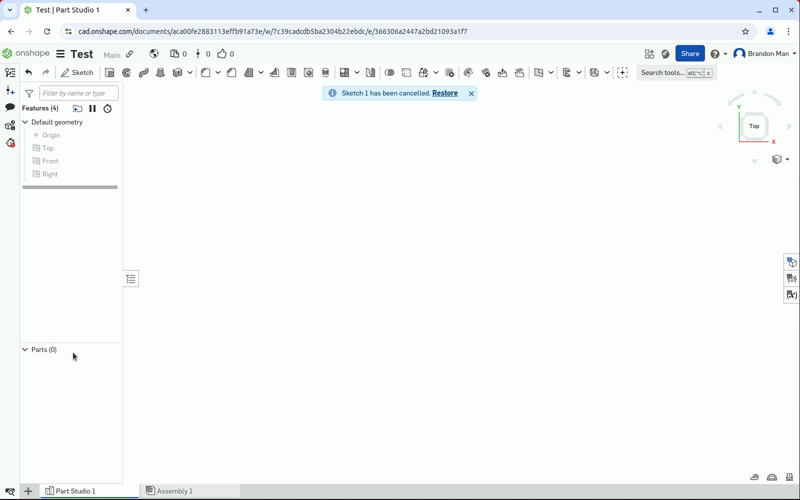
key_down(shift)
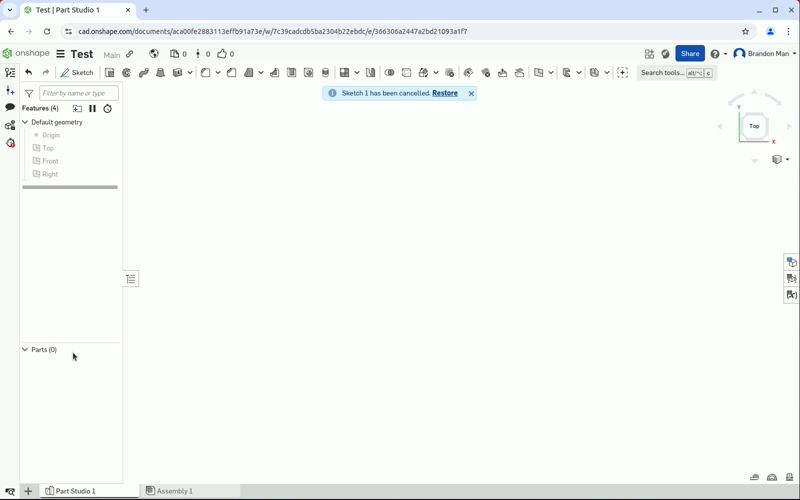
key(up)
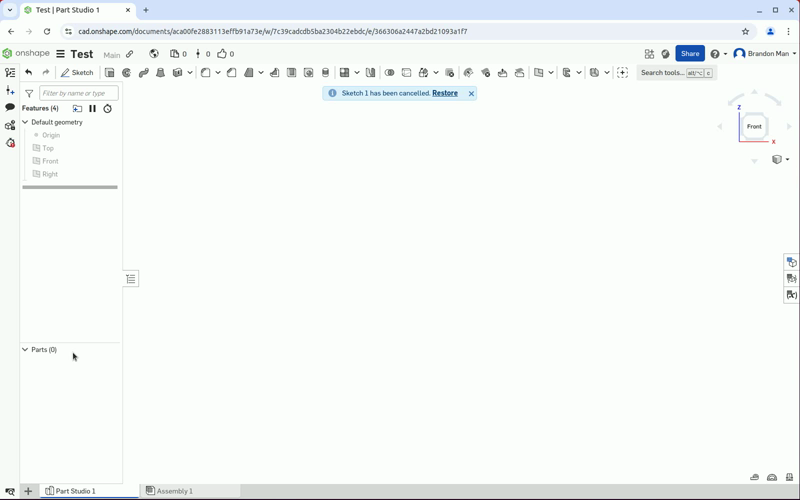
key_up(shift)
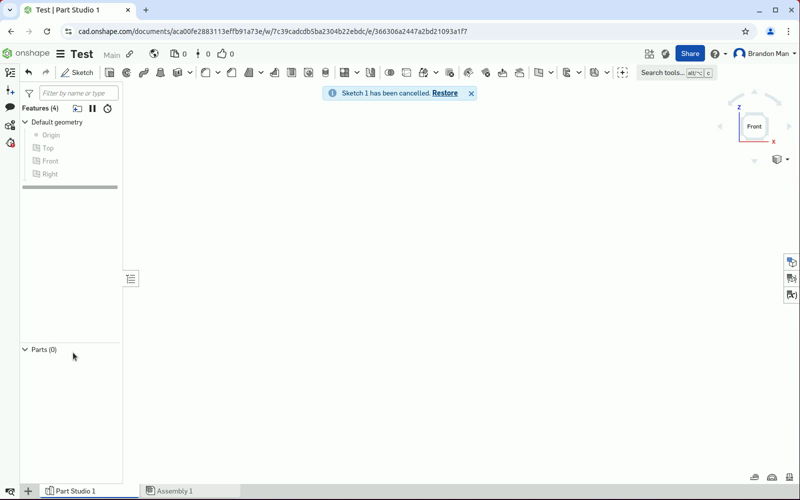
key(space)
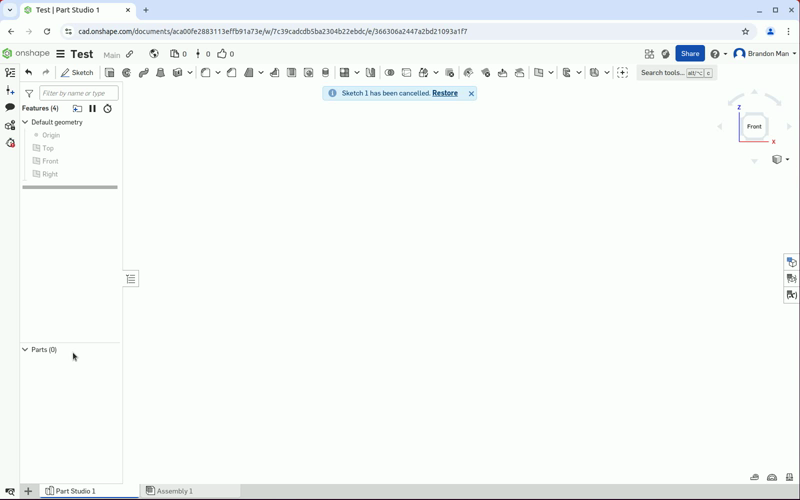
key_down(shift)
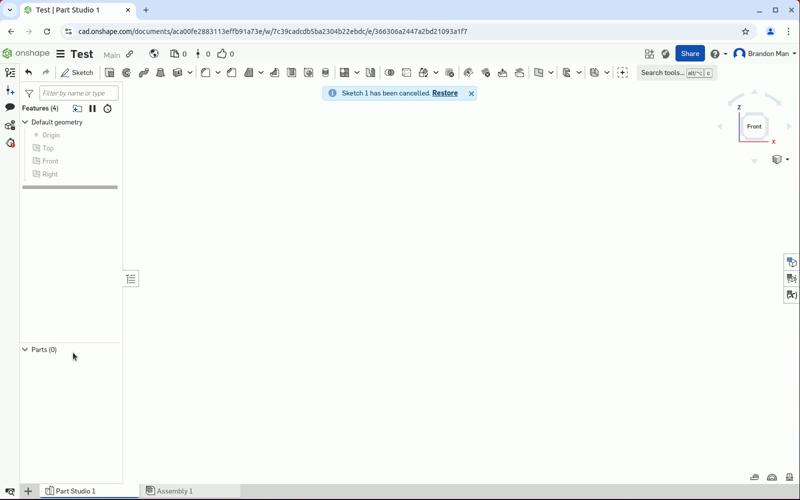
key(left)
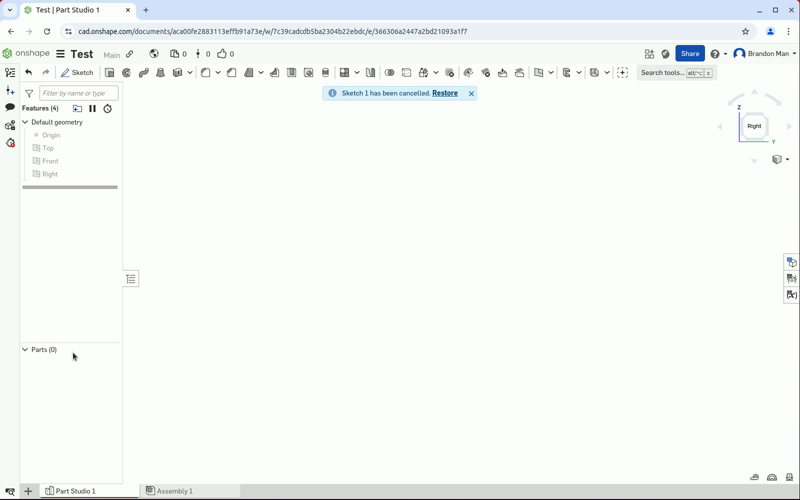
key_up(shift)
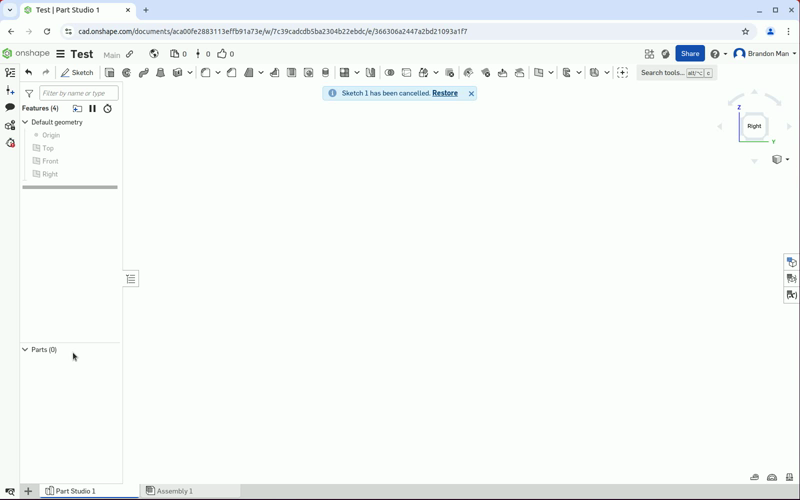
mouse_move(73, 352)
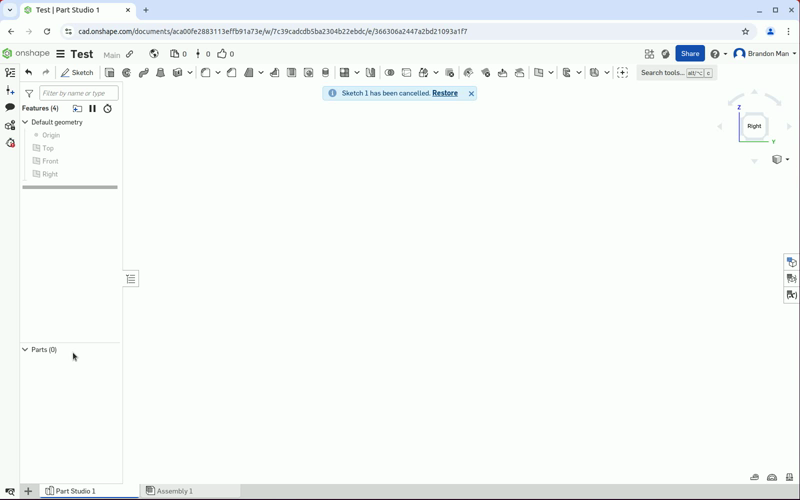
key(shift+y)
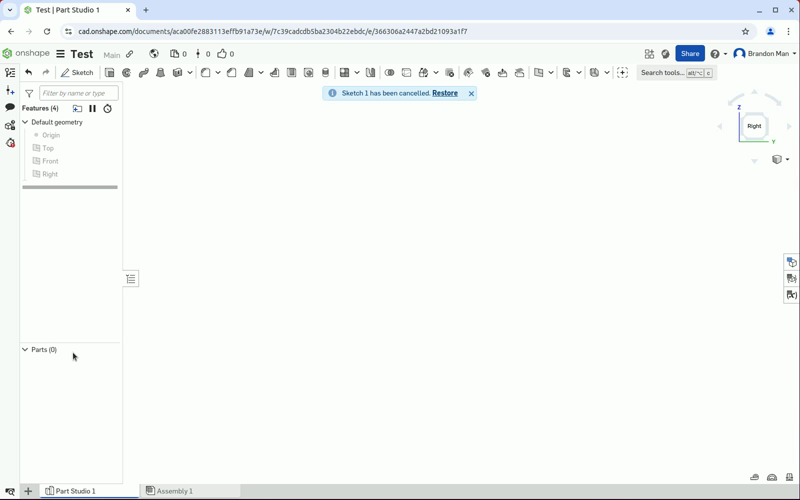
key(shift+s)
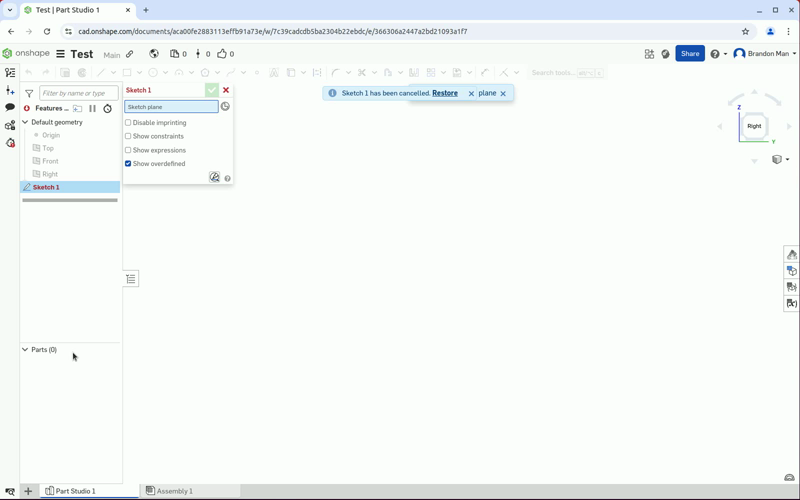
mouse_move(73, 176)
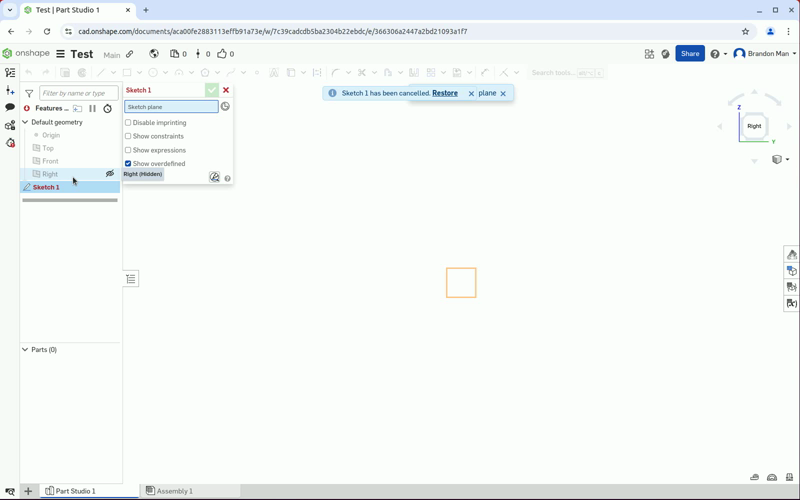
click(73, 176)
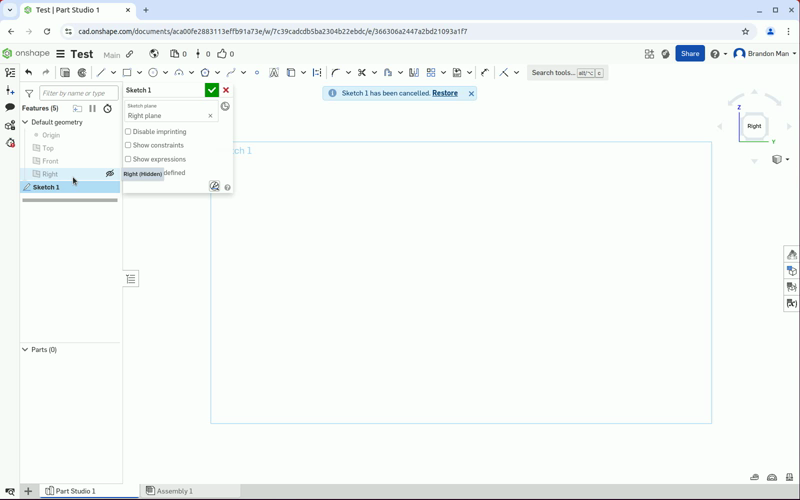
mouse_move(73, 352)
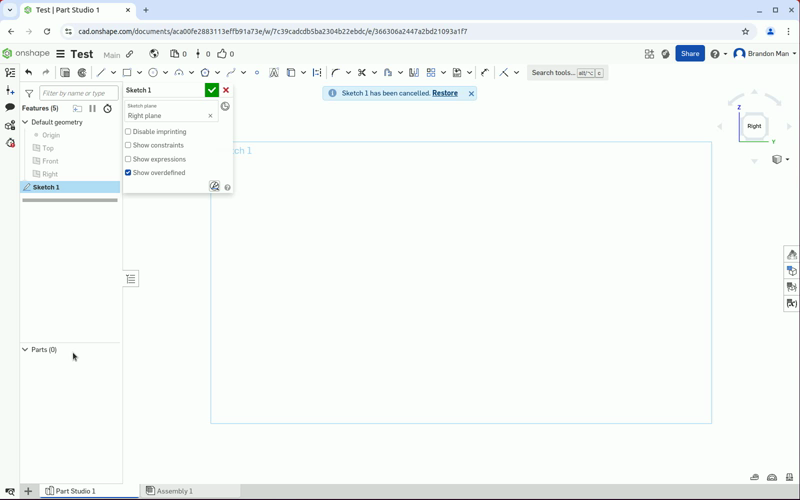
key(y)
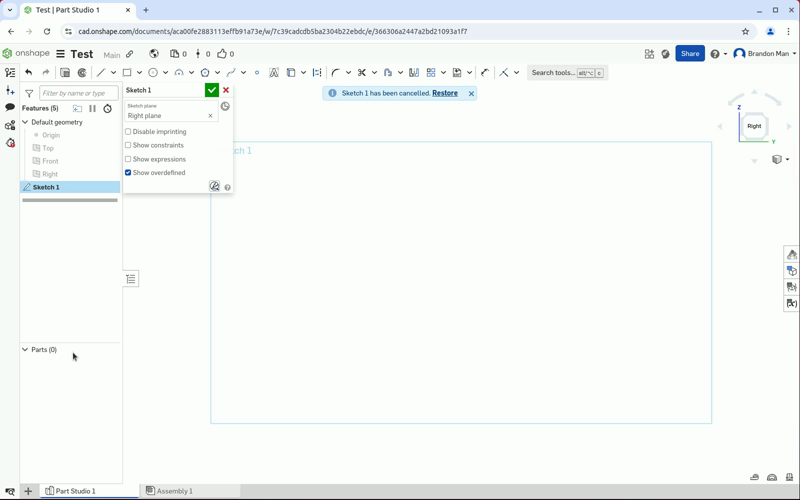
key(l)
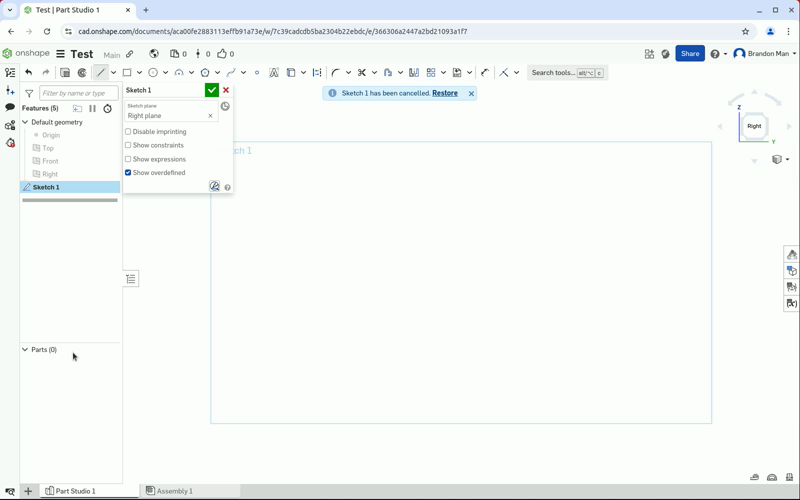
key_down(shift)
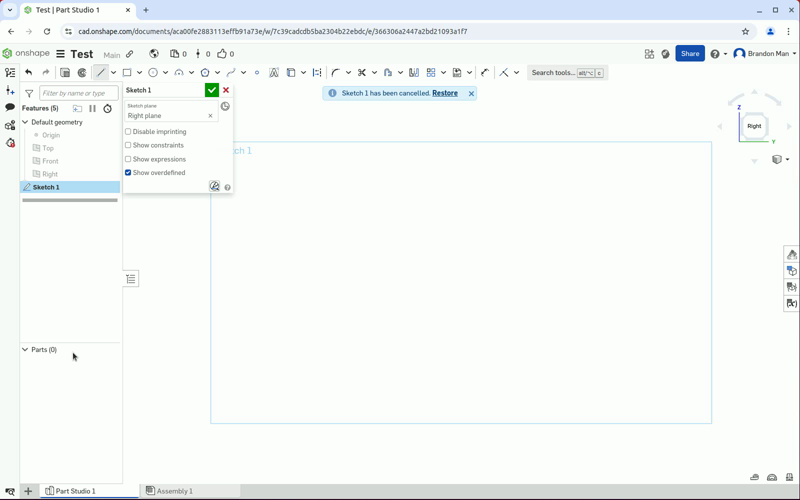
mouse_move(385, 282)
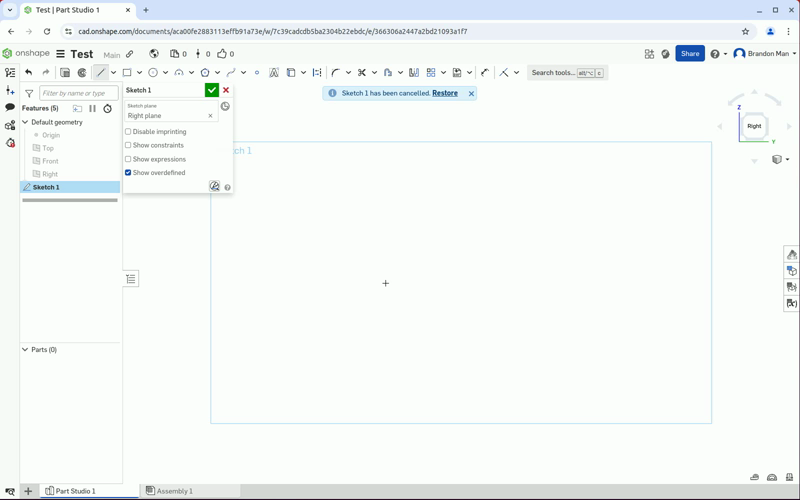
click(385, 282)
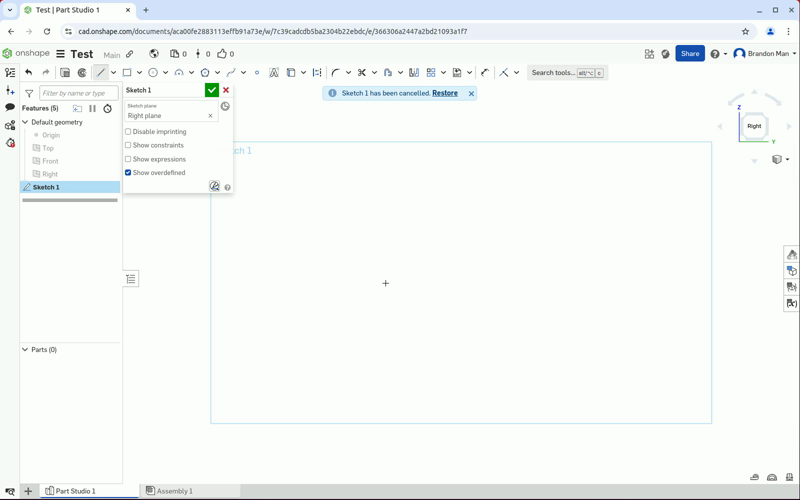
key_up(shift)
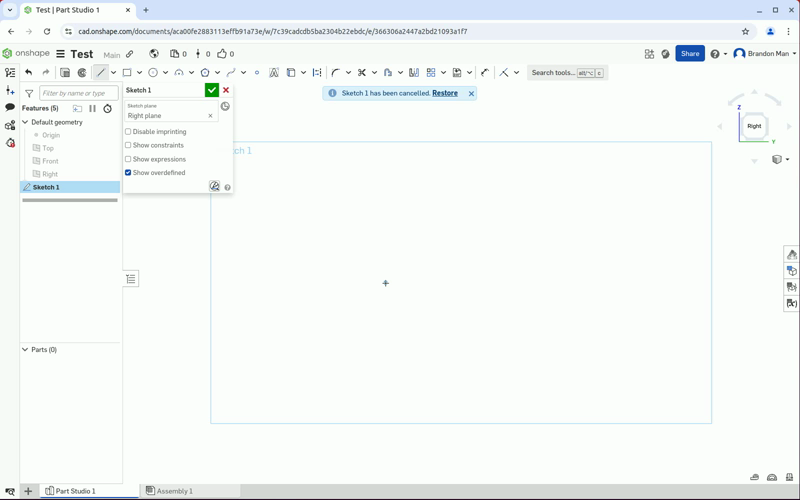
key_down(shift)
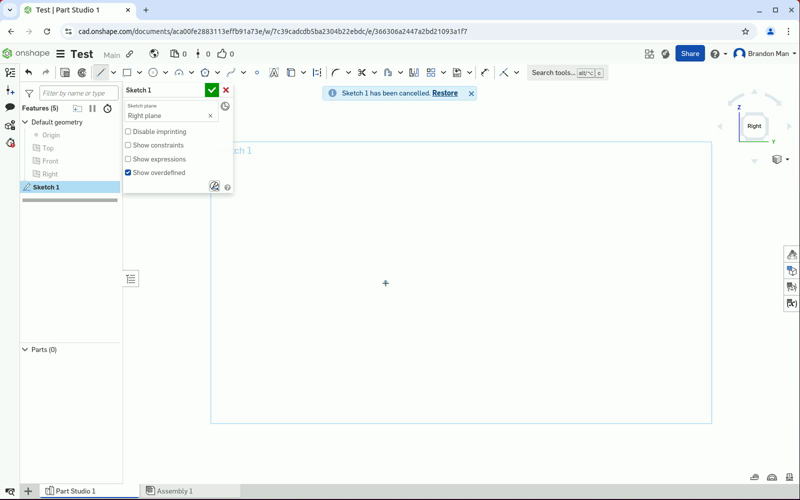
mouse_move(460, 282)
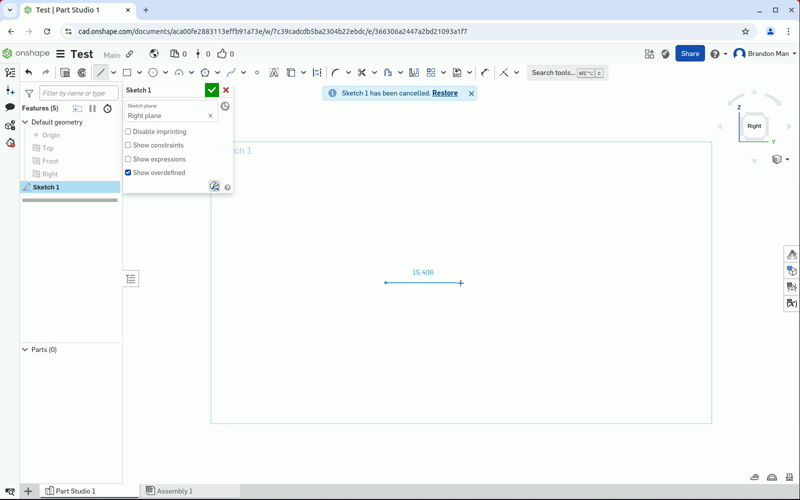
click(460, 282)
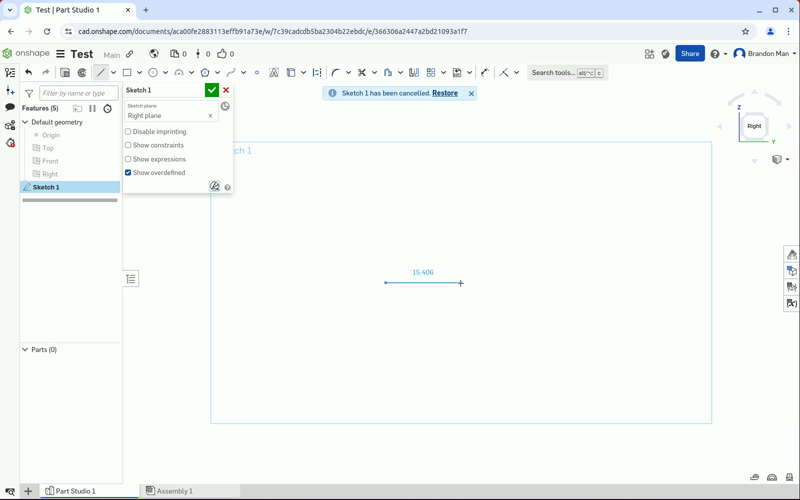
key_up(shift)
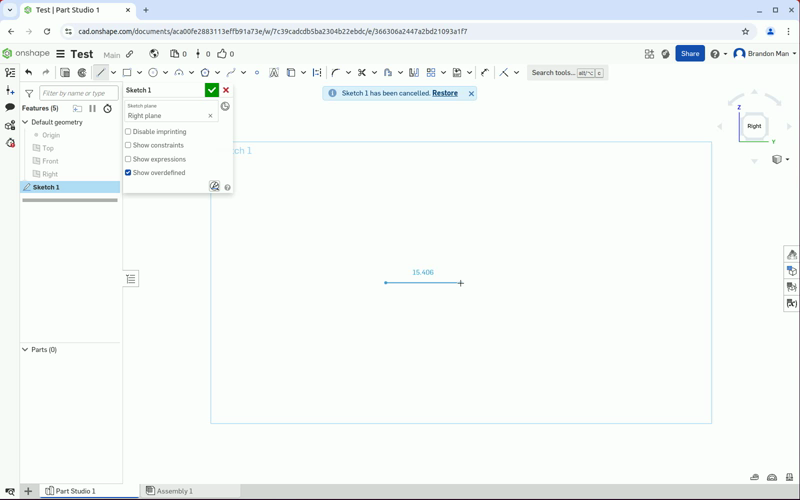
key_down(shift)
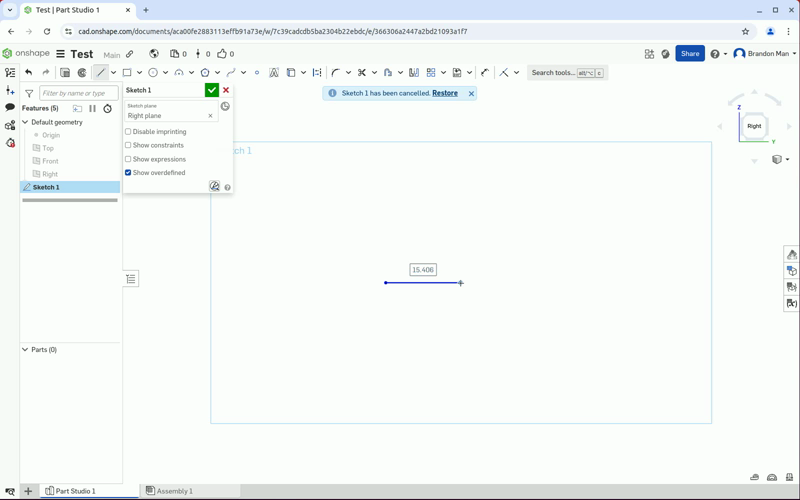
mouse_move(460, 189)
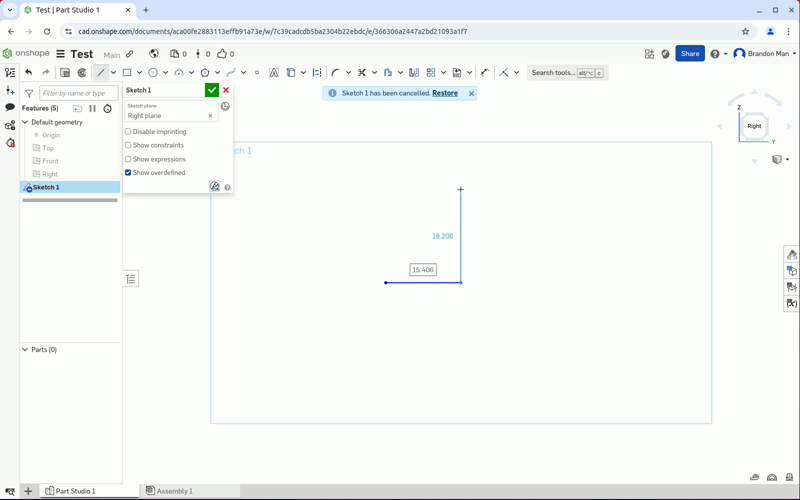
click(460, 189)
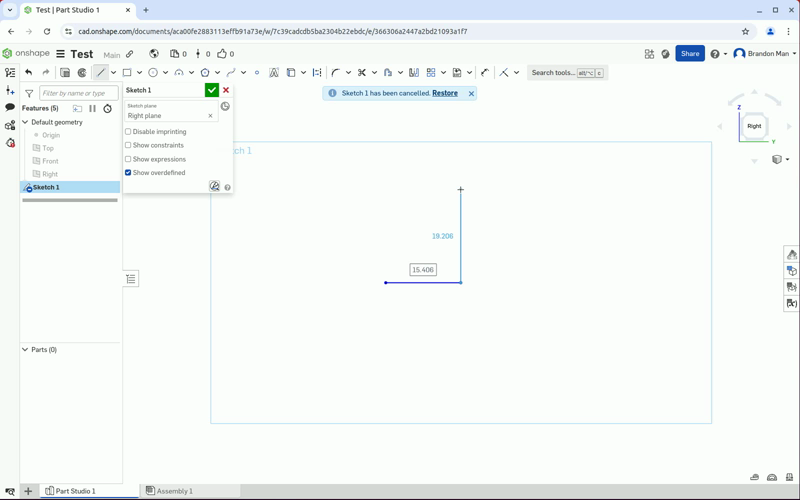
key_up(shift)
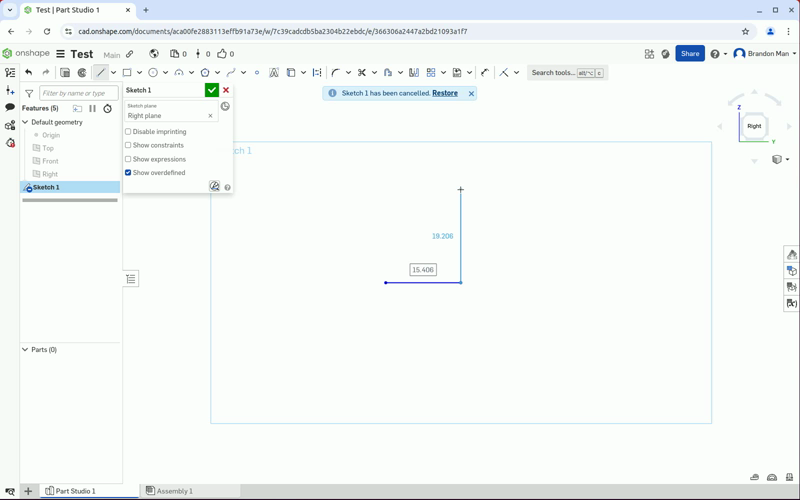
key_down(shift)
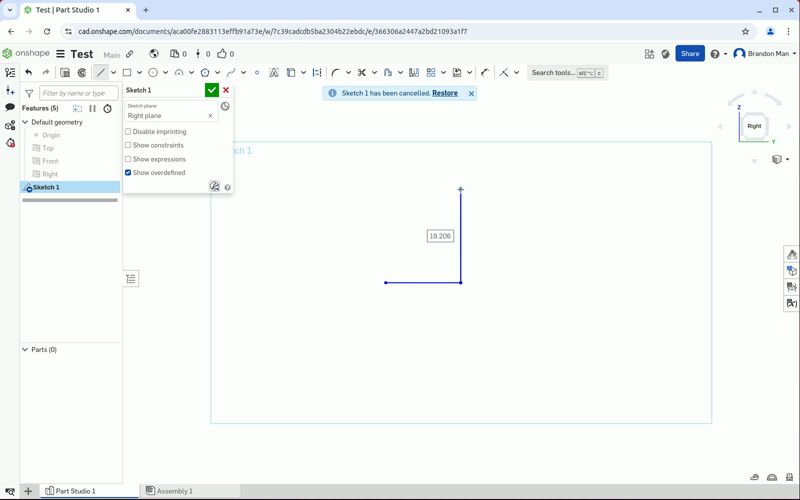
mouse_move(490, 189)
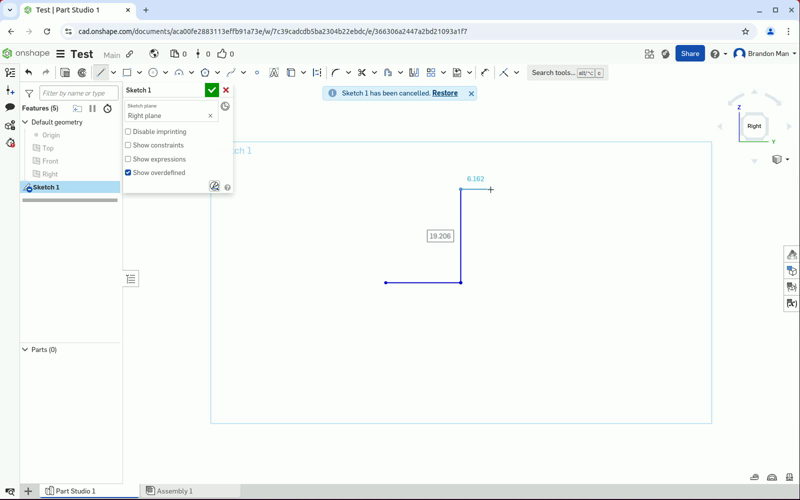
mouse_move(423, 189)
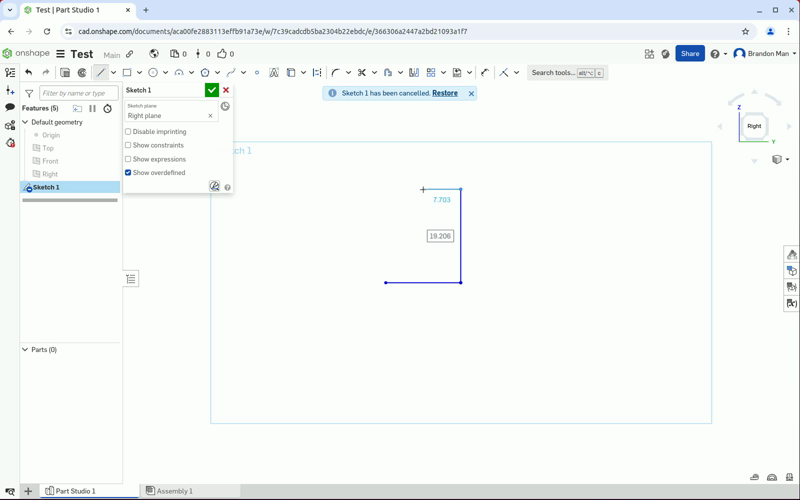
click(423, 189)
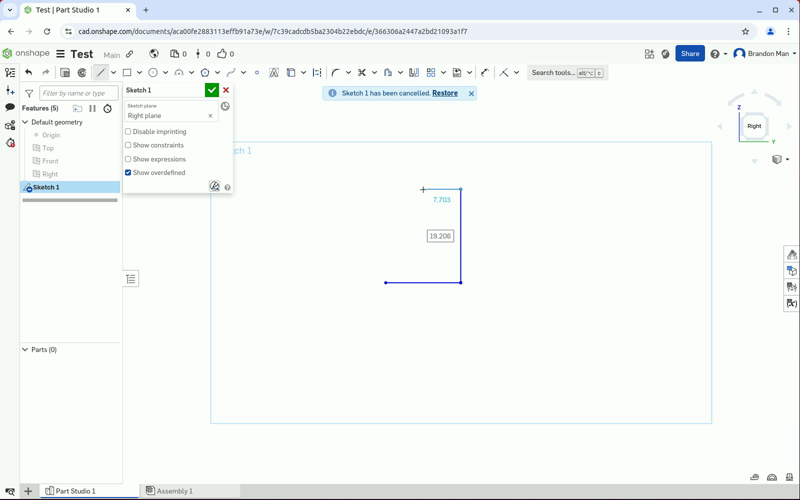
key_up(shift)
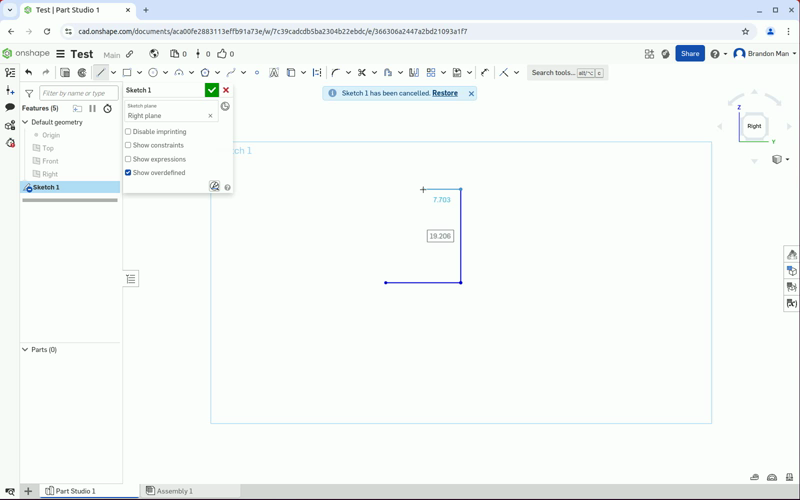
key_down(shift)
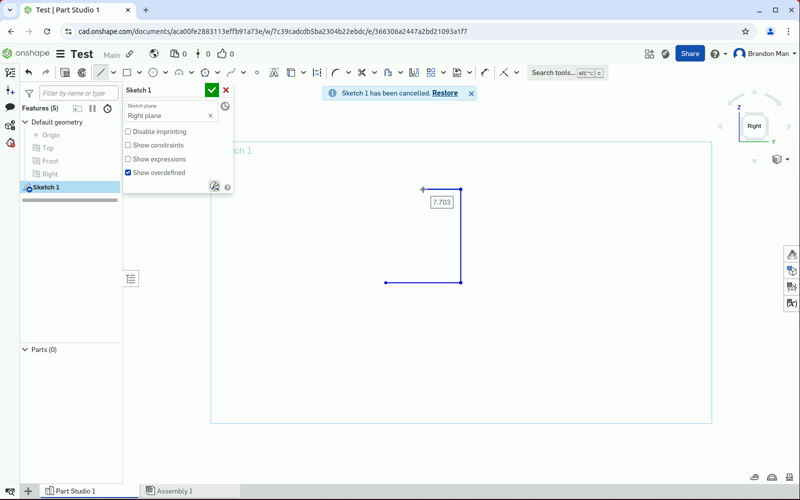
mouse_move(453, 189)
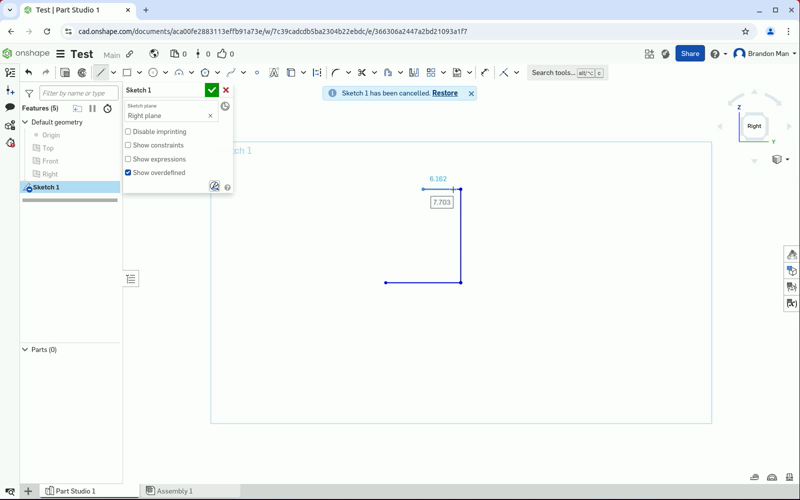
mouse_move(423, 245)
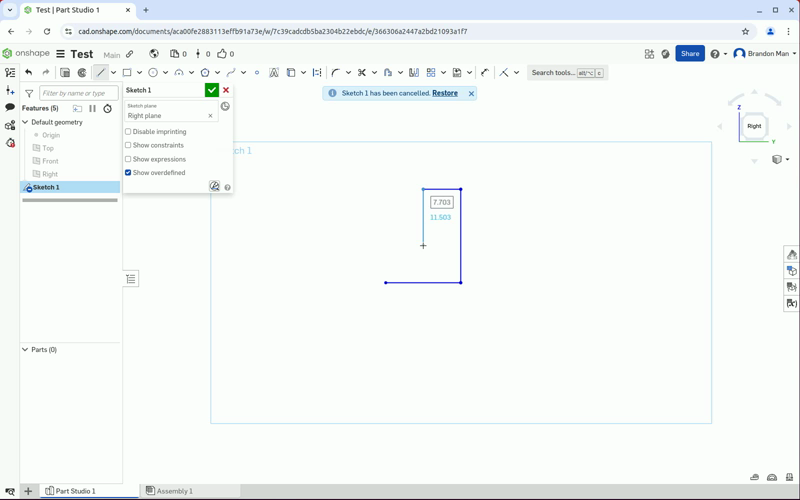
click(423, 245)
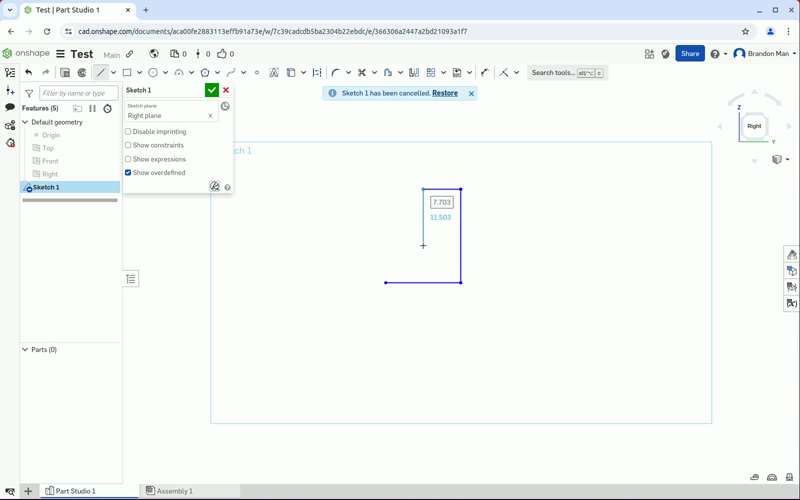
key_up(shift)
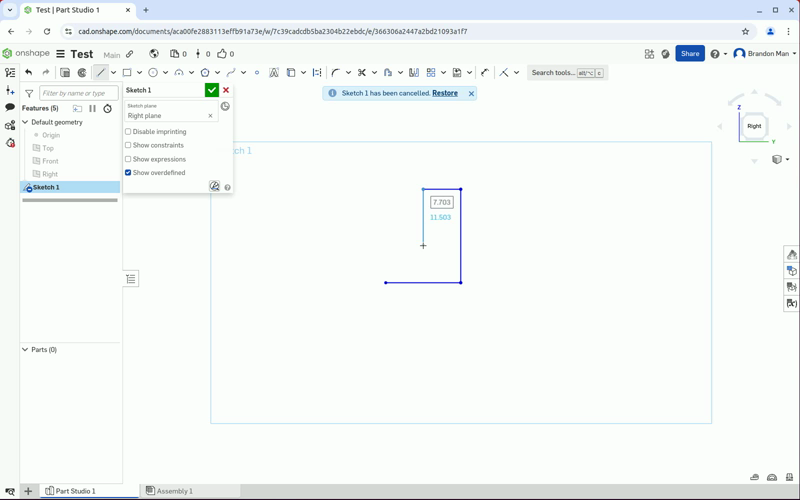
key_down(shift)
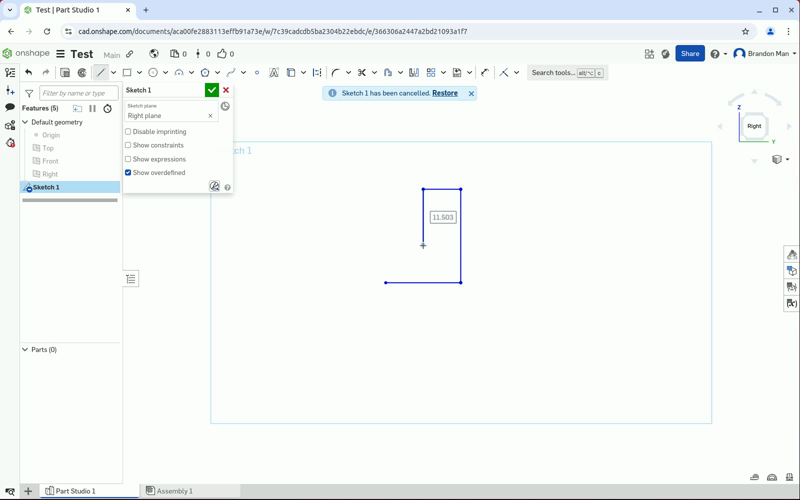
mouse_move(453, 245)
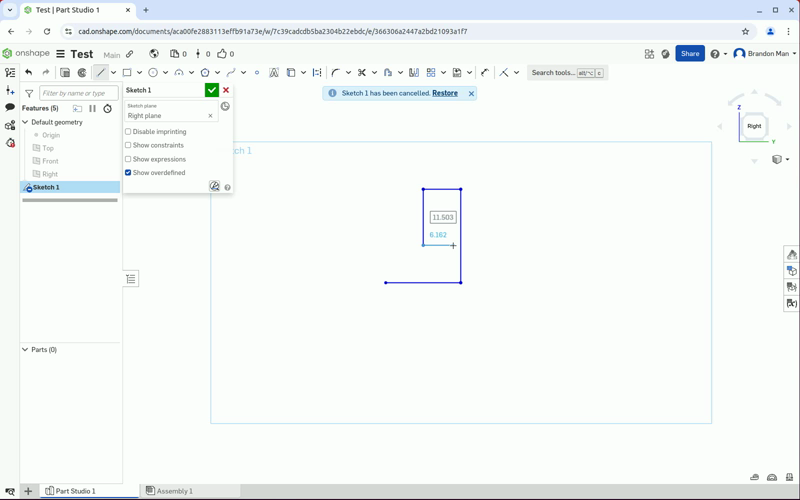
mouse_move(385, 245)
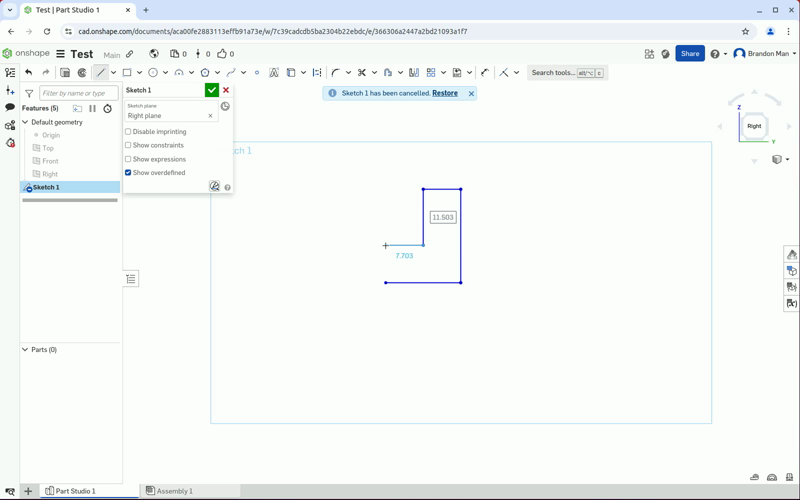
click(385, 245)
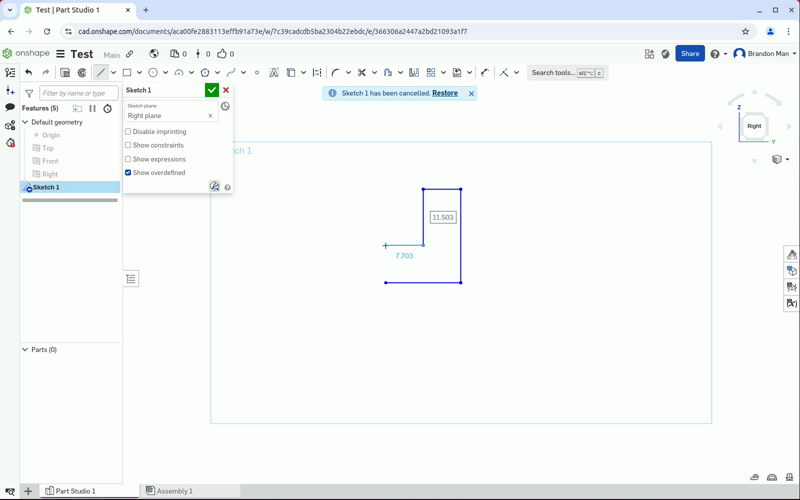
key_up(shift)
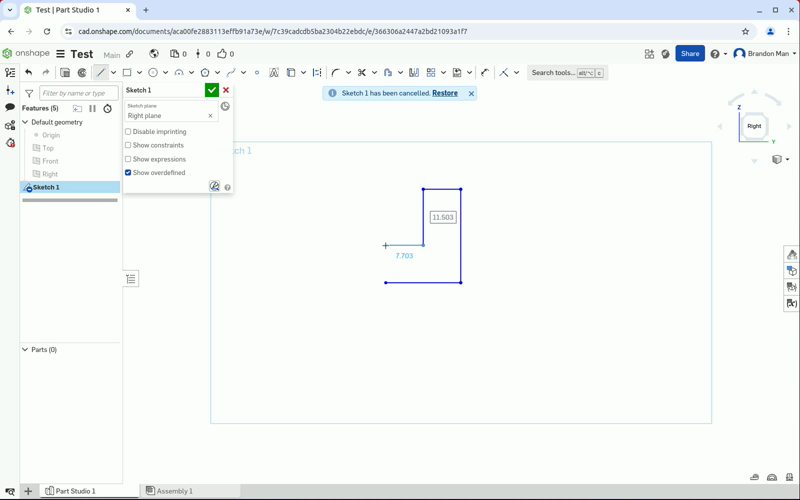
mouse_move(415, 245)
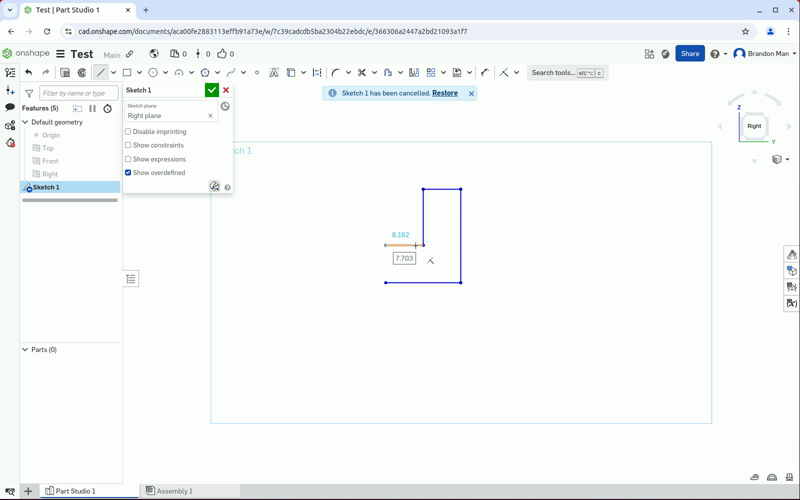
key_down(shift)
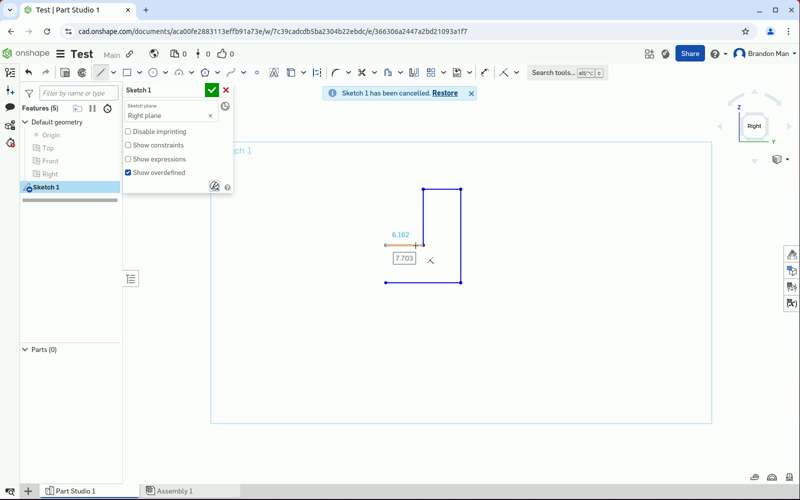
mouse_move(385, 282)
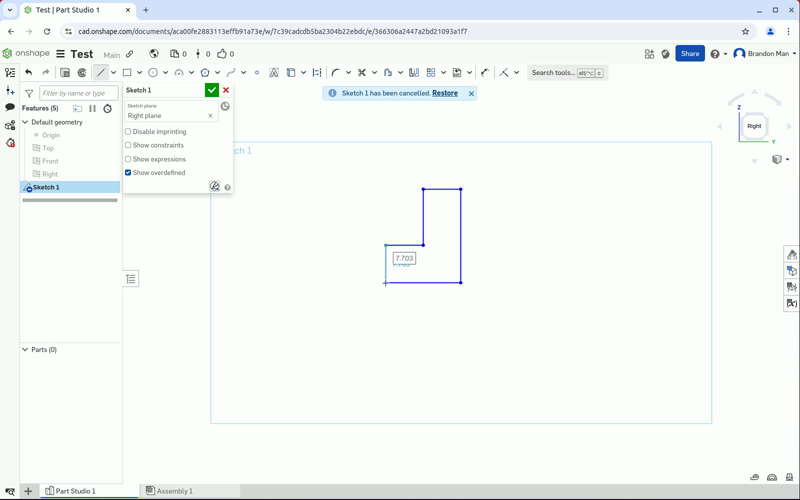
key_up(shift)
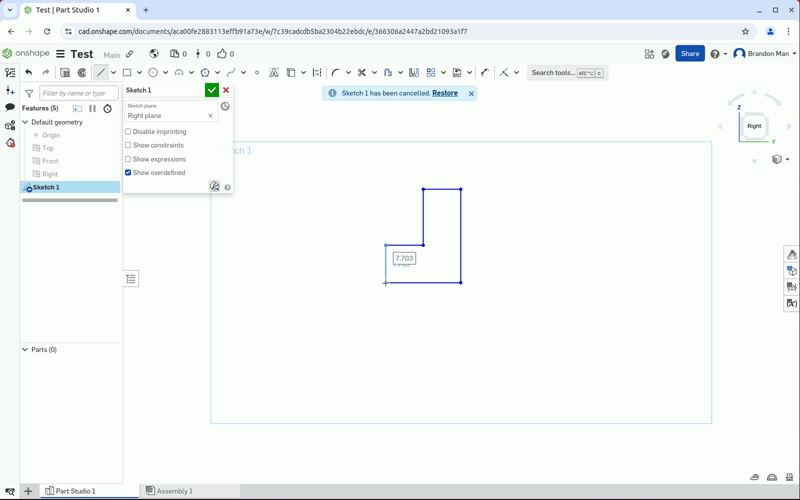
click(385, 282)
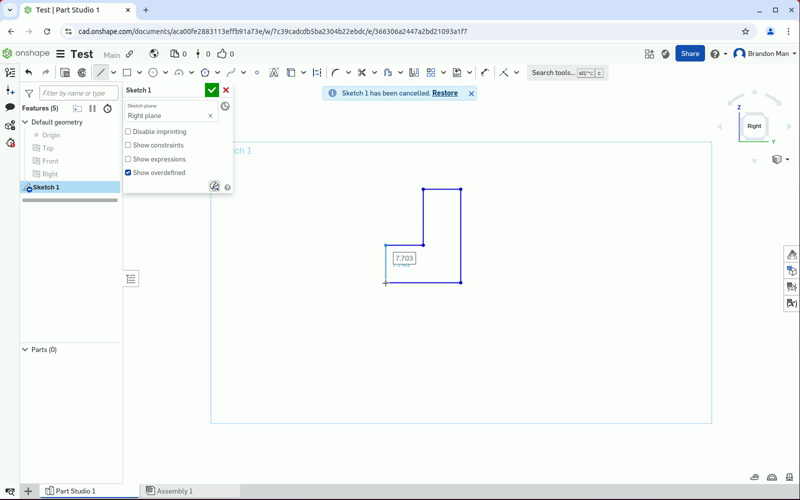
key(esc)
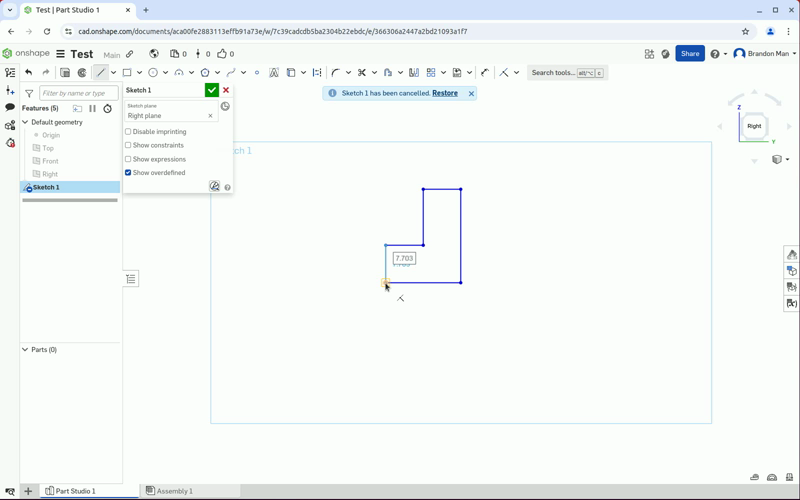
mouse_move(447, 260)
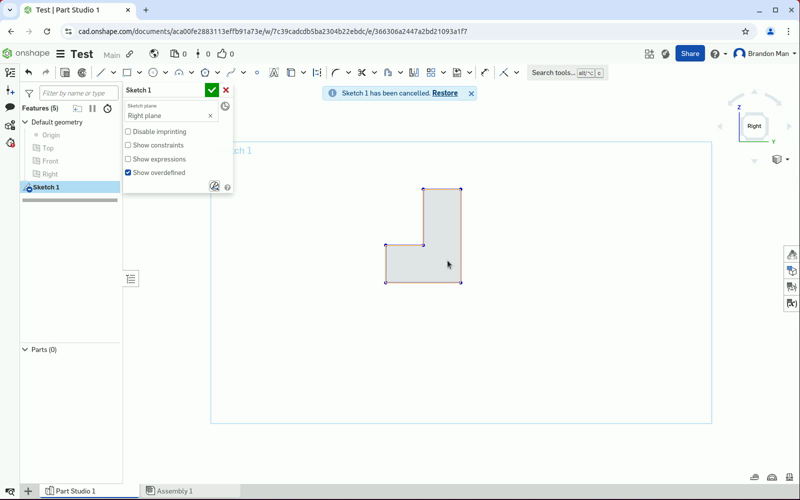
click(447, 260)
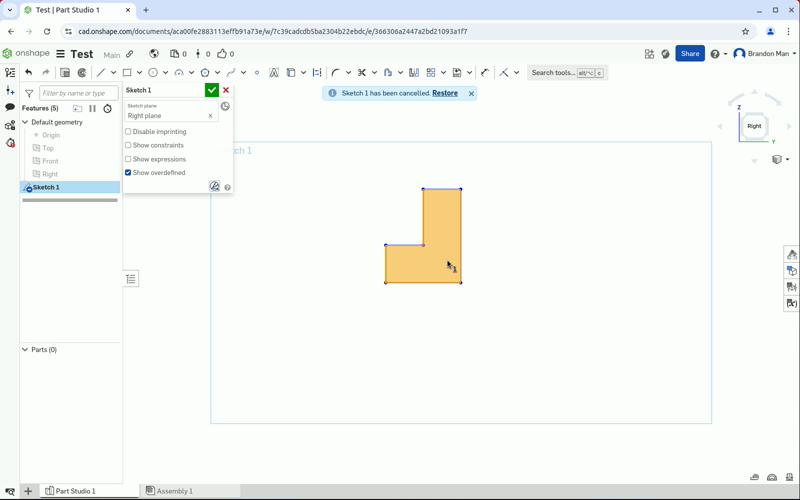
mouse_move(73, 352)
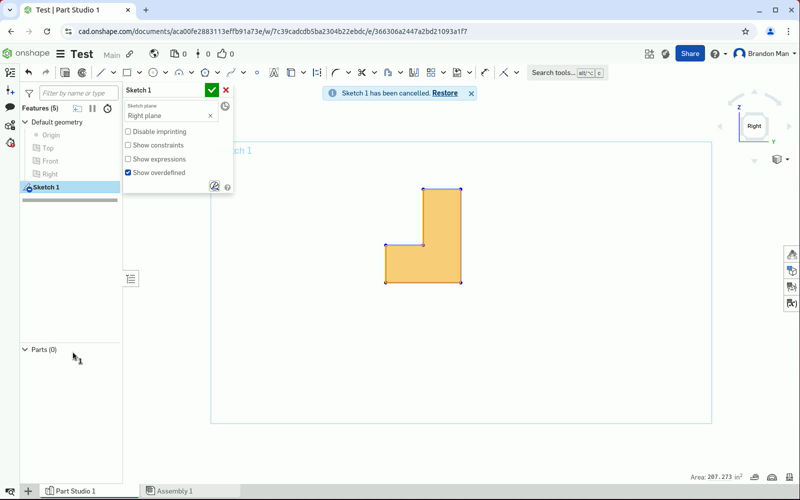
key(shift+y)
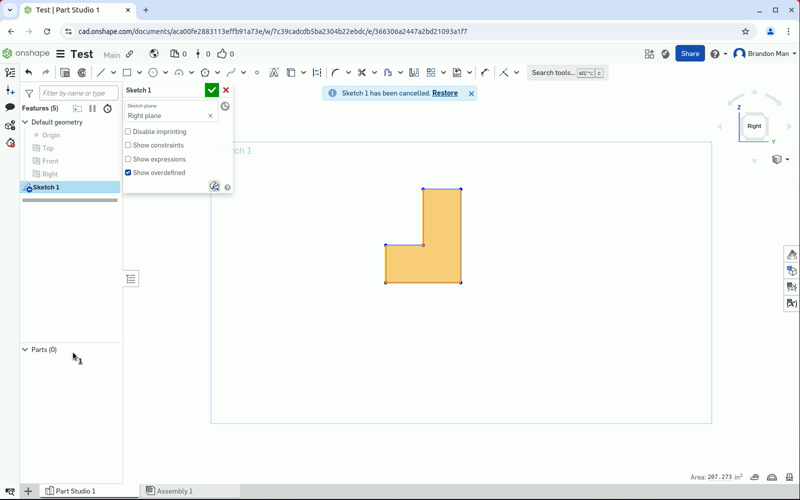
key(shift+e)
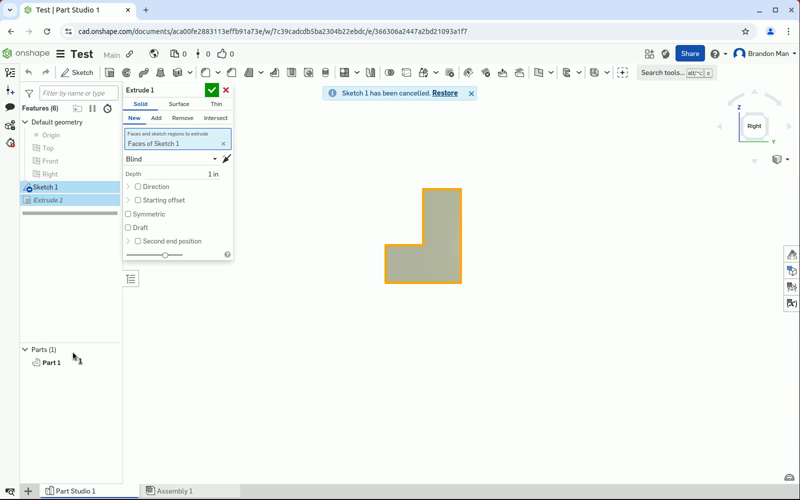
mouse_move(143, 106)
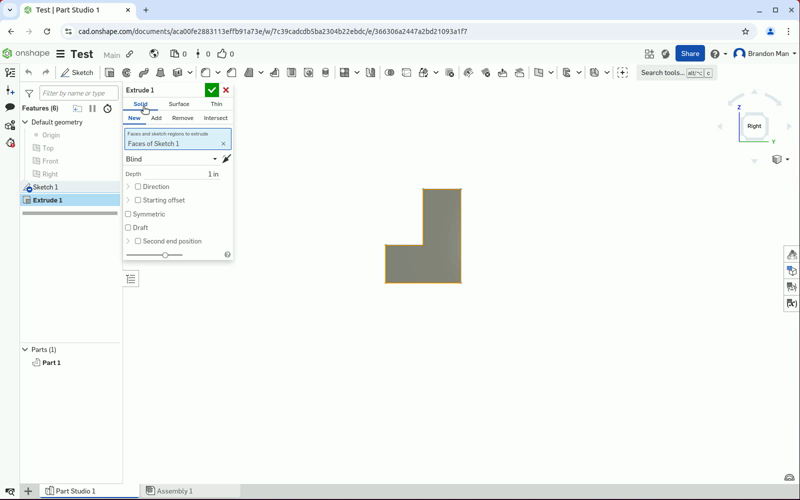
click(143, 106)
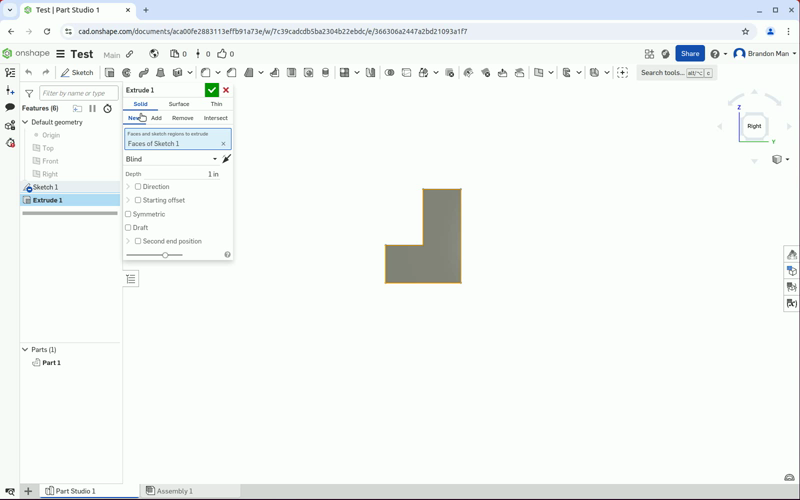
mouse_move(137, 120)
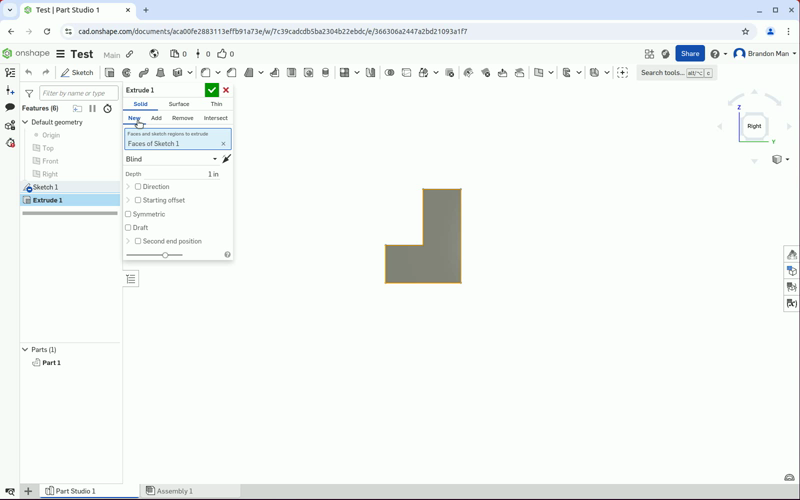
click(137, 120)
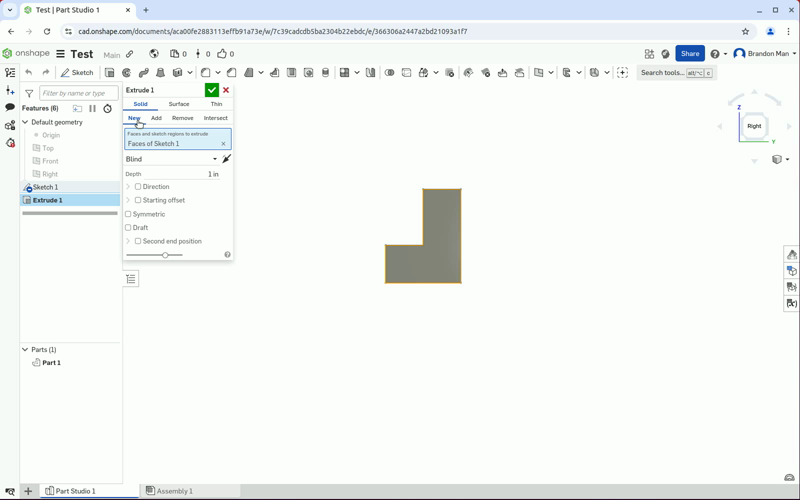
key(tab, 4)
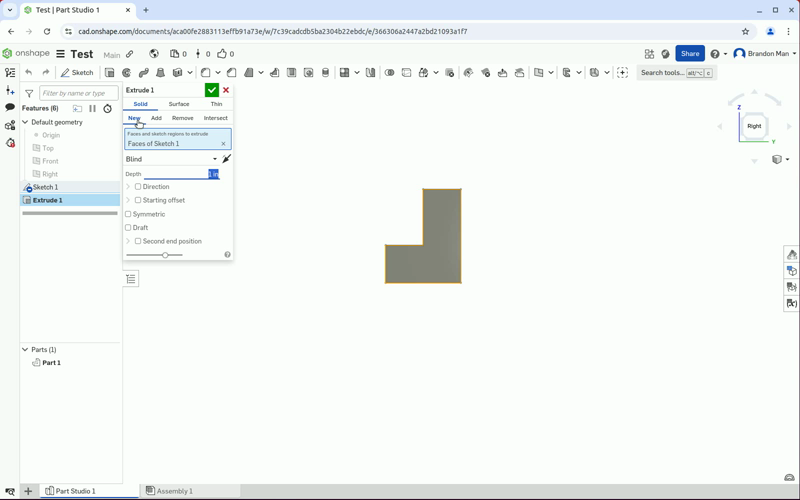
text(23.108)
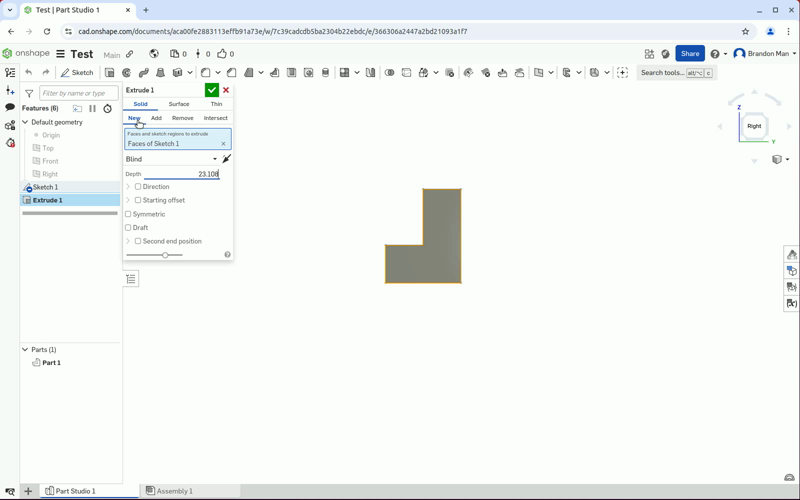
key(enter)
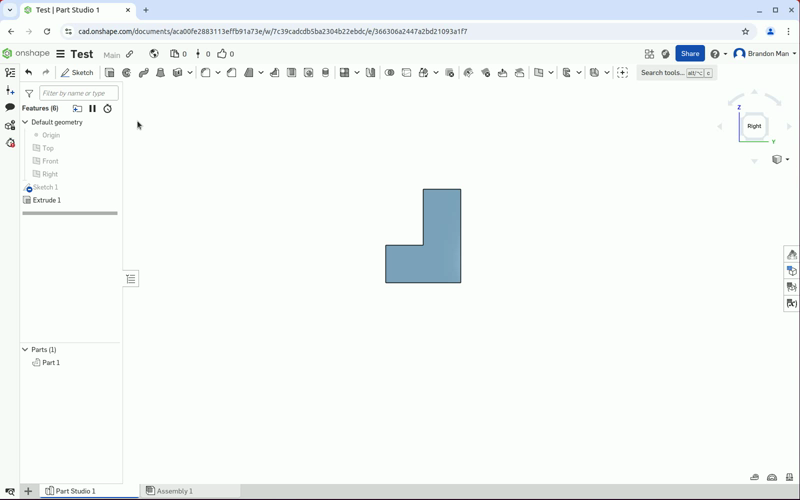
key(shift+h)
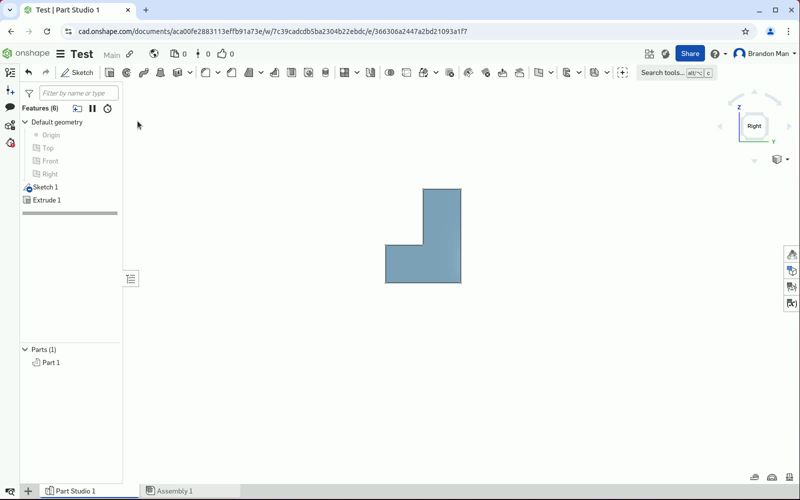
key(shift+h)
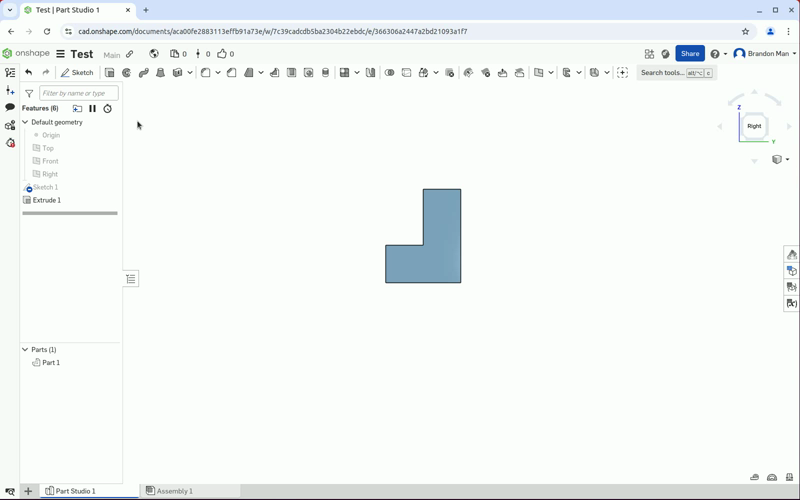
mouse_move(73, 189)
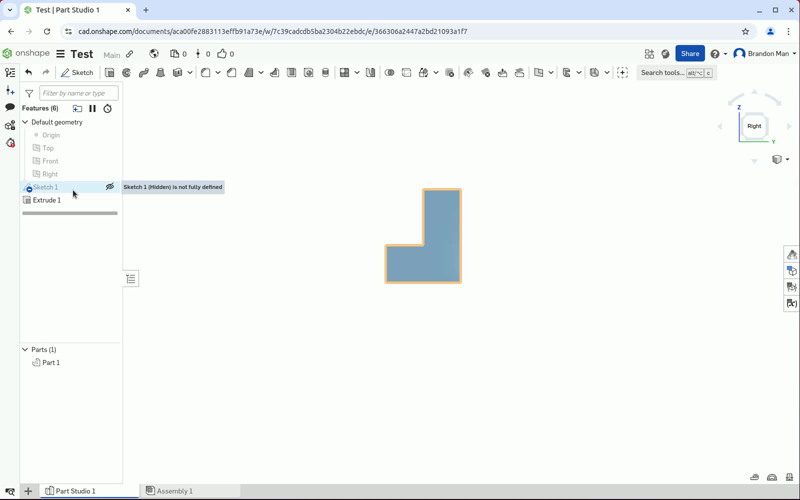
click(73, 189)
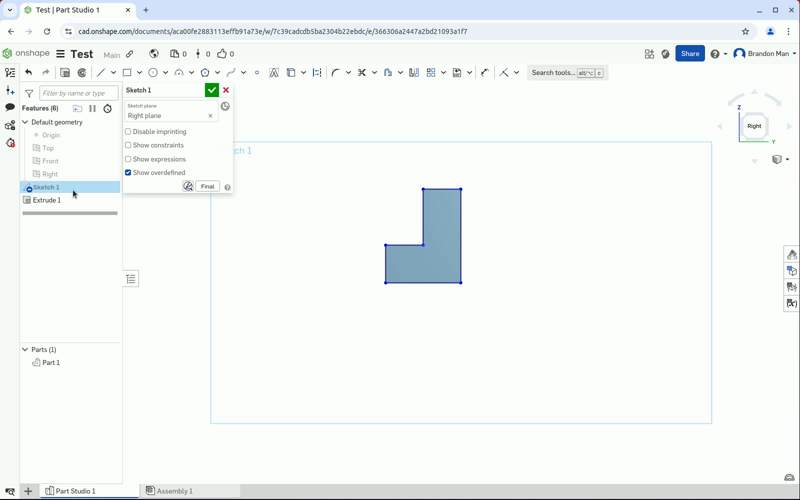
mouse_move(229, 92)
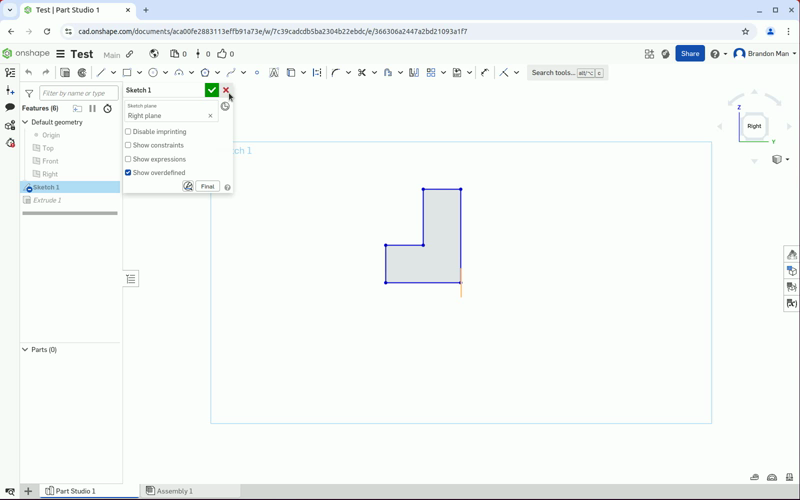
click(229, 92)
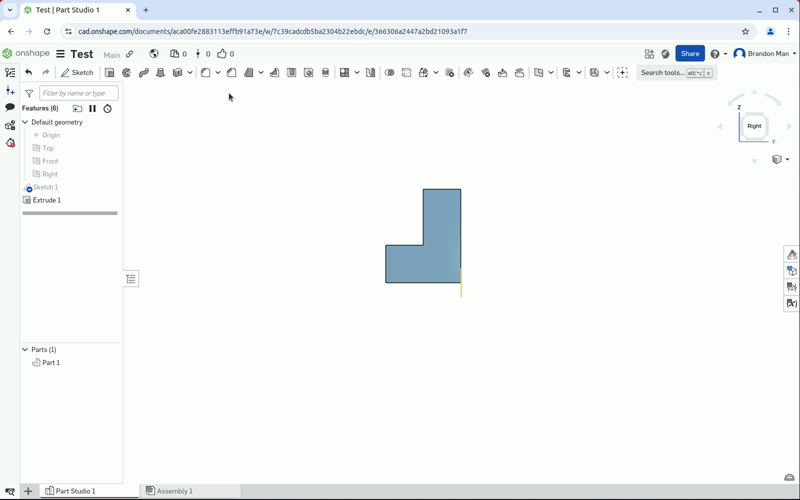
mouse_move(73, 352)
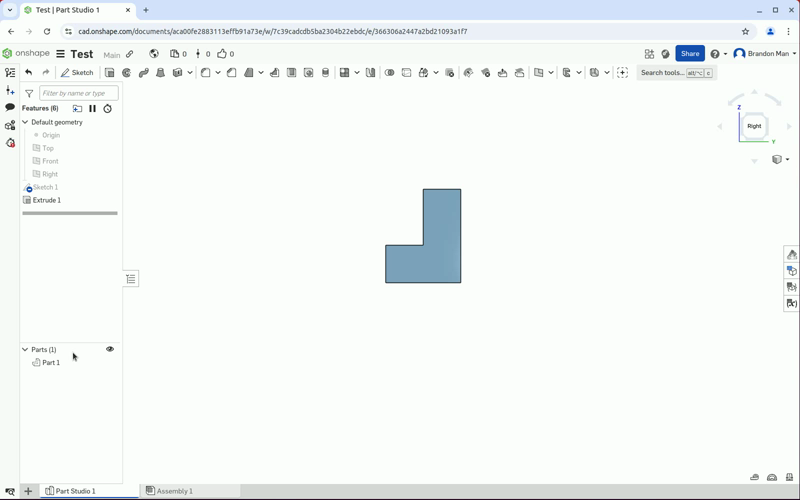
key(y)
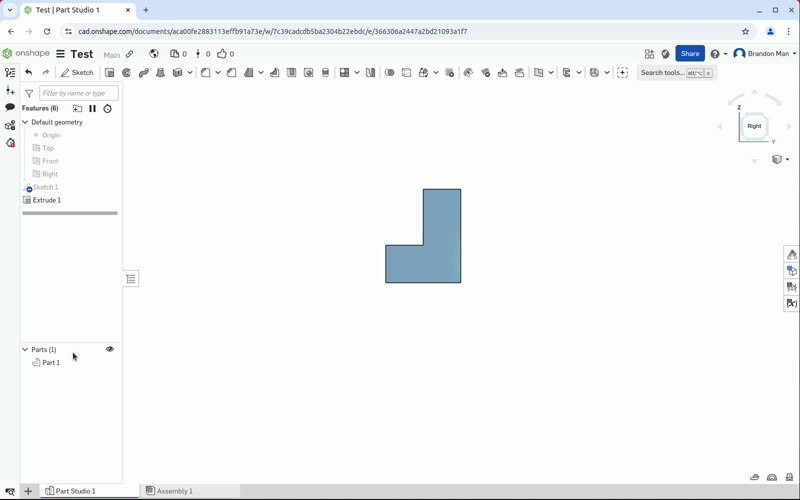
key(shift+p)
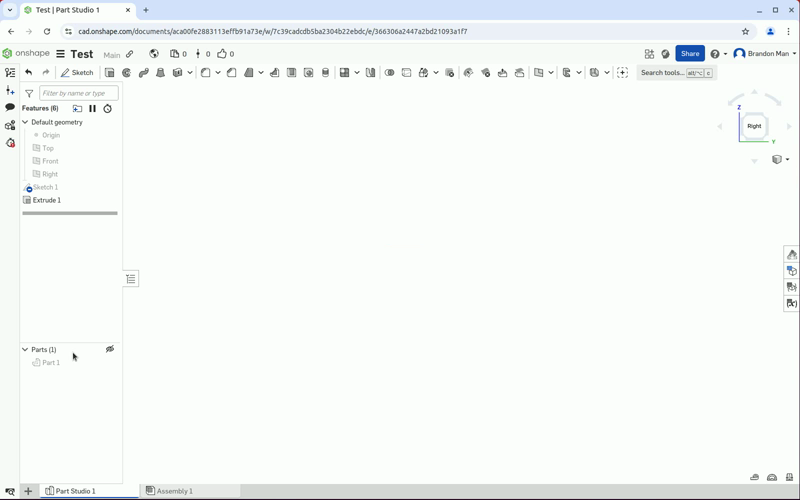
key(space)
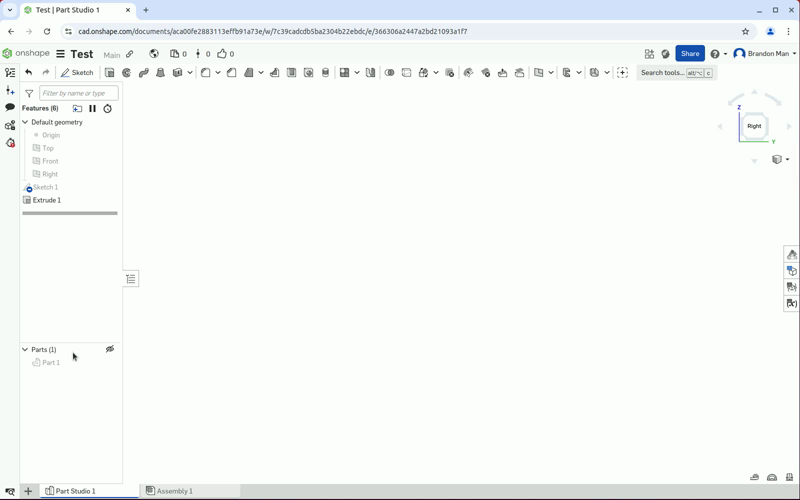
key_down(shift)
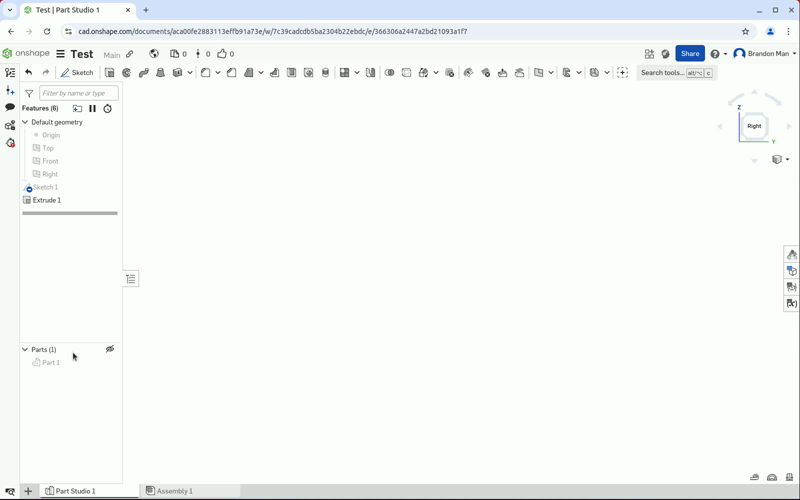
key(right)
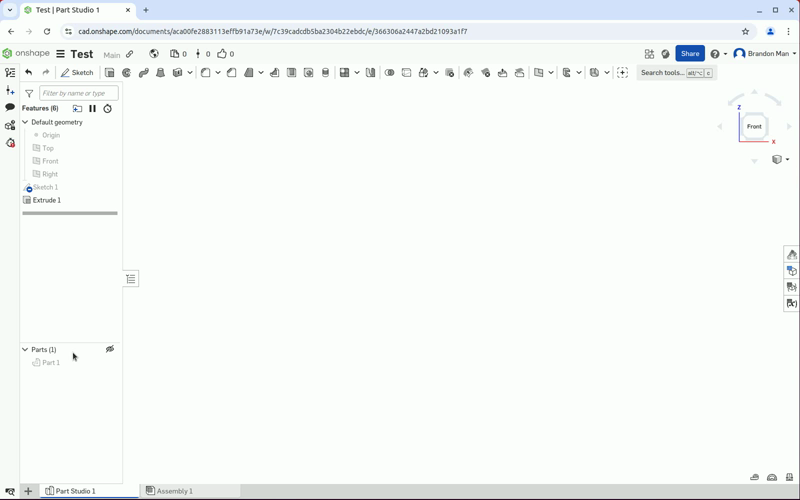
key_up(shift)
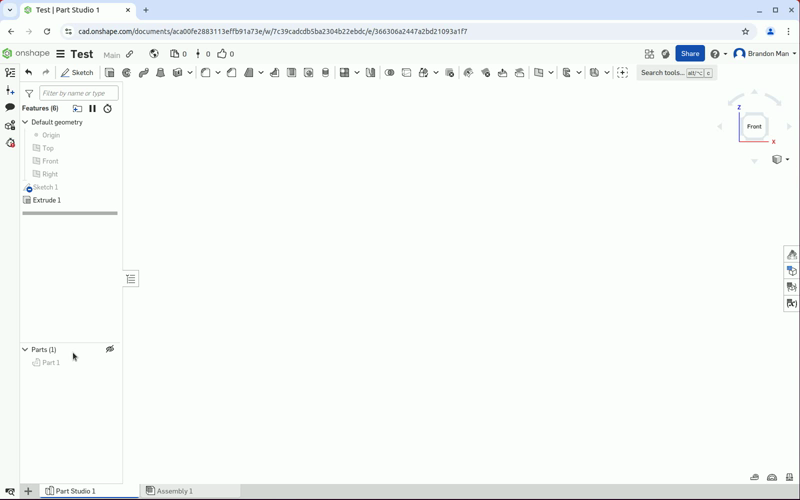
key(space)
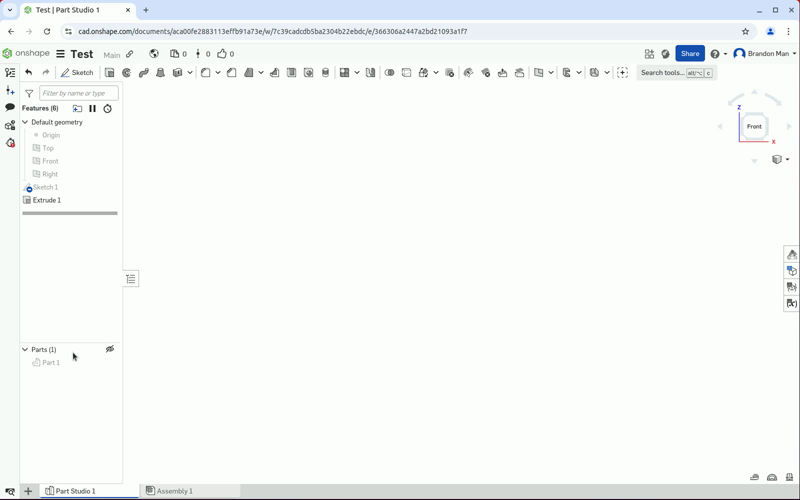
key_down(shift)
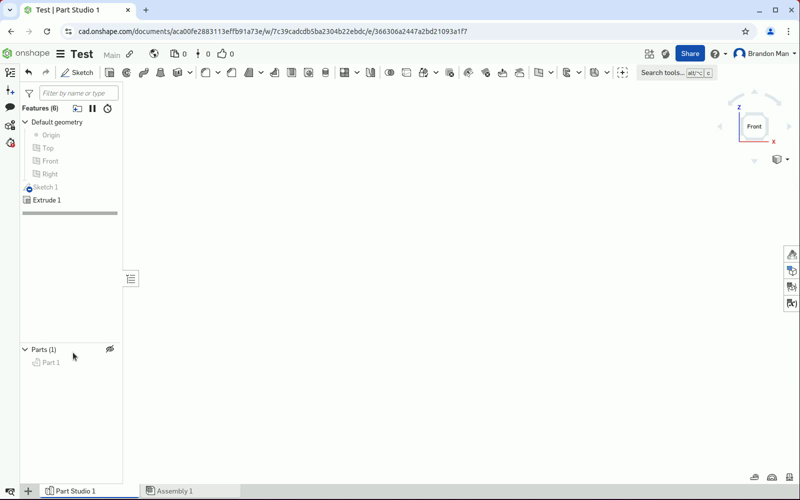
key(down)
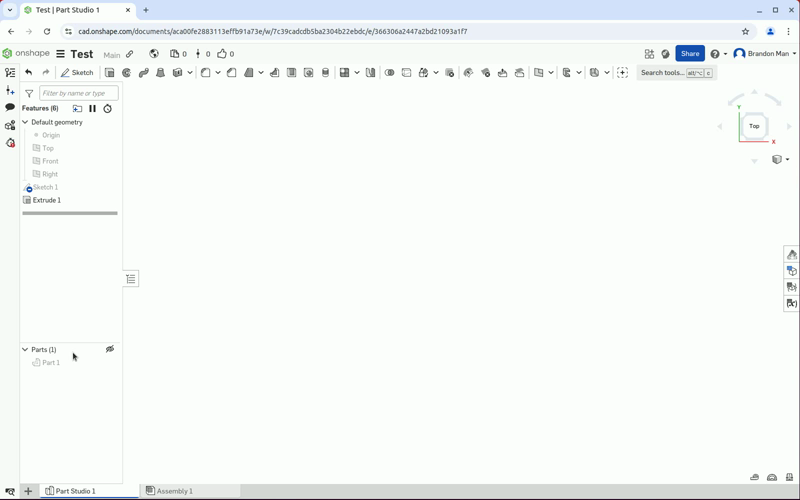
key_up(shift)
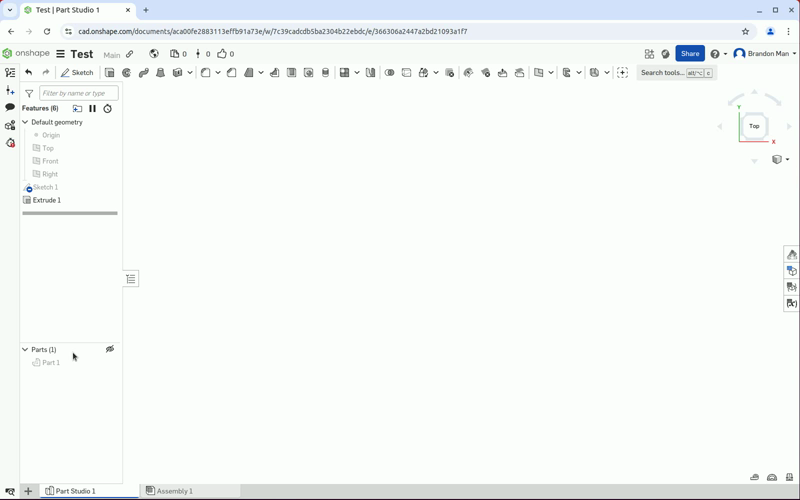
mouse_move(73, 352)
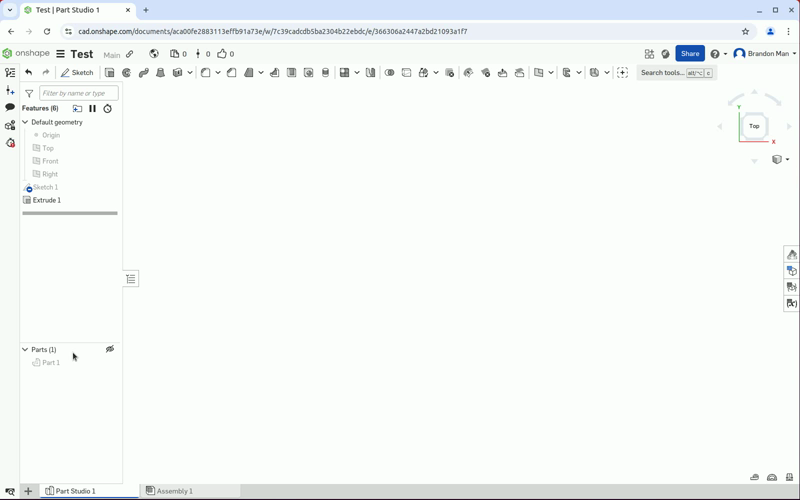
key(shift+y)
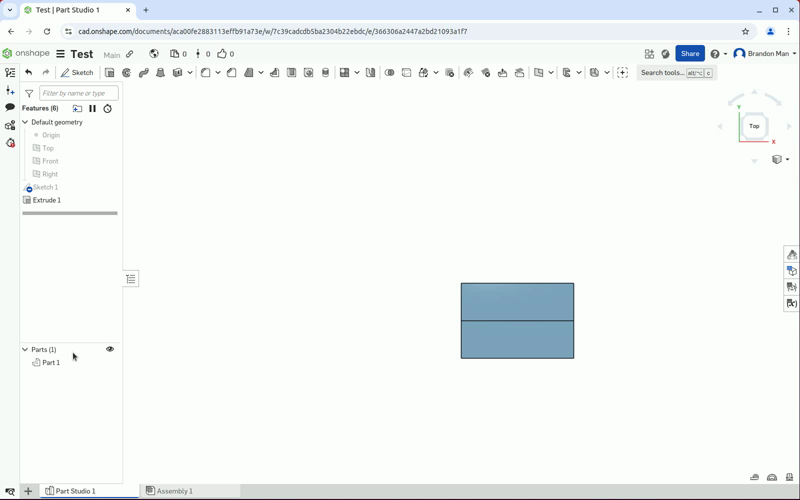
mouse_move(541, 75)
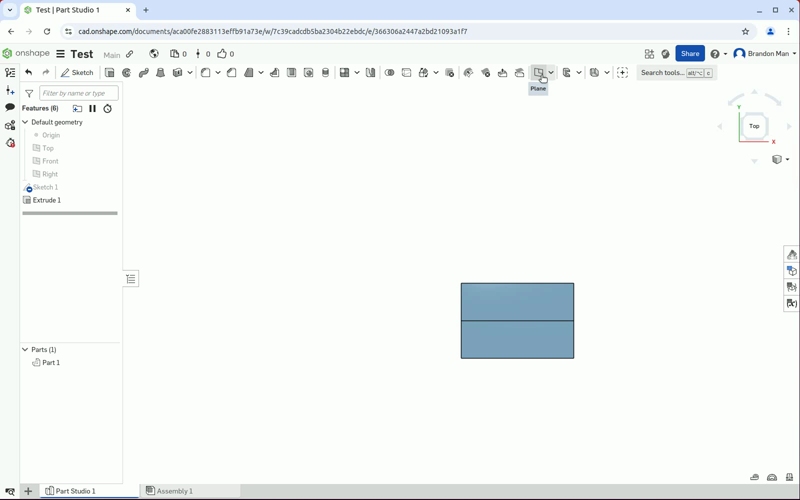
click(541, 75)
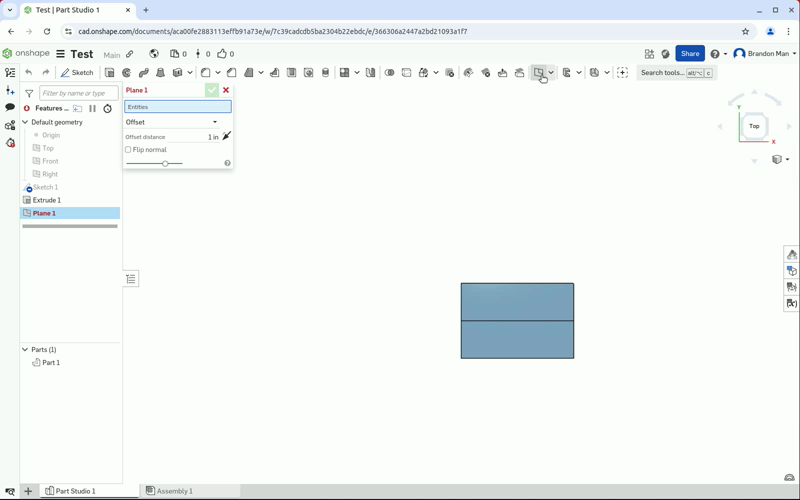
mouse_move(73, 150)
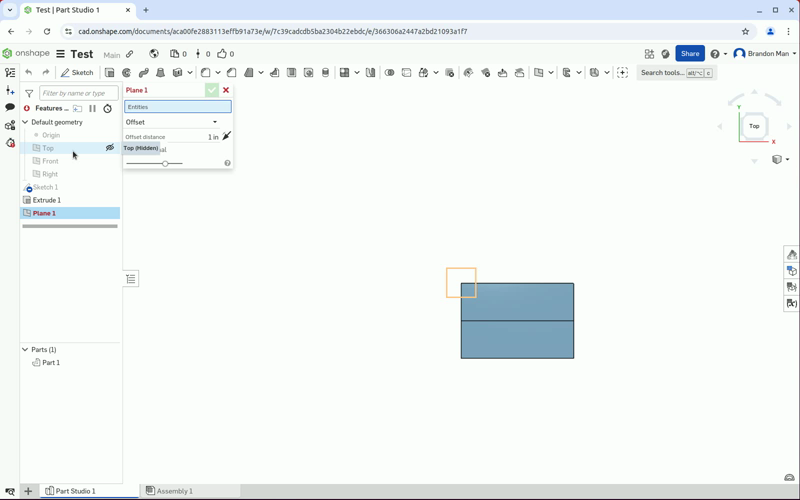
click(73, 150)
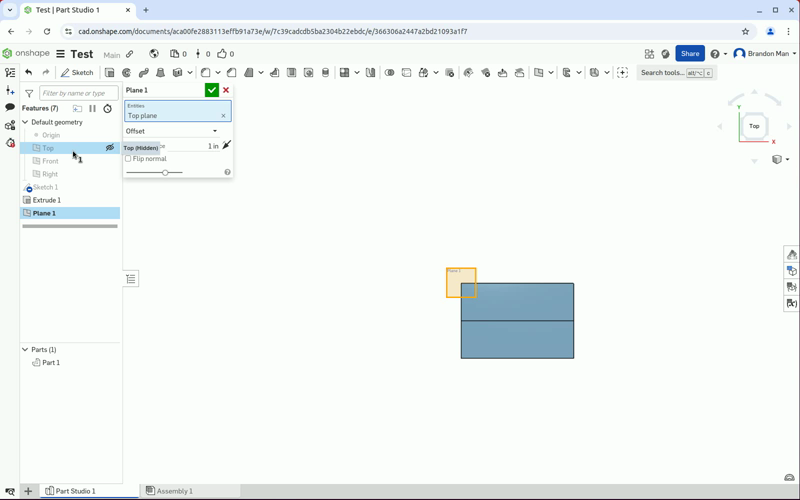
key(tab, 2)
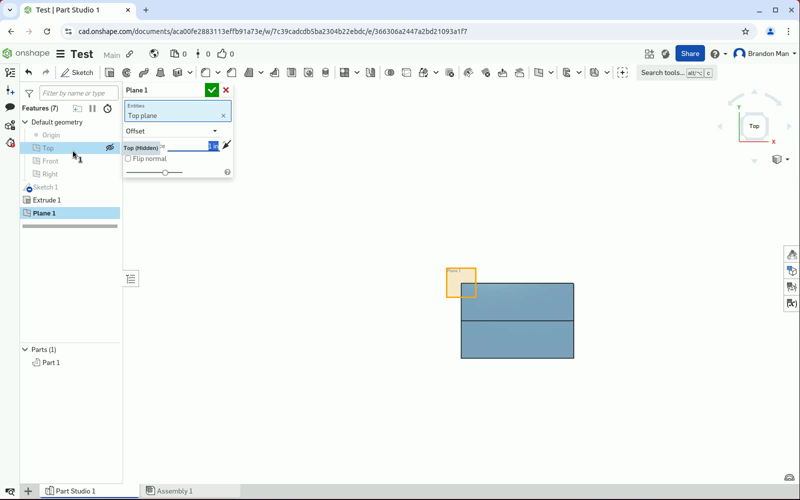
text(7.703)
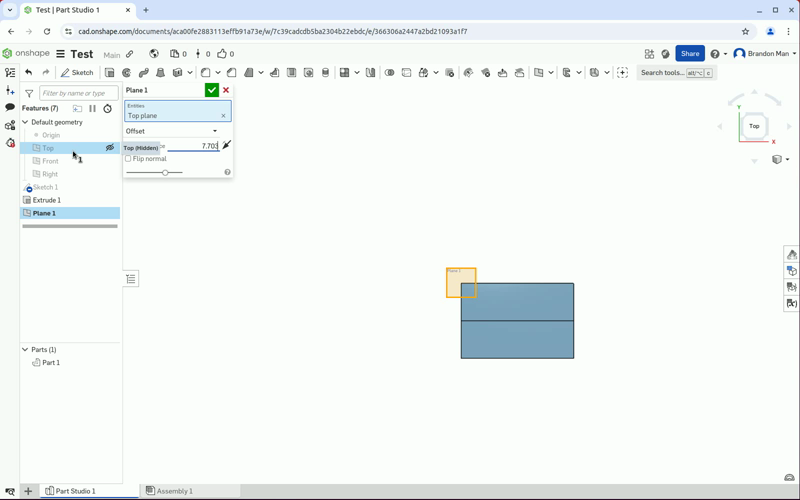
key(enter, 2)
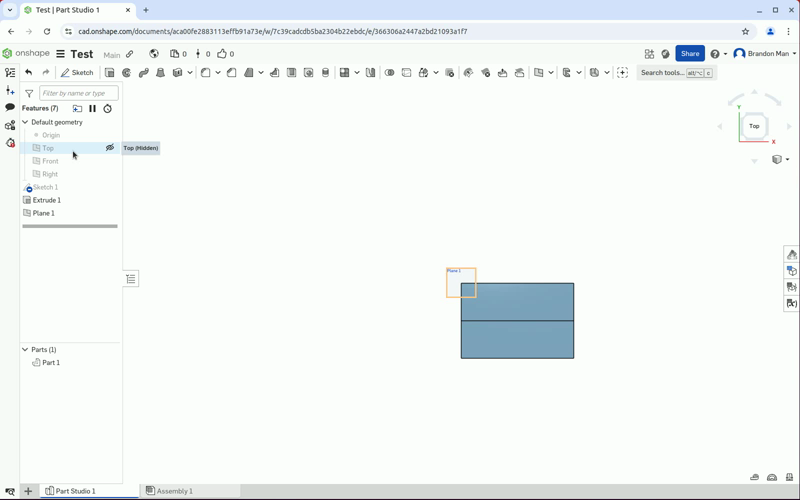
key(shift+s)
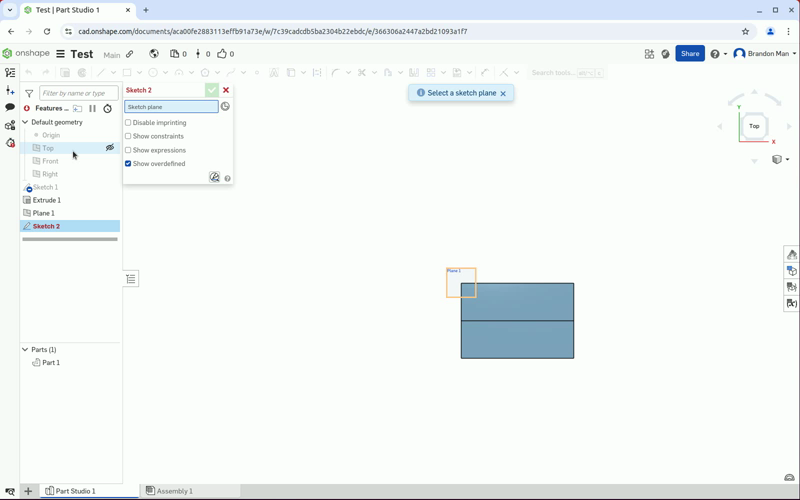
mouse_move(73, 215)
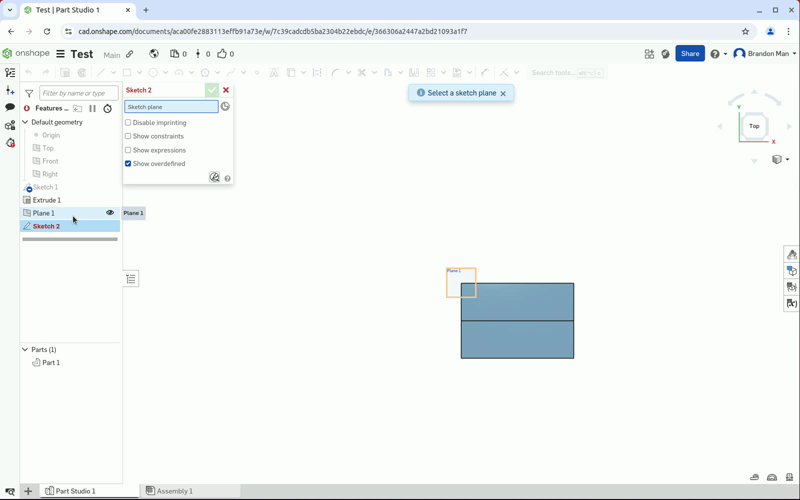
click(73, 215)
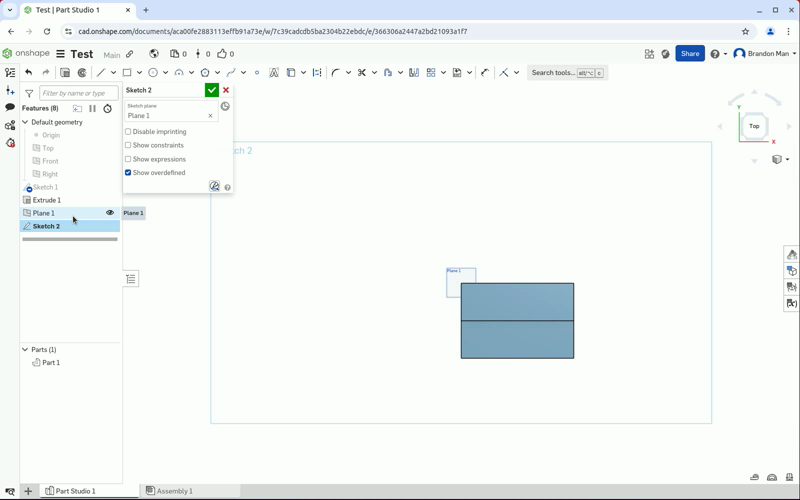
mouse_move(73, 352)
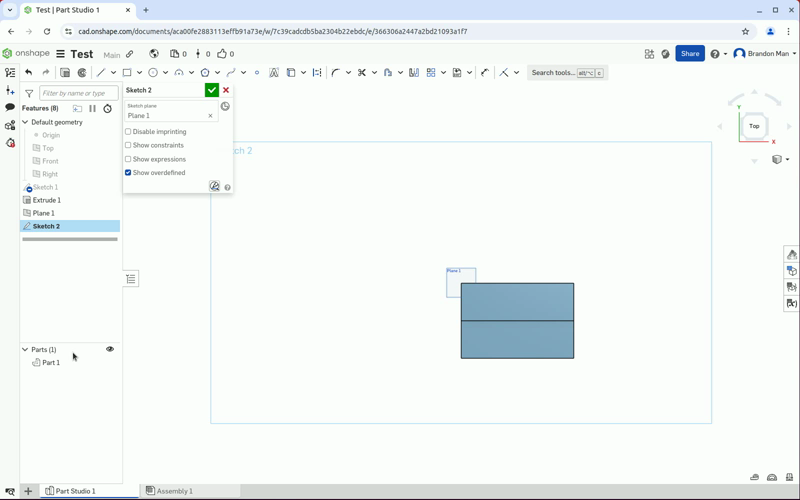
key(y)
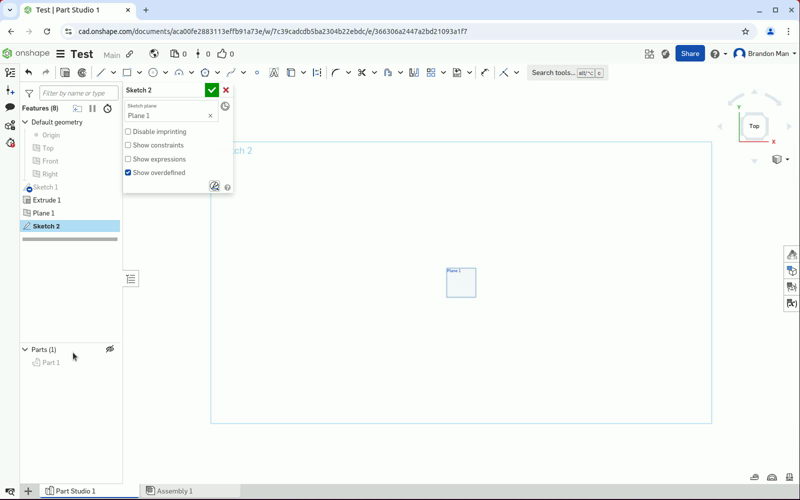
key(l)
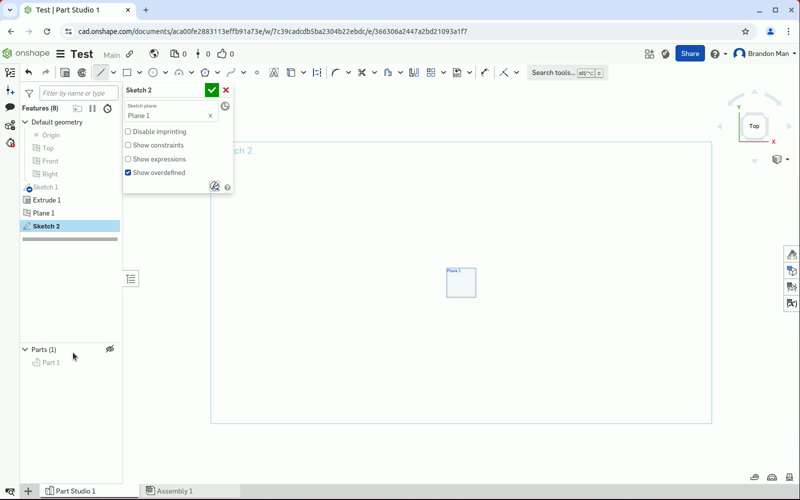
key_down(shift)
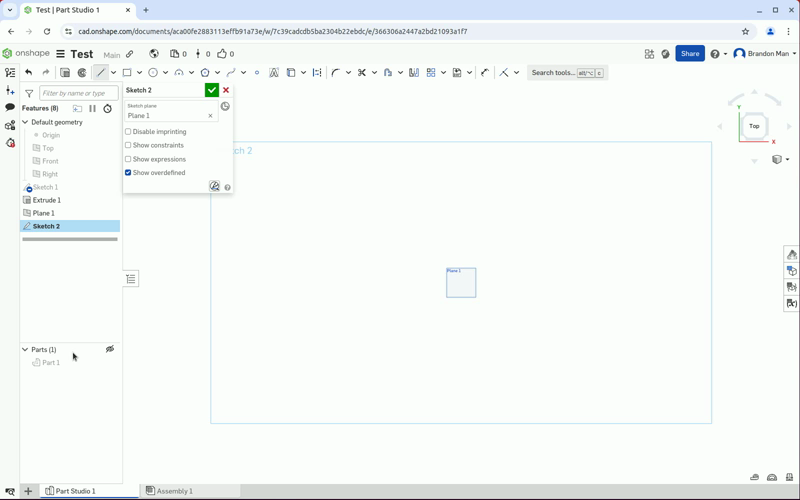
mouse_move(539, 357)
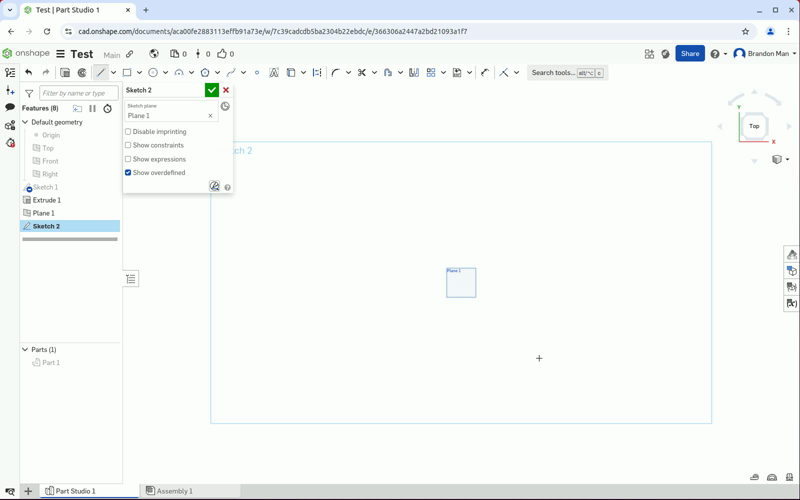
click(539, 357)
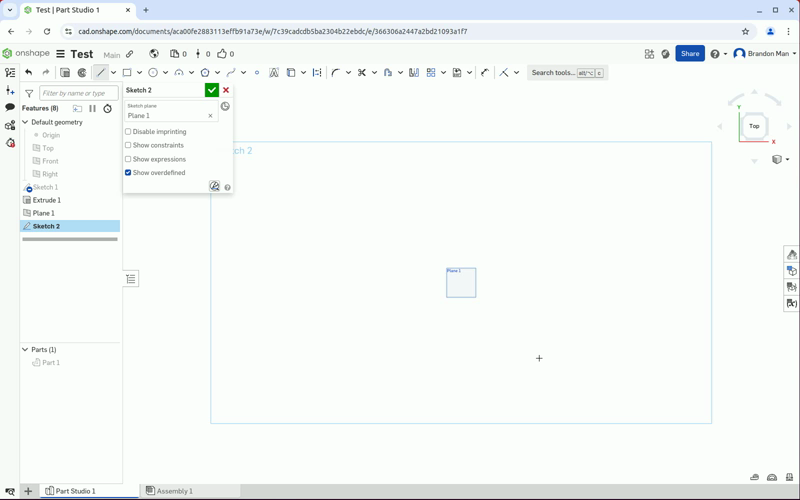
key_up(shift)
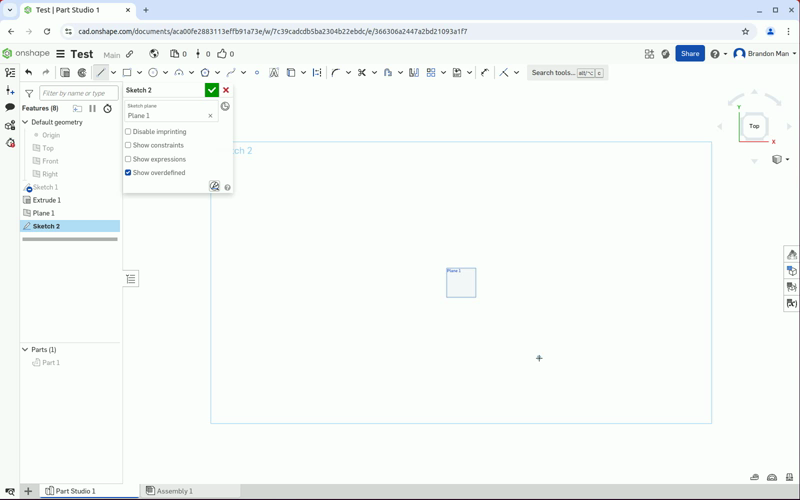
key_down(shift)
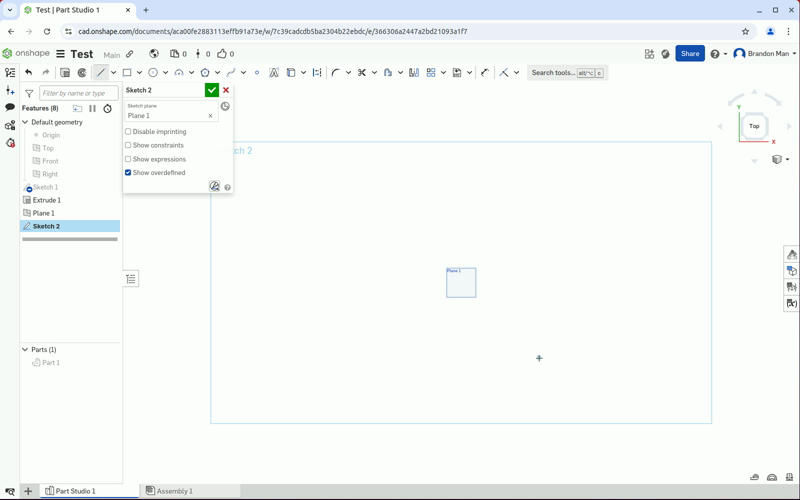
mouse_move(569, 357)
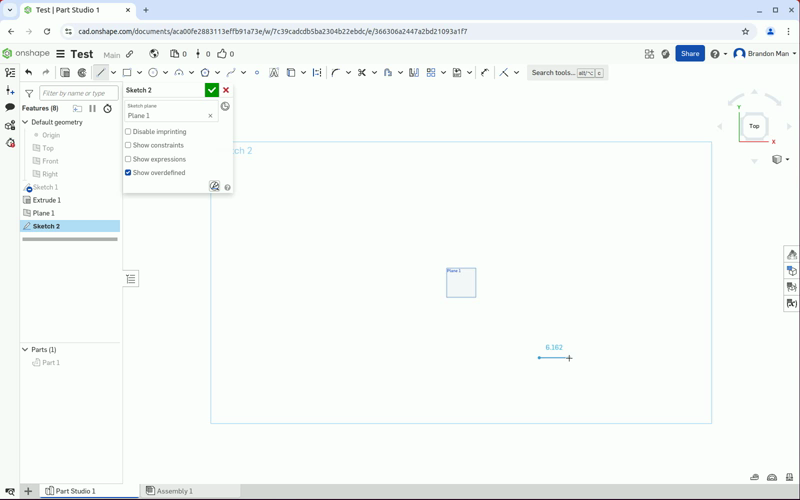
mouse_move(574, 357)
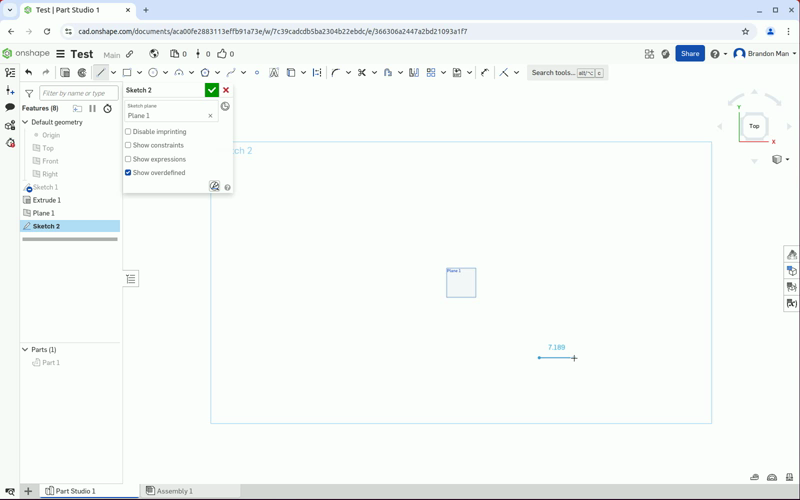
click(574, 357)
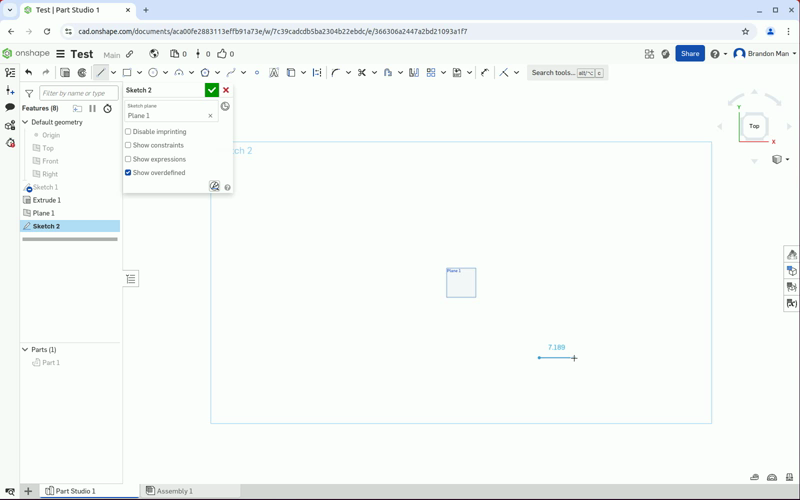
key_up(shift)
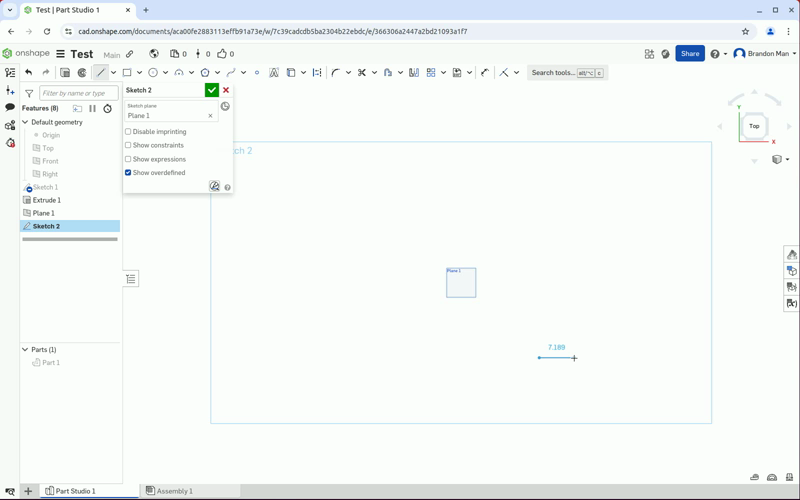
key_down(shift)
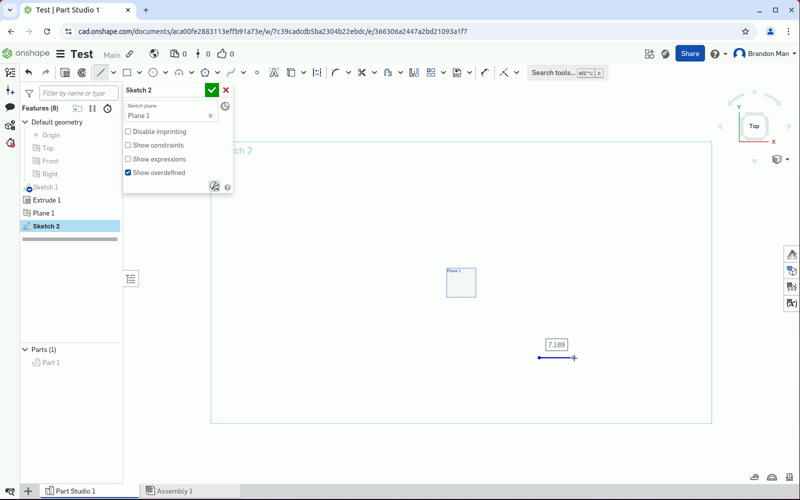
mouse_move(589, 357)
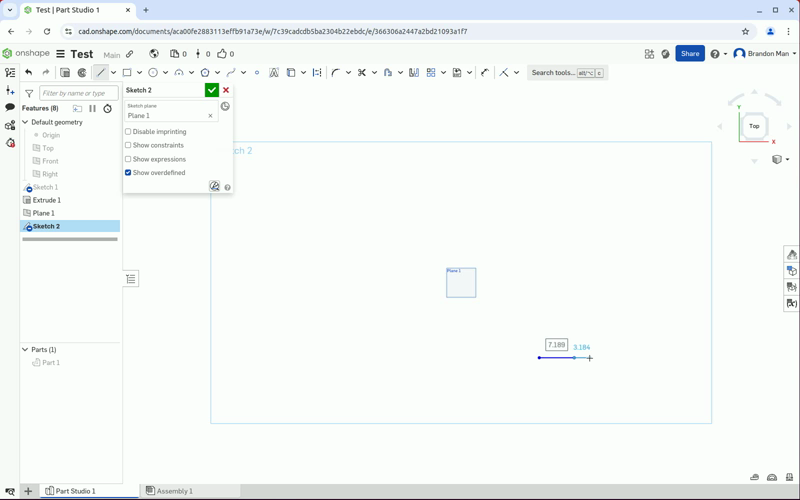
mouse_move(574, 319)
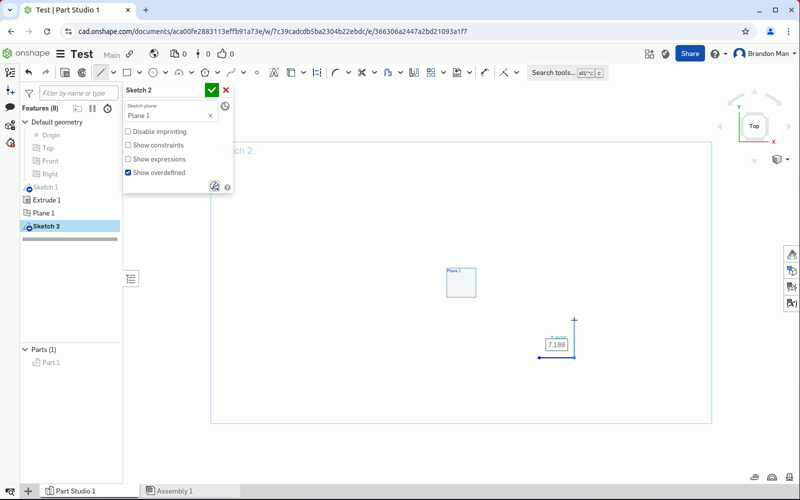
click(574, 319)
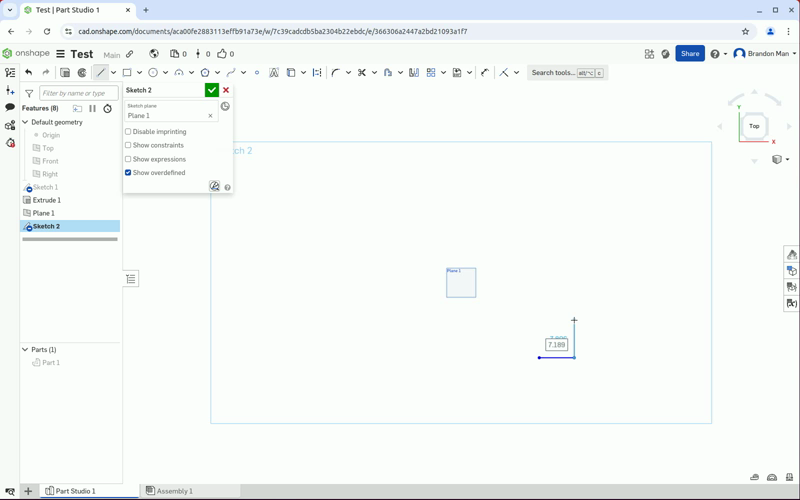
key_up(shift)
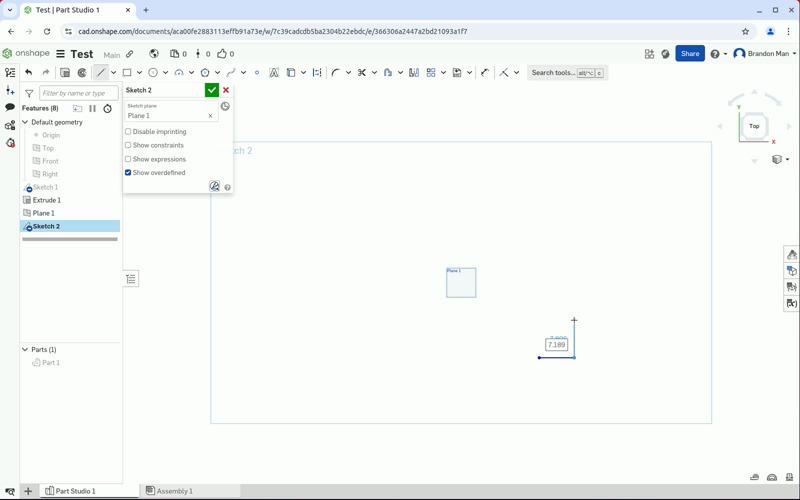
mouse_move(589, 319)
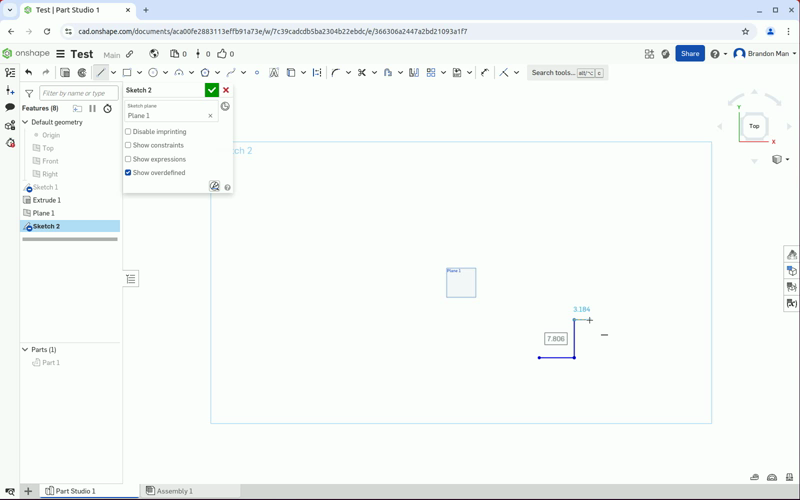
key_down(shift)
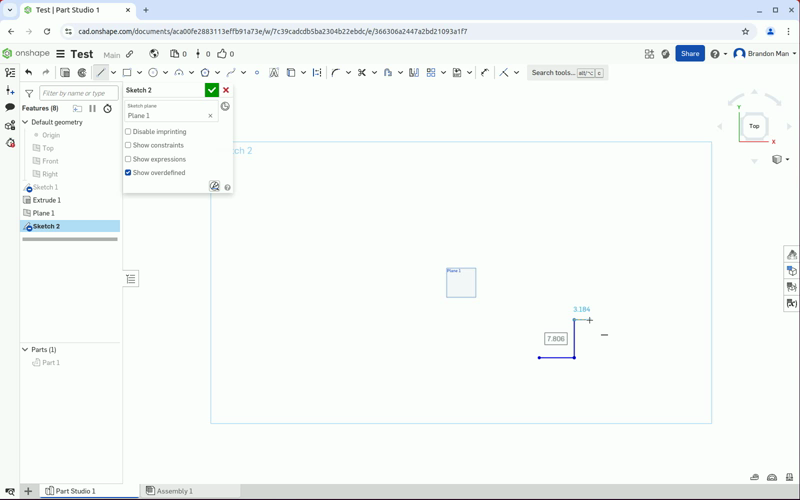
mouse_move(539, 357)
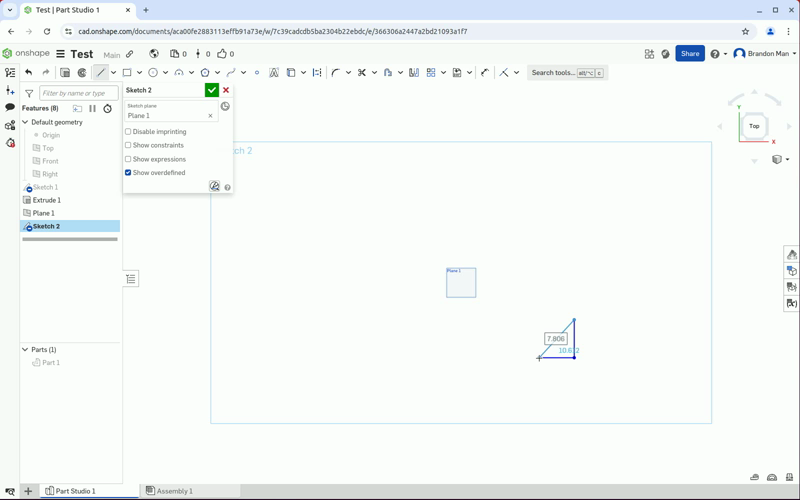
key_up(shift)
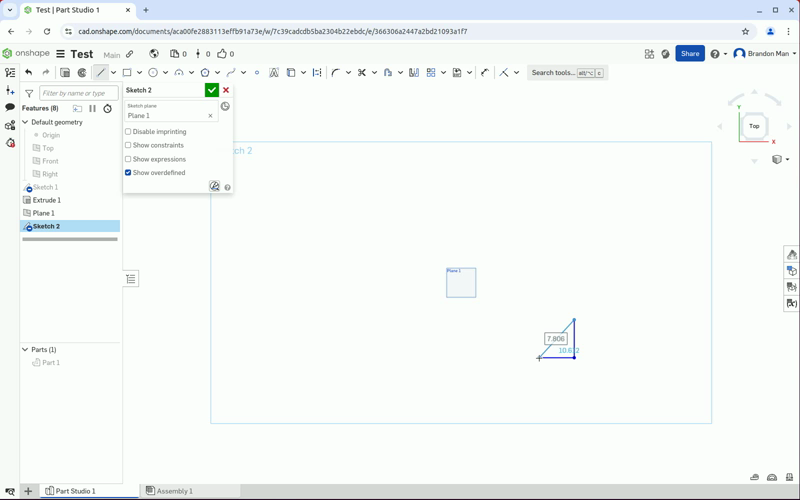
click(539, 357)
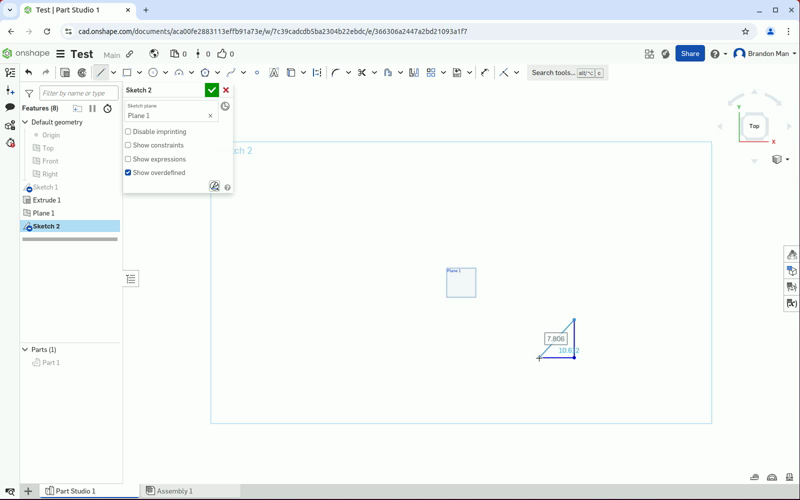
key(esc)
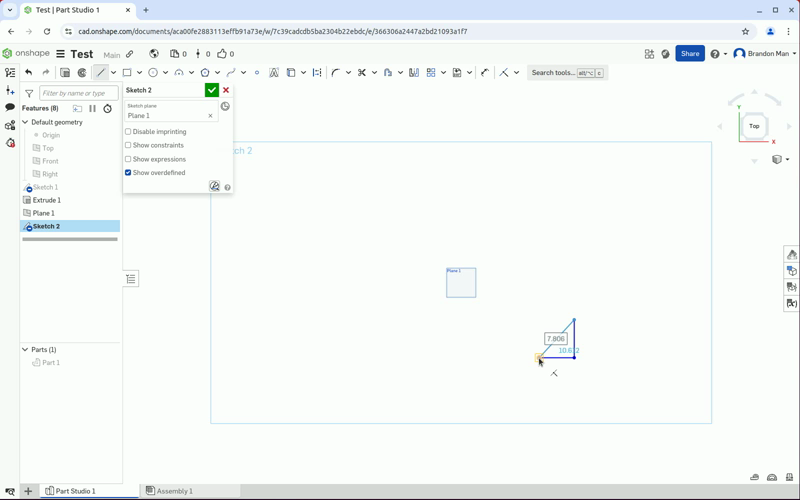
mouse_move(543, 357)
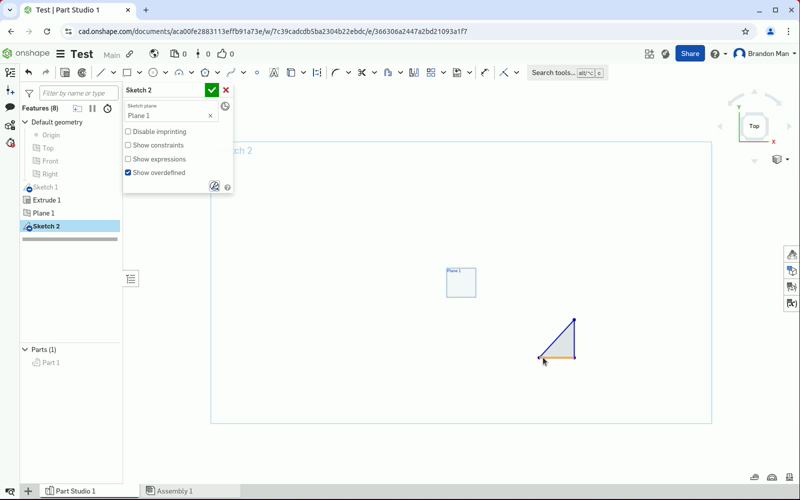
scroll(6)
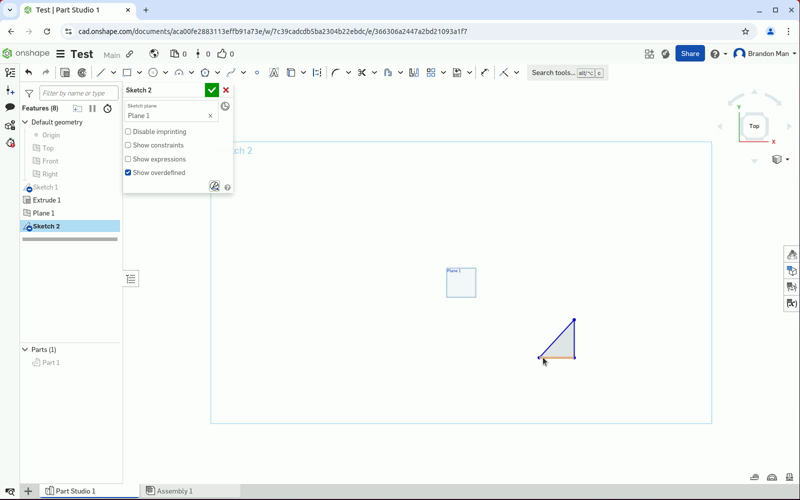
scroll(6)
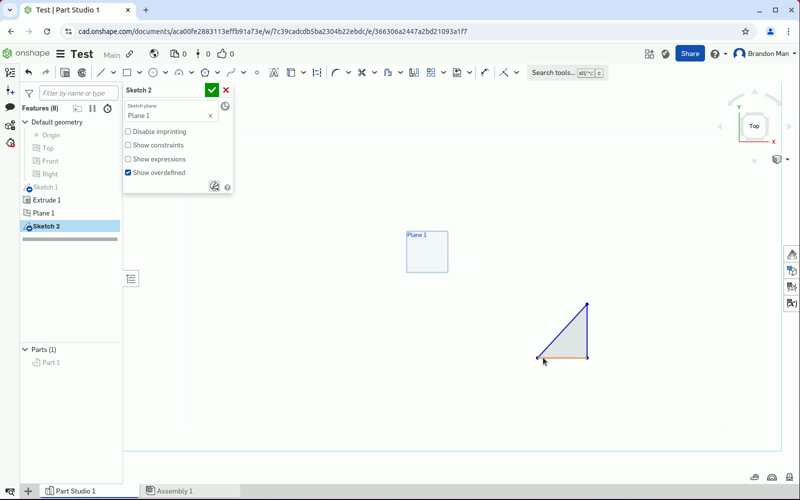
scroll(6)
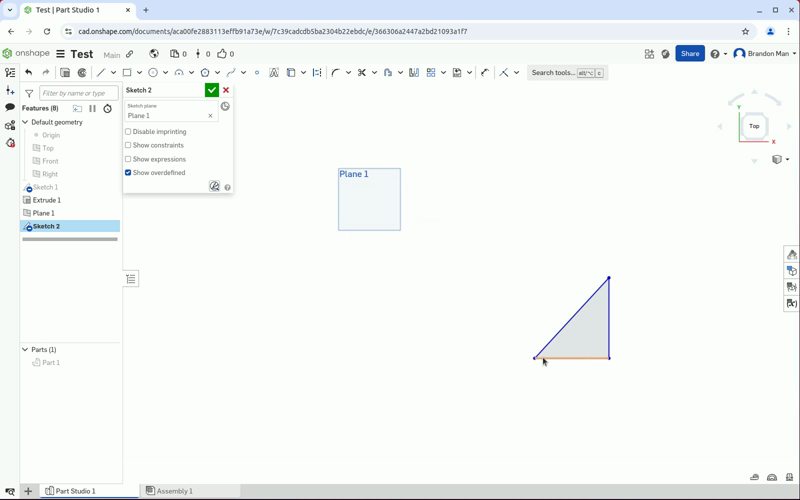
scroll(6)
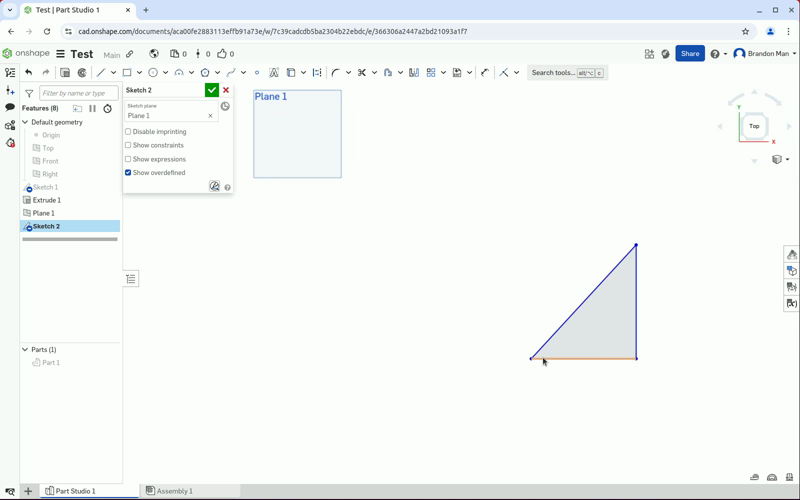
scroll(6)
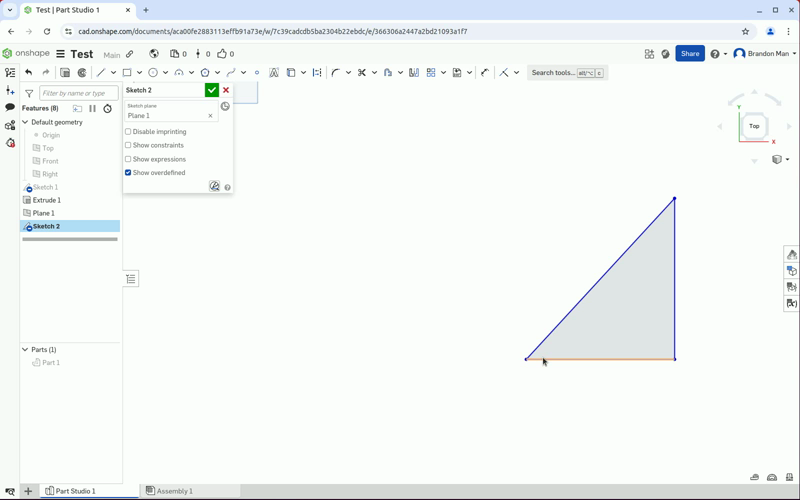
scroll(6)
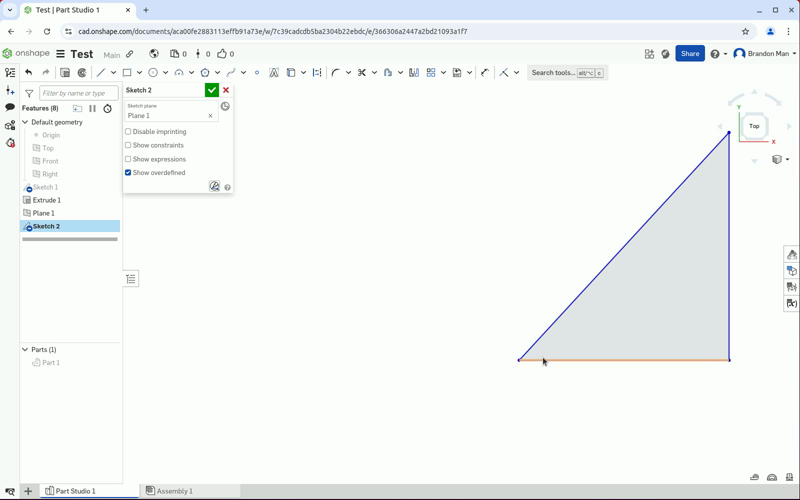
scroll(6)
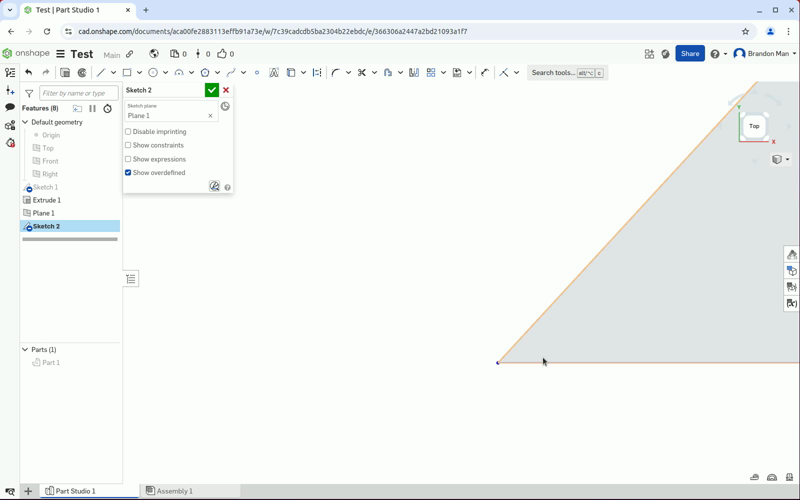
click(543, 357)
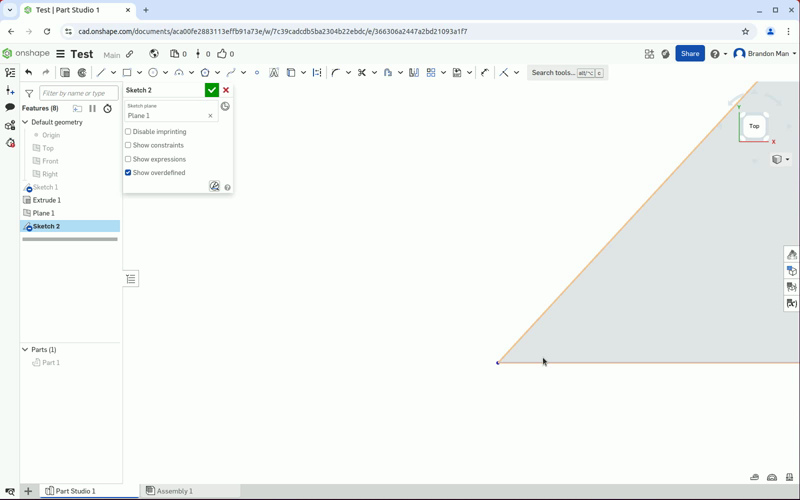
scroll(-6)
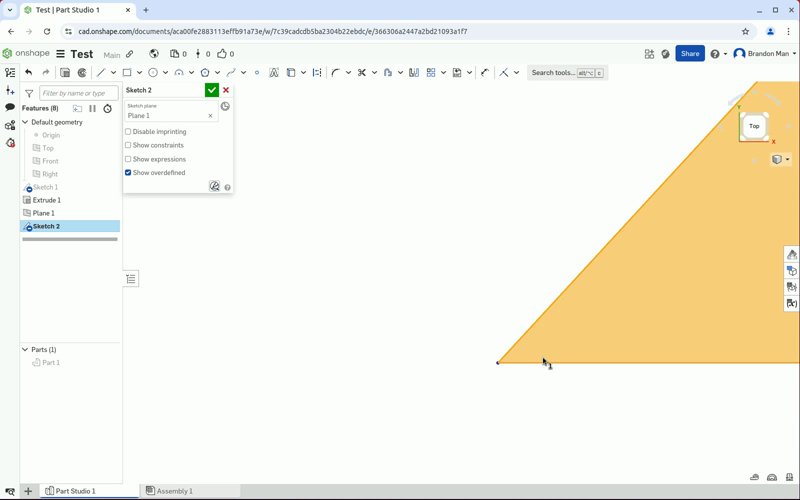
scroll(-6)
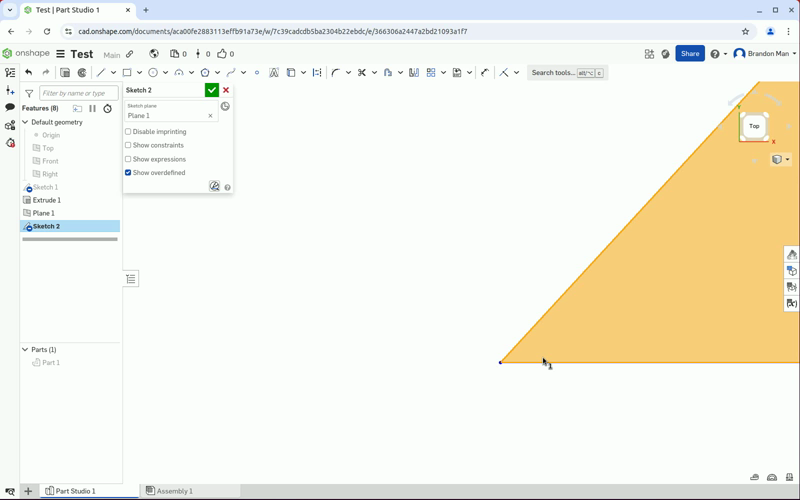
scroll(-6)
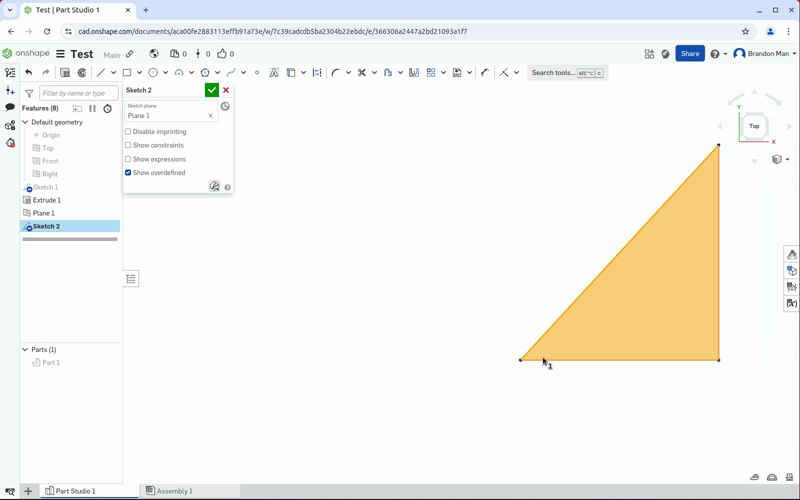
scroll(-6)
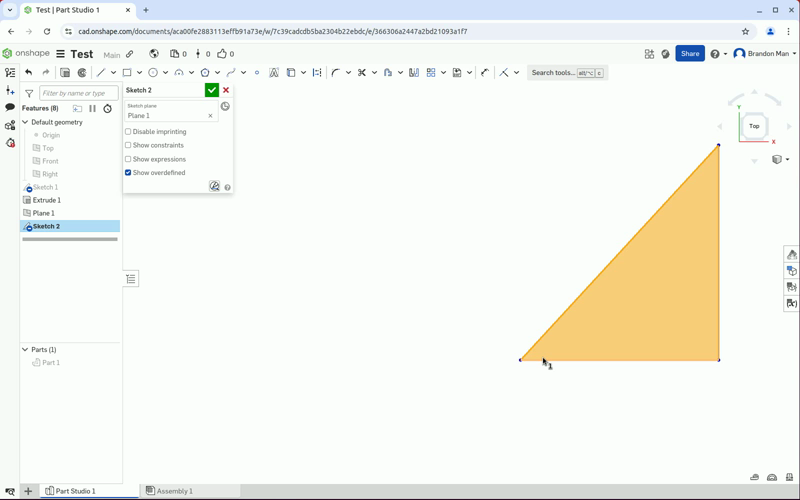
scroll(-6)
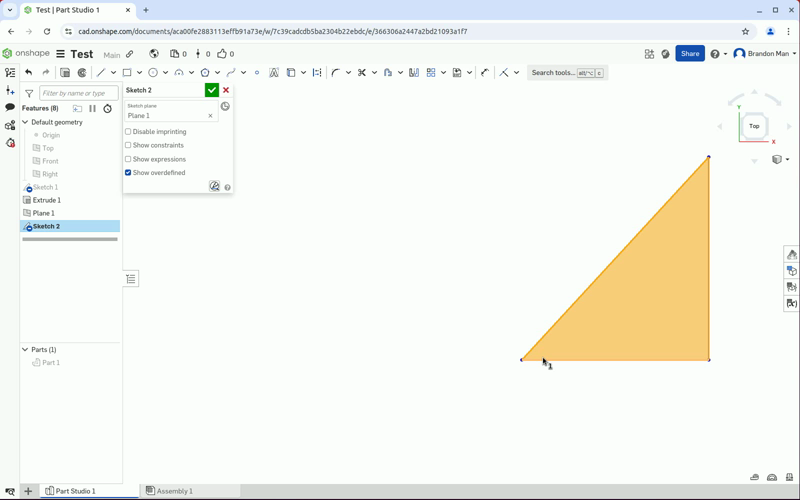
scroll(-6)
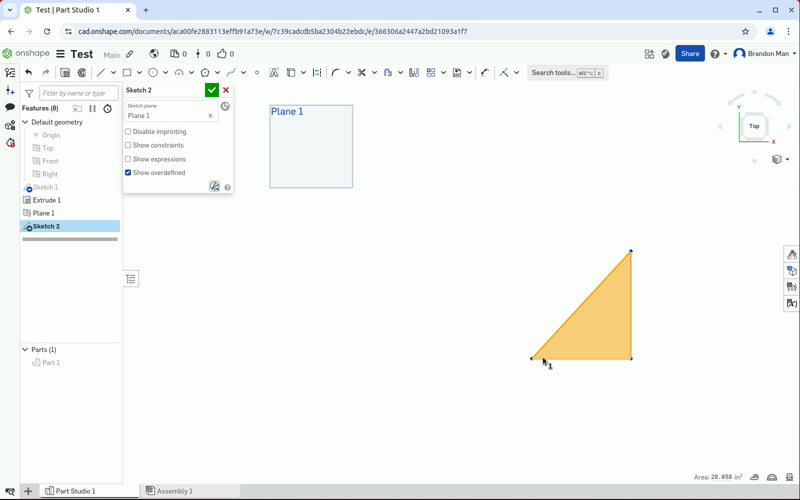
scroll(-6)
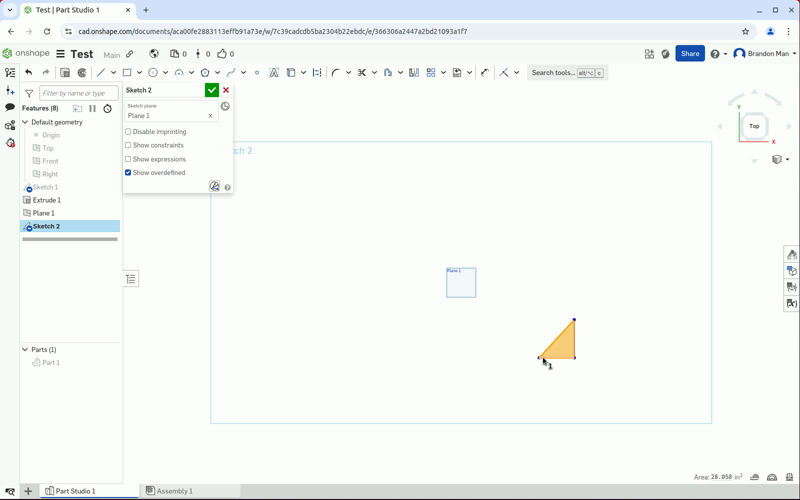
mouse_move(73, 352)
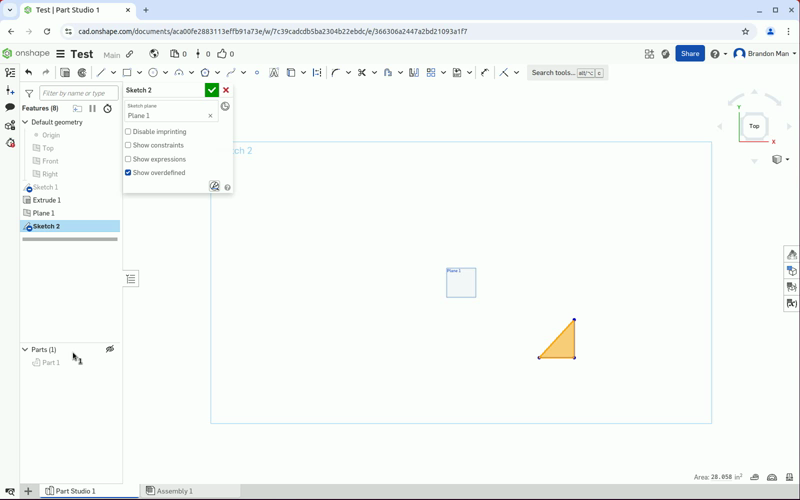
key(shift+y)
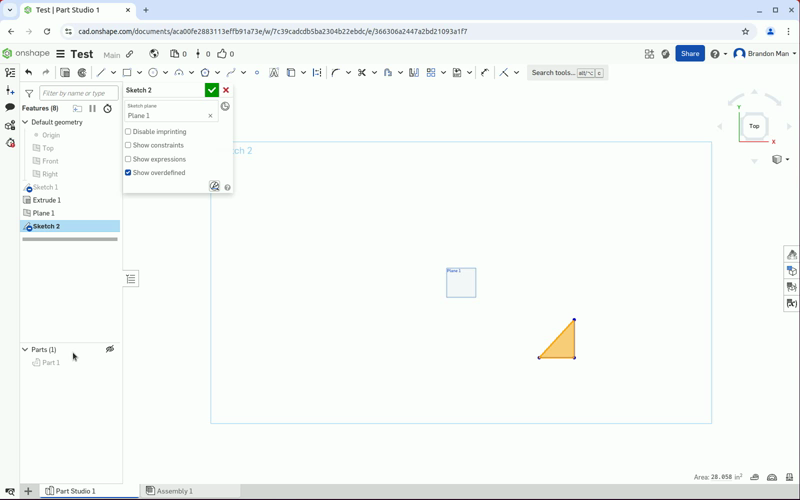
key(shift+e)
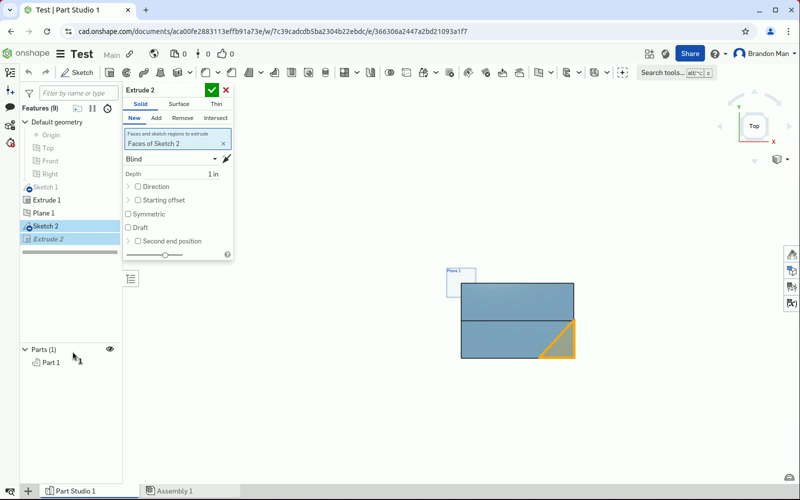
mouse_move(143, 106)
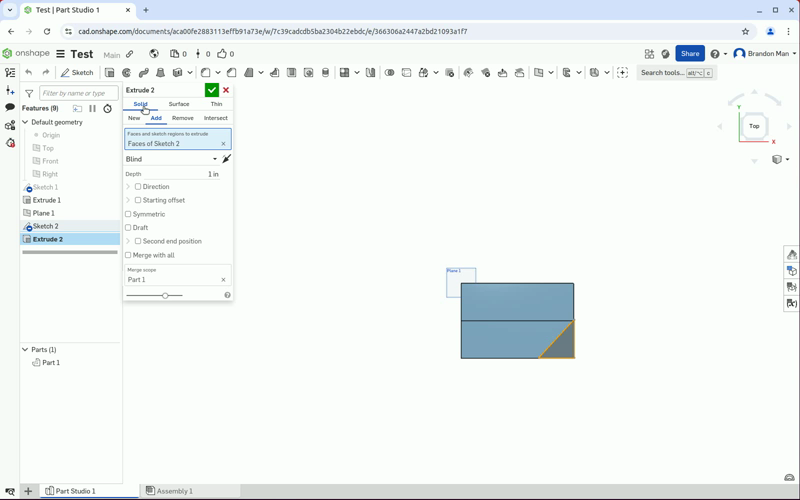
click(143, 106)
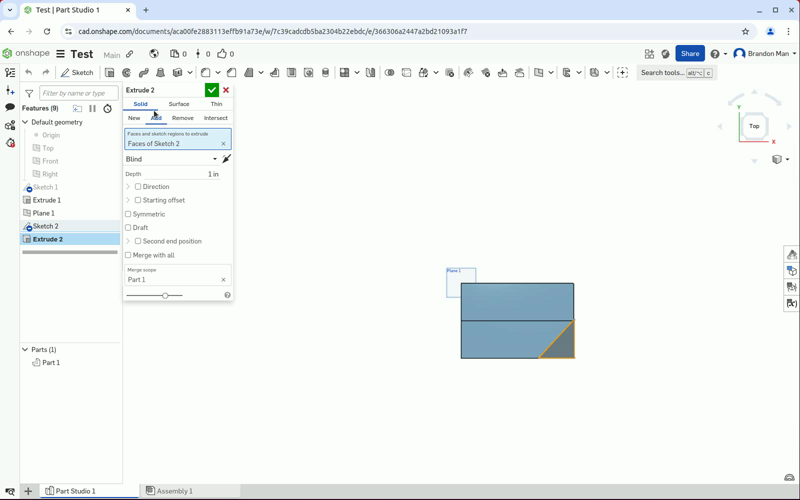
mouse_move(186, 120)
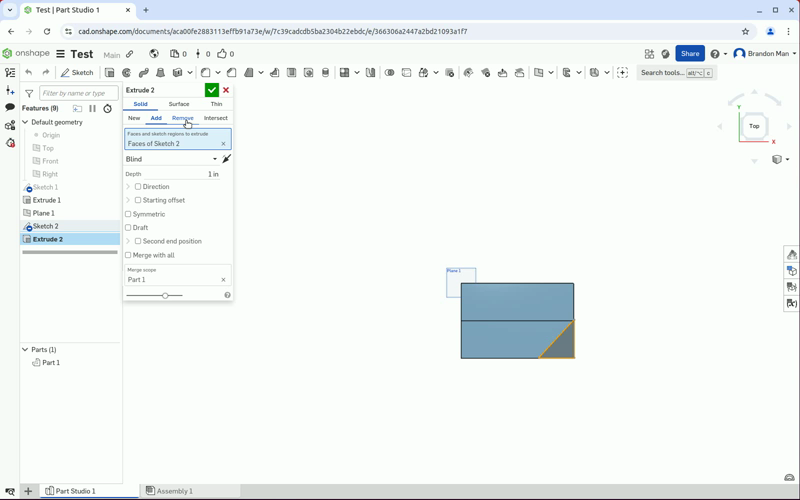
click(186, 120)
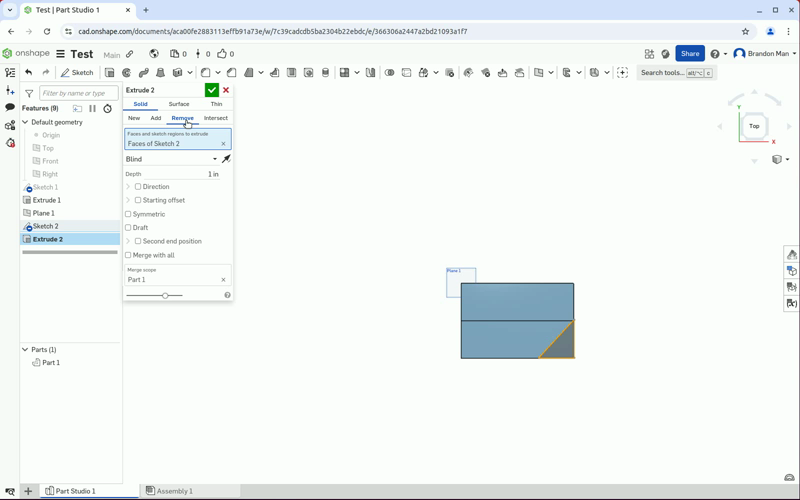
key(tab, 4)
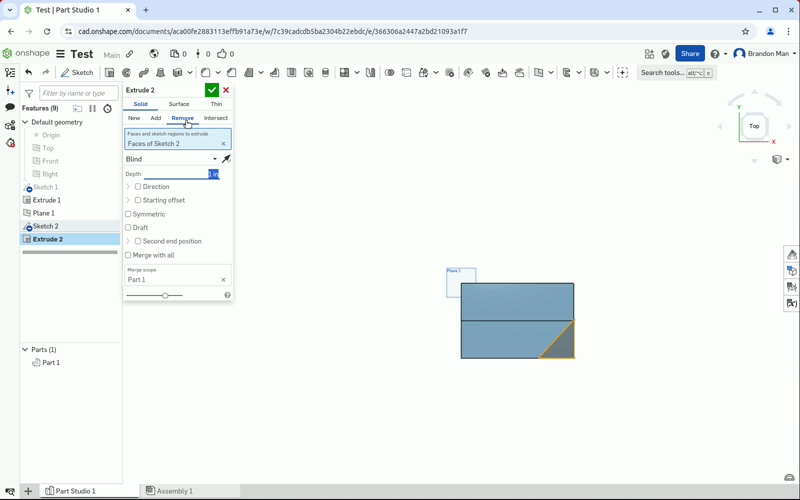
text(15.405)
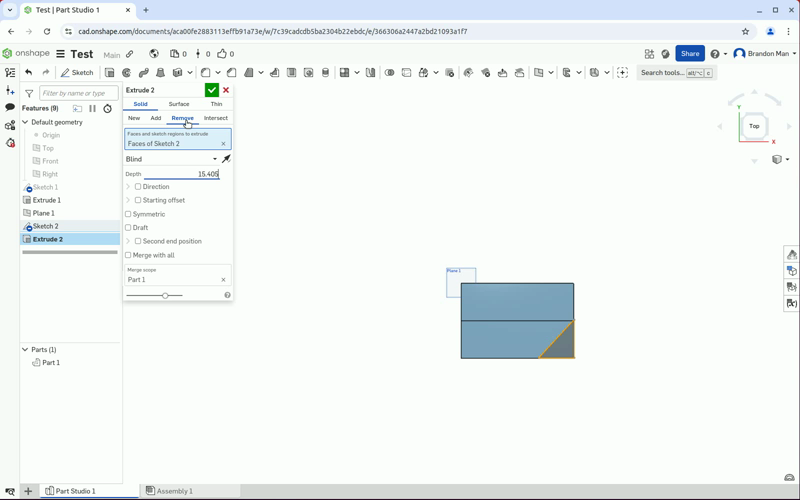
key(tab, 6)
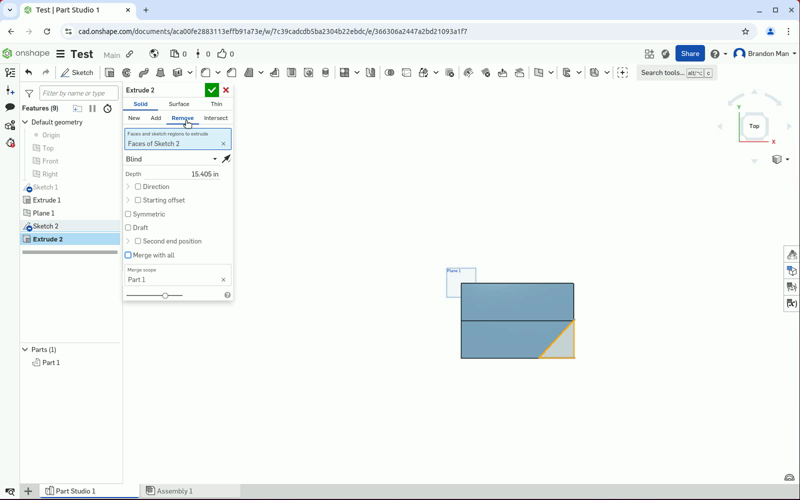
key(space)
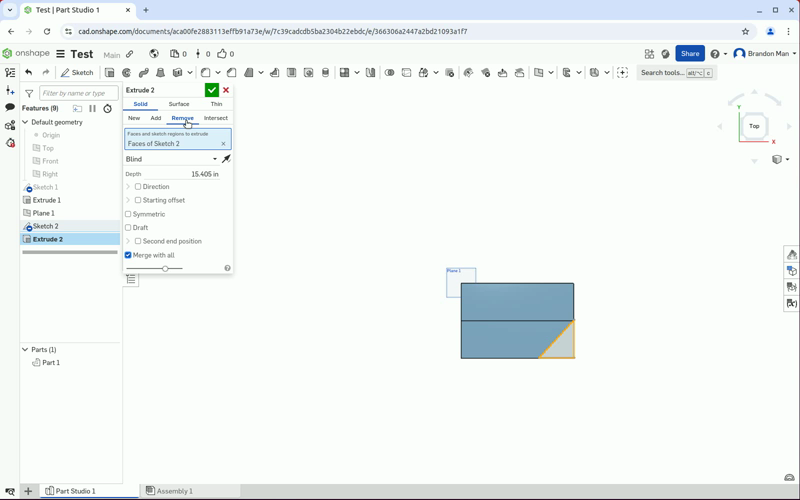
key(enter)
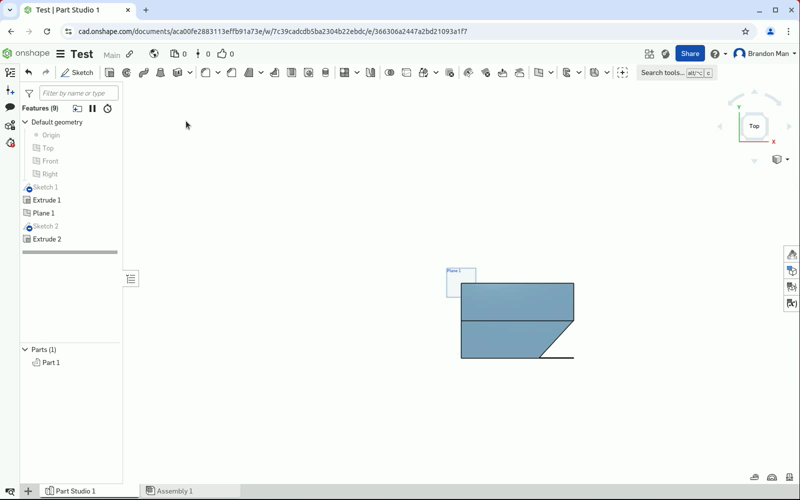
key(shift+h)
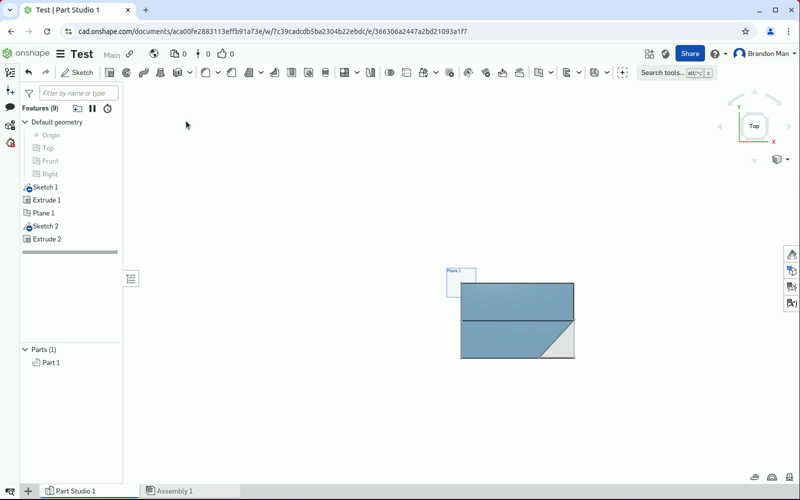
key(shift+h)
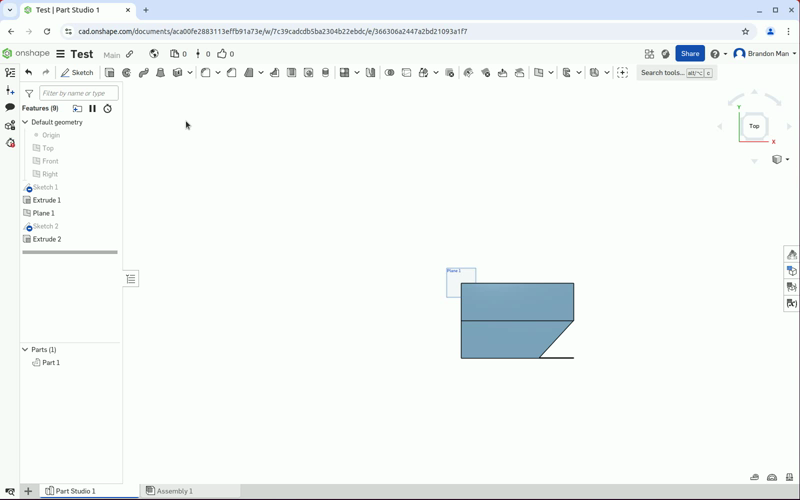
mouse_move(73, 189)
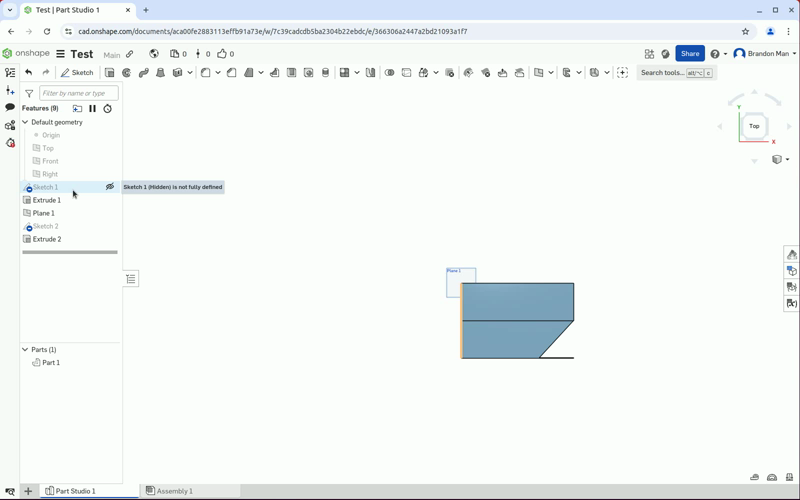
click(73, 189)
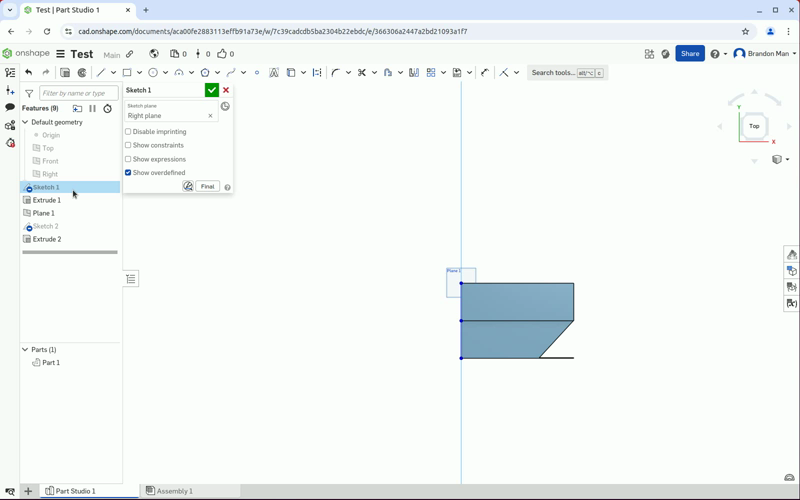
mouse_move(229, 92)
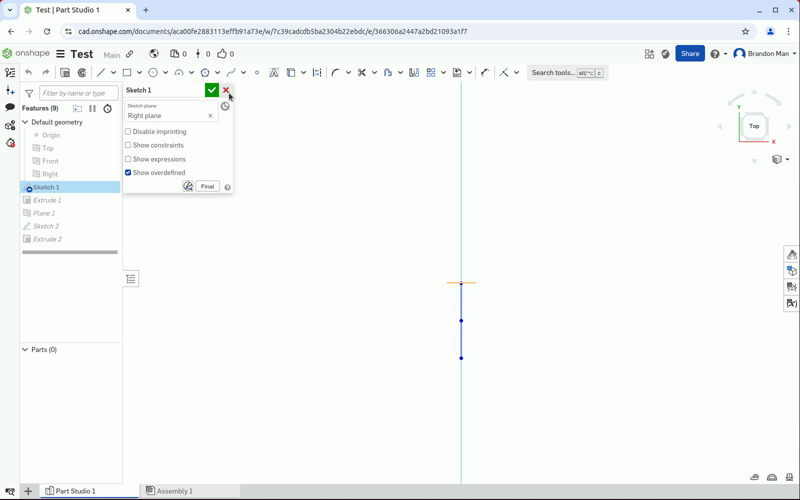
click(229, 92)
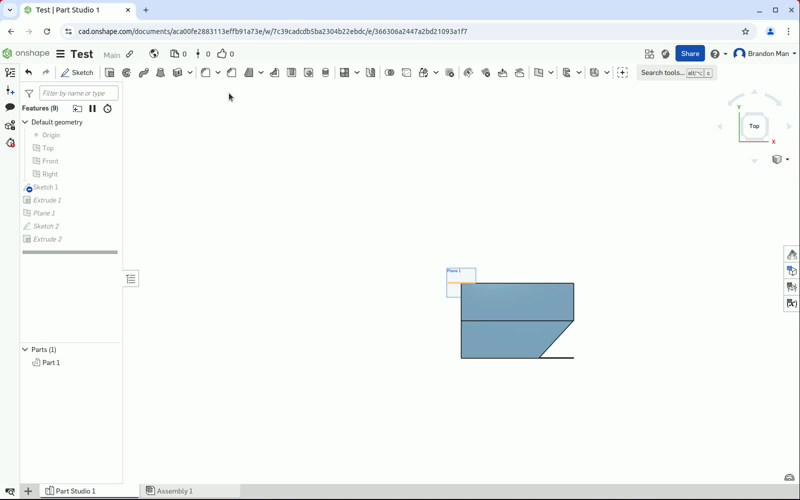
mouse_move(73, 352)
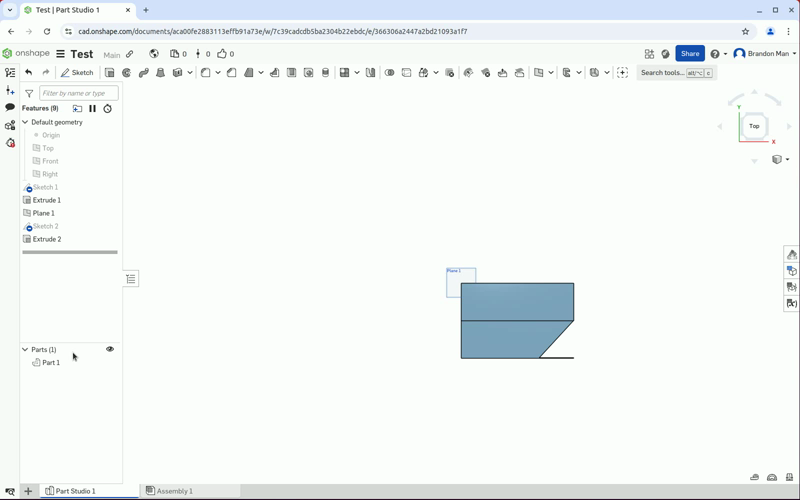
key(y)
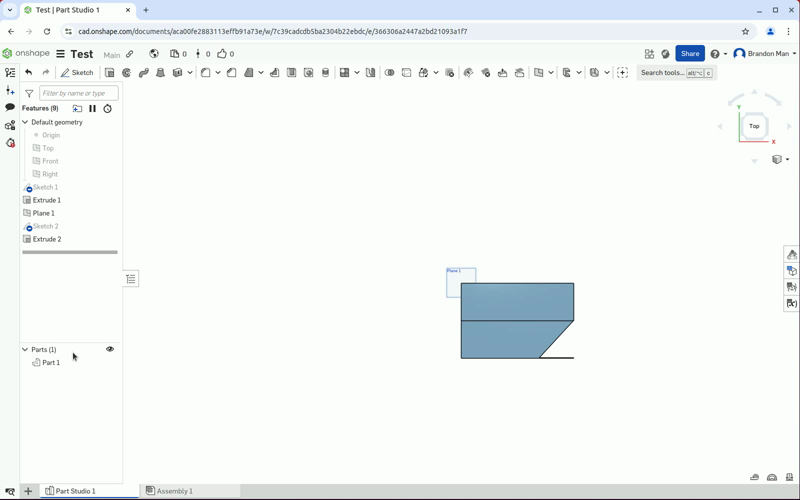
key(shift+p)
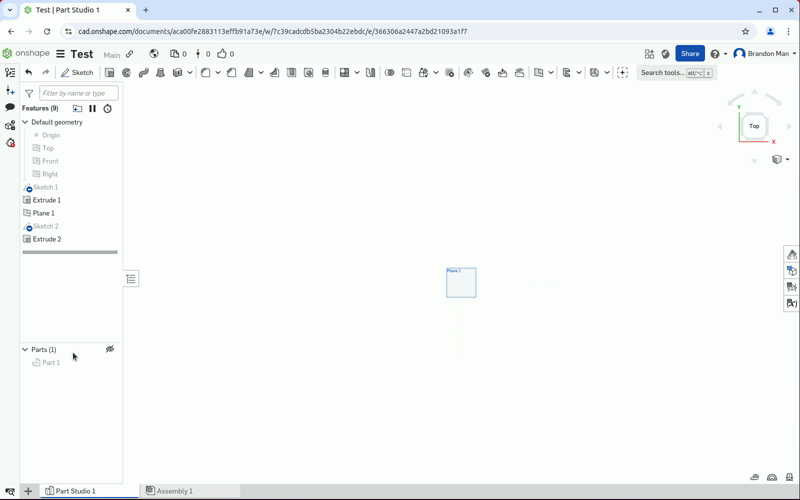
key(space)
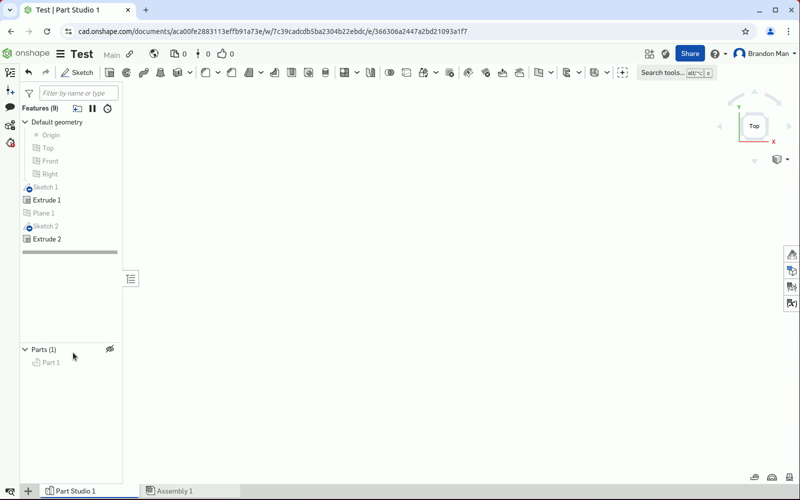
key_down(shift)
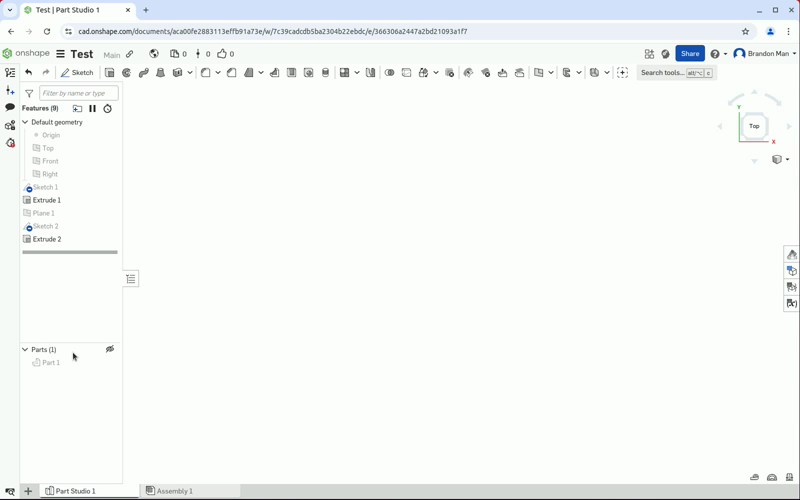
key(up)
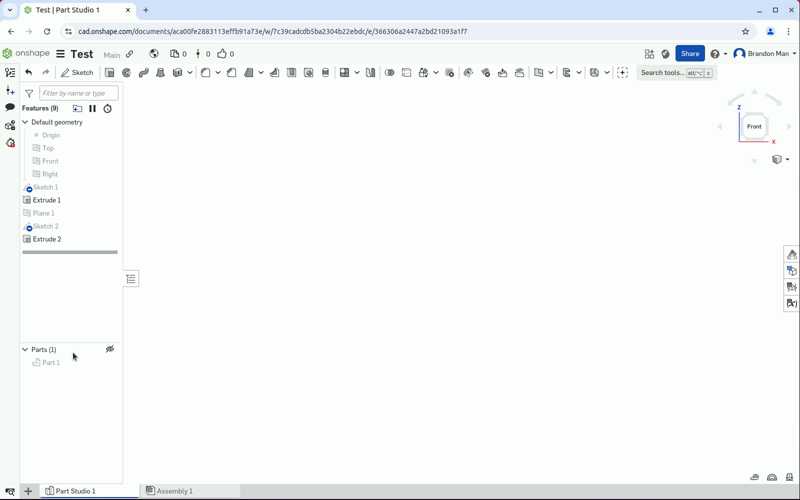
key_up(shift)
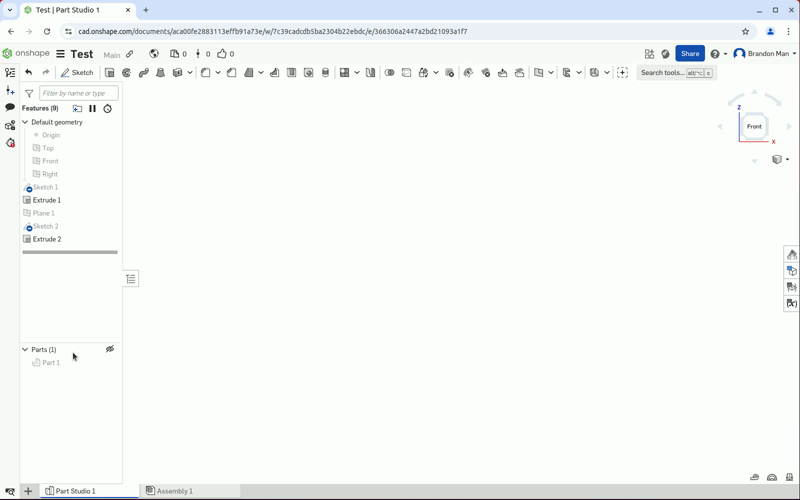
mouse_move(73, 352)
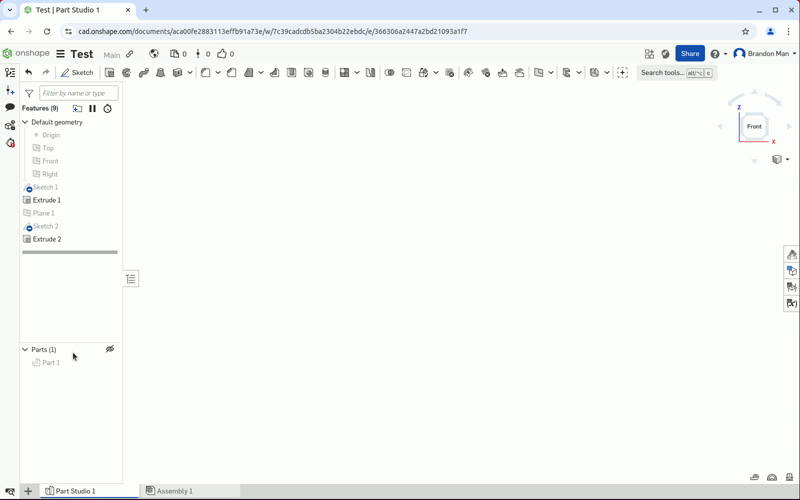
key(shift+y)
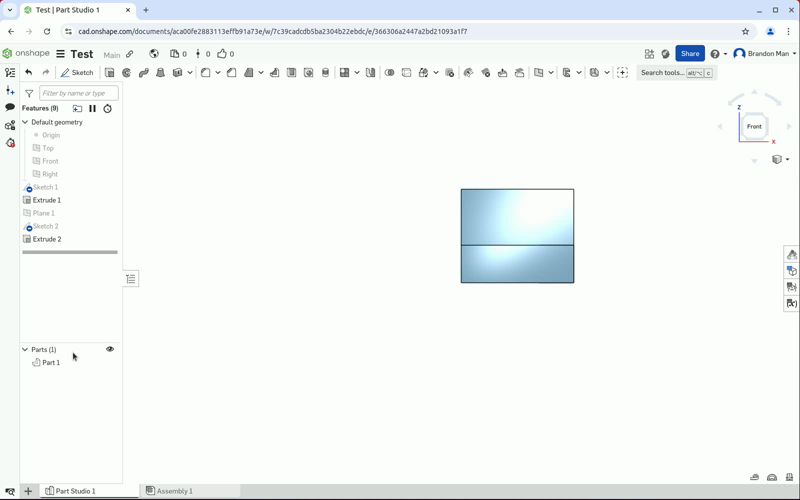
mouse_move(541, 75)
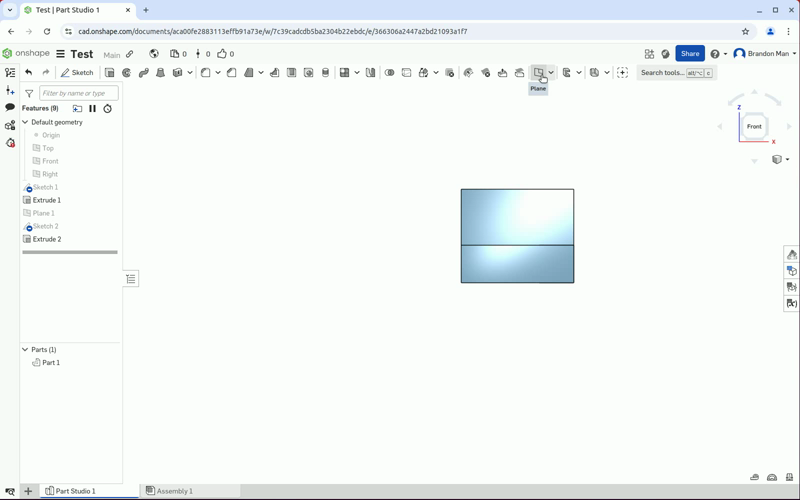
click(541, 75)
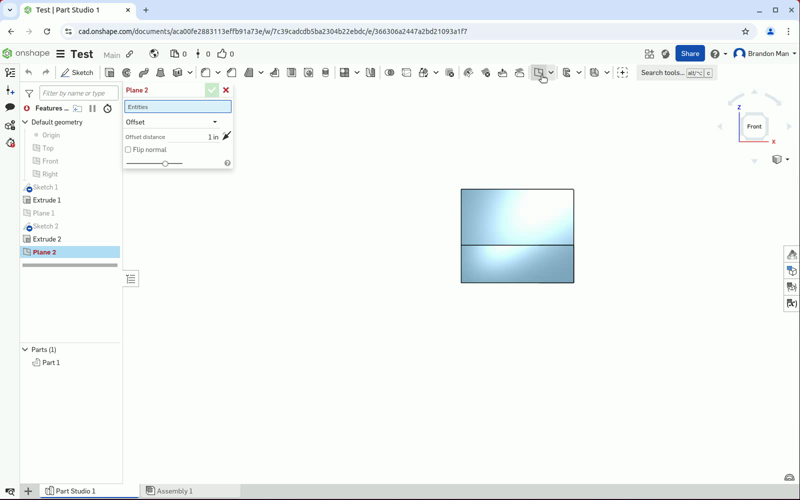
mouse_move(73, 163)
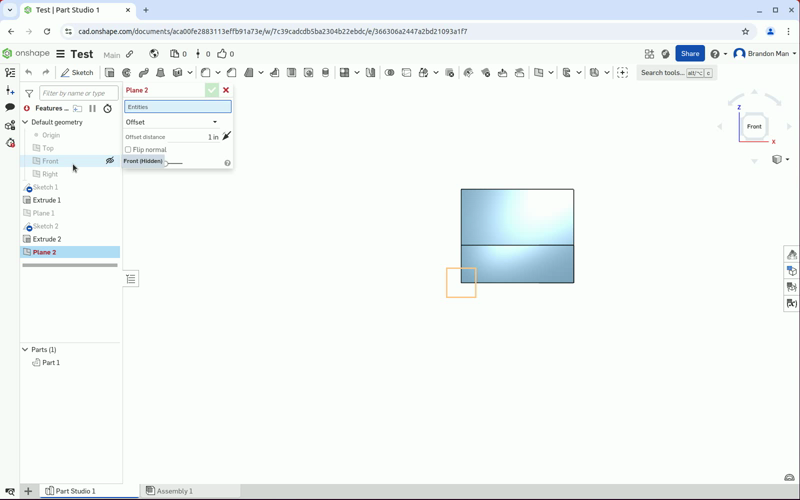
click(73, 163)
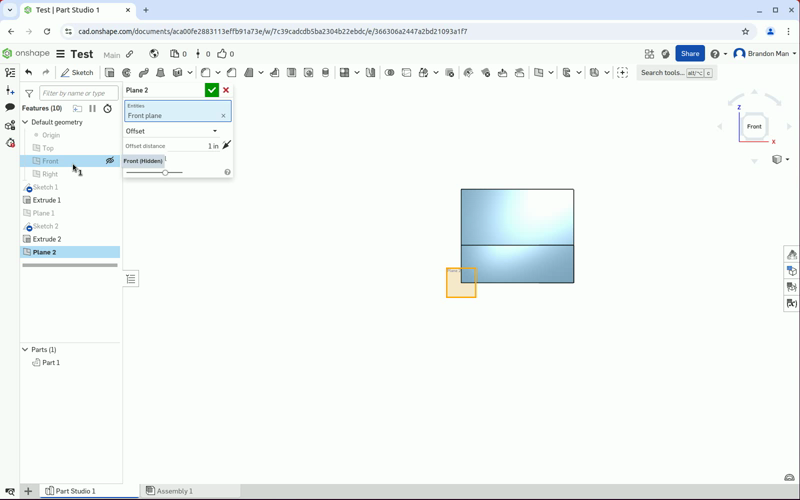
key(tab, 2)
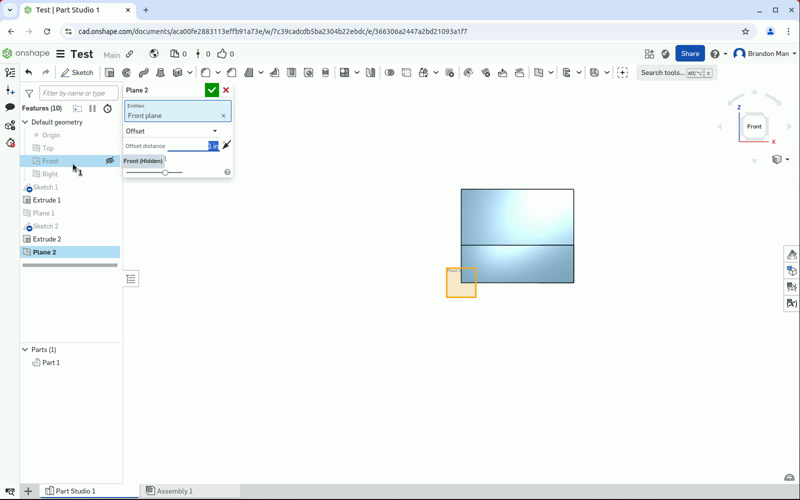
text(7.703)
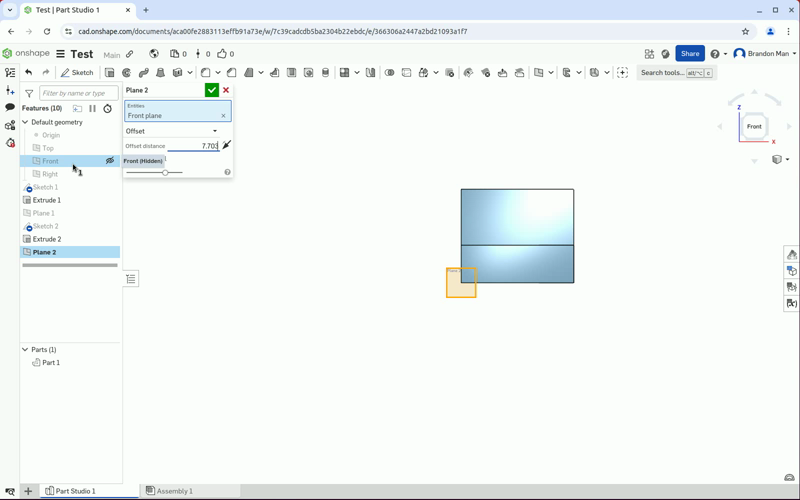
key(enter, 2)
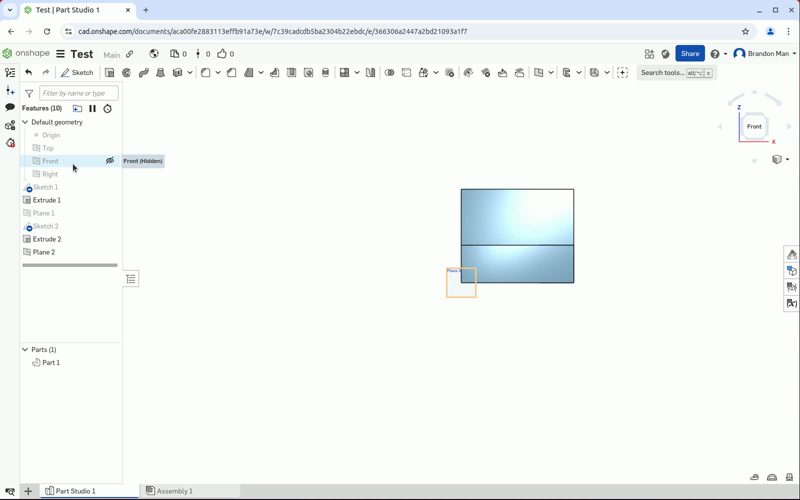
key(shift+s)
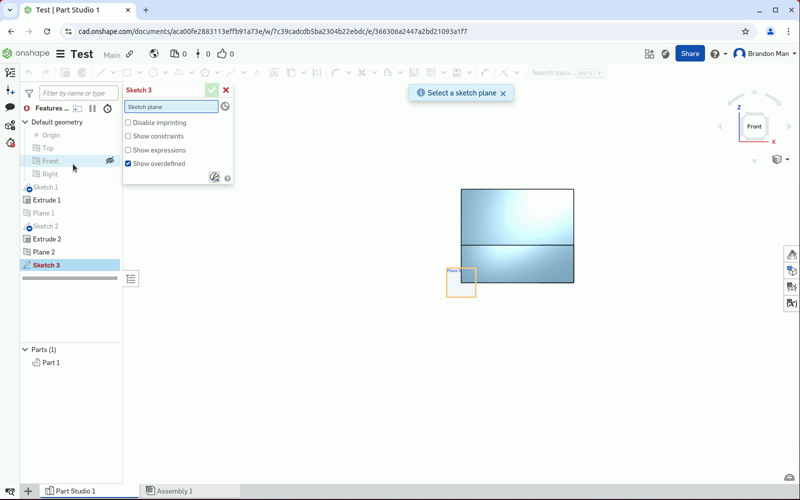
mouse_move(73, 254)
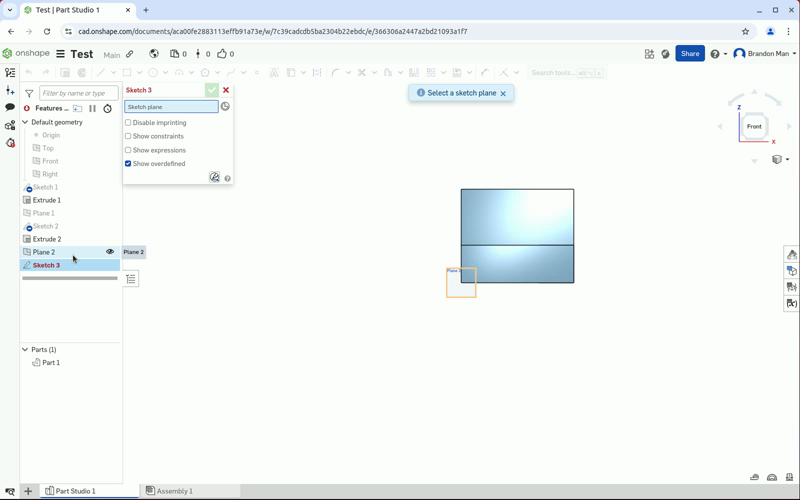
click(73, 254)
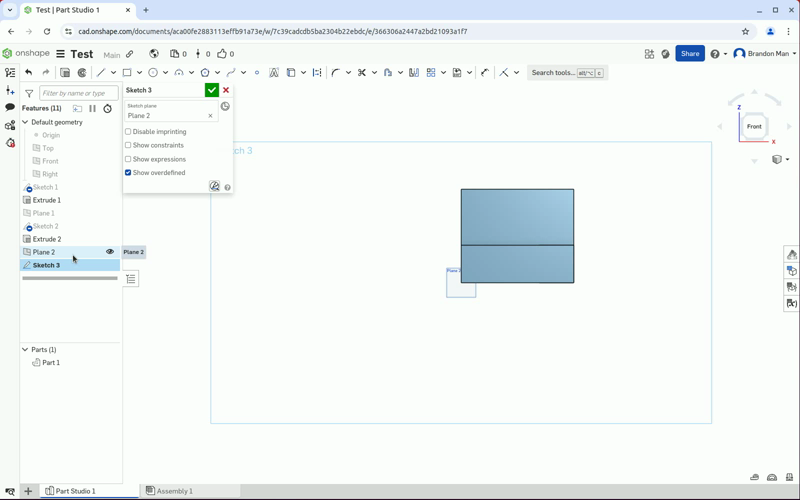
mouse_move(73, 352)
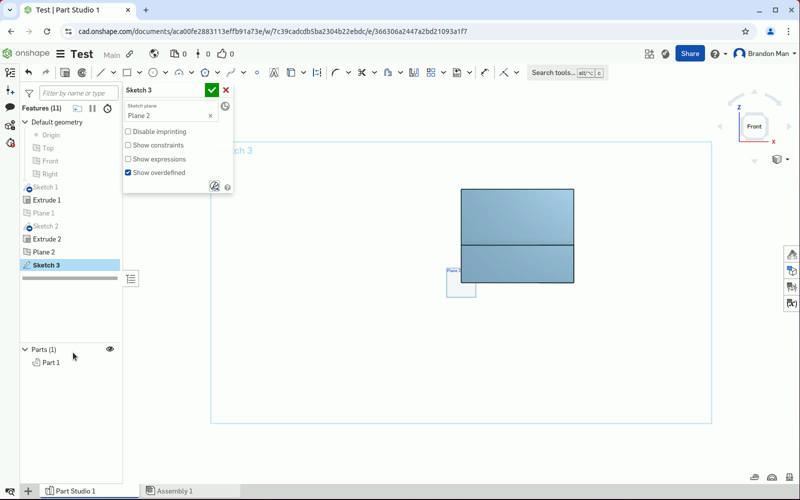
key(y)
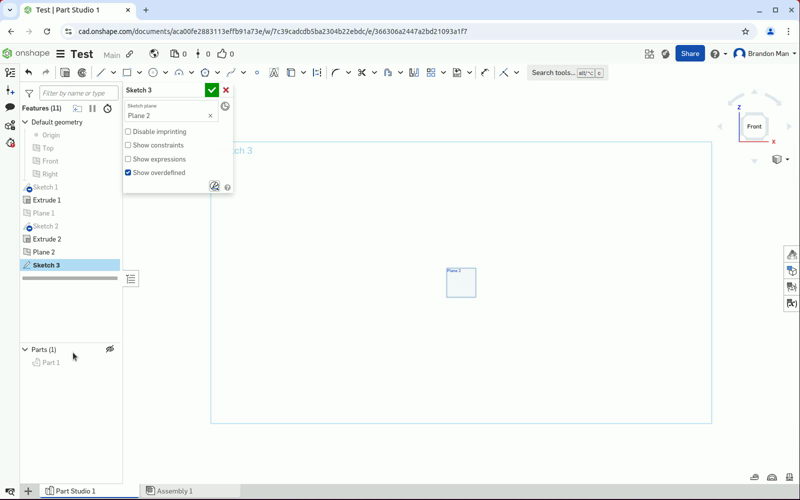
key(l)
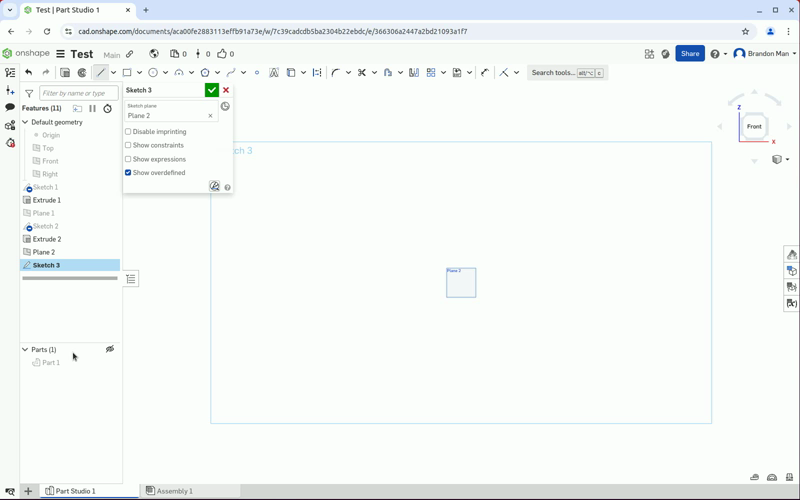
key_down(shift)
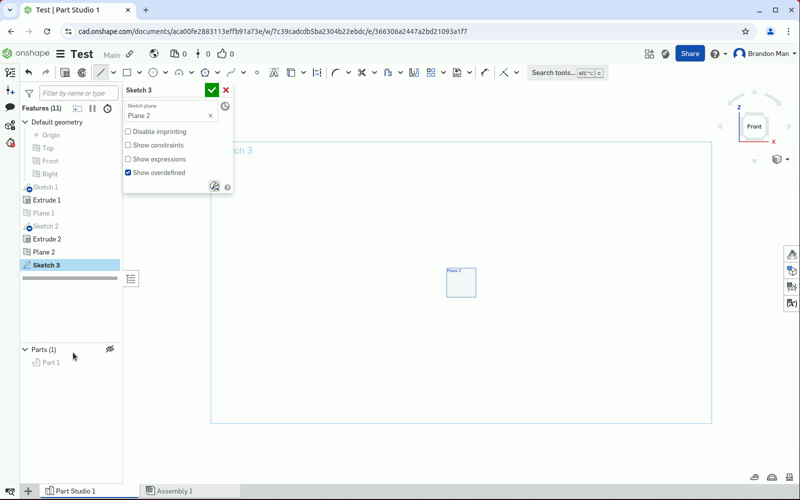
mouse_move(535, 189)
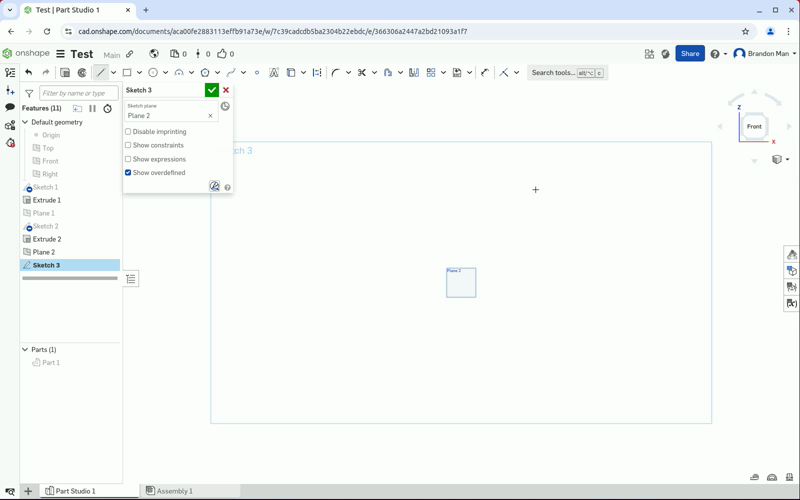
click(535, 189)
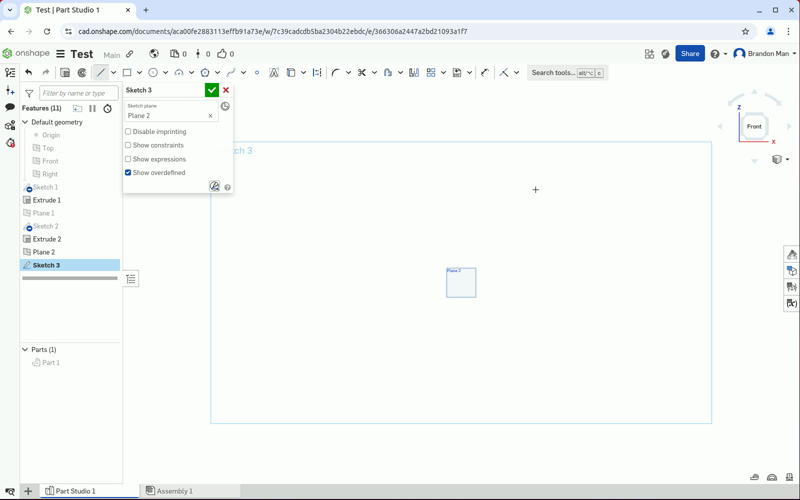
key_up(shift)
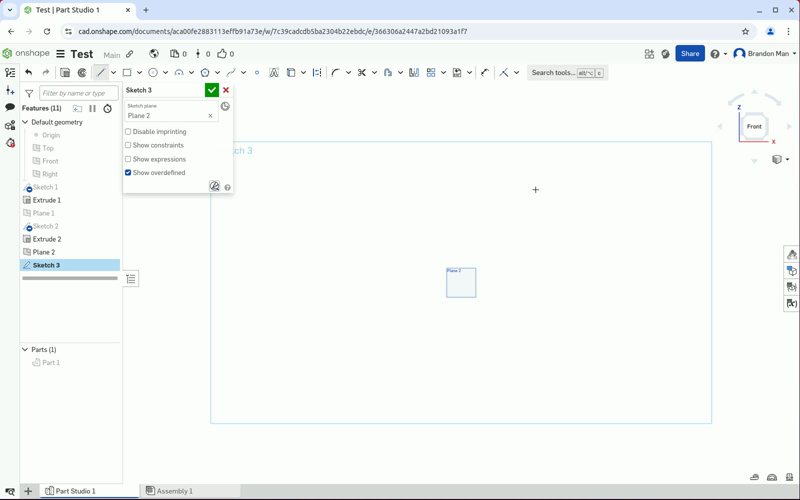
key_down(shift)
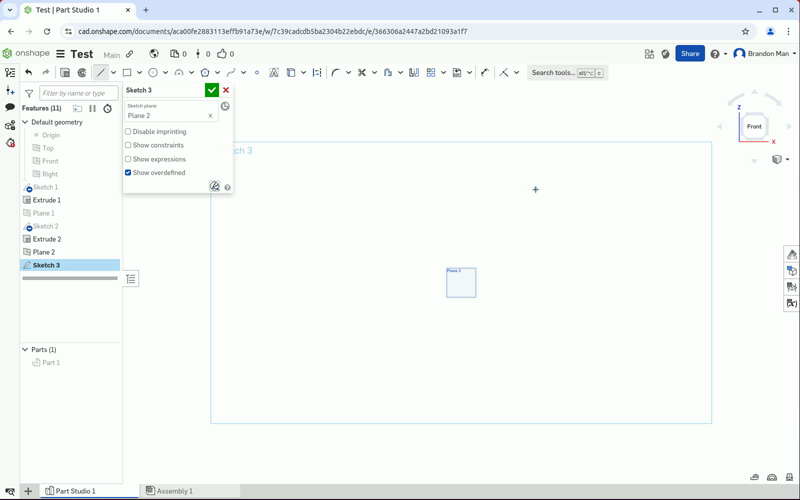
mouse_move(573, 246)
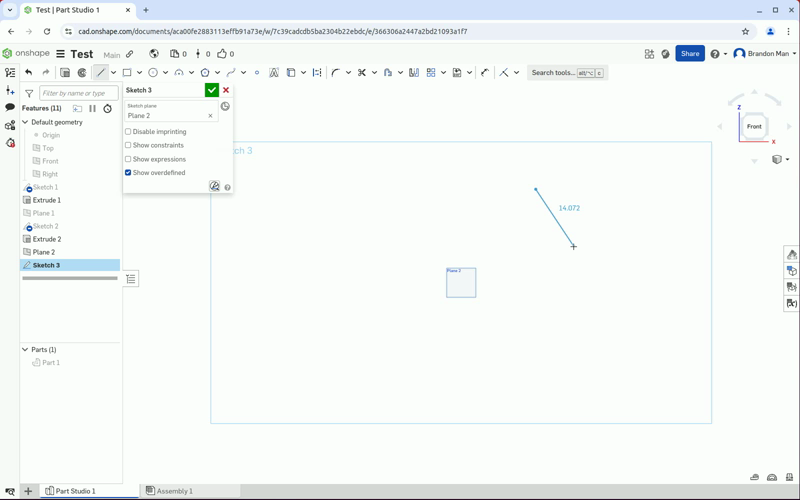
click(573, 246)
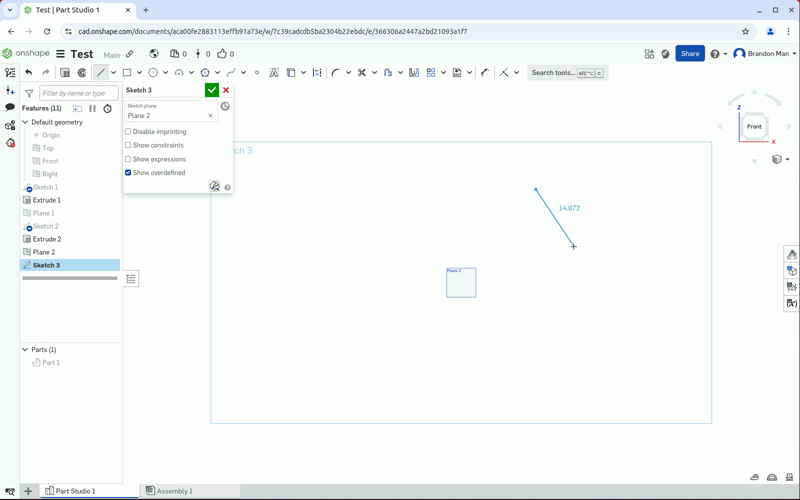
key_up(shift)
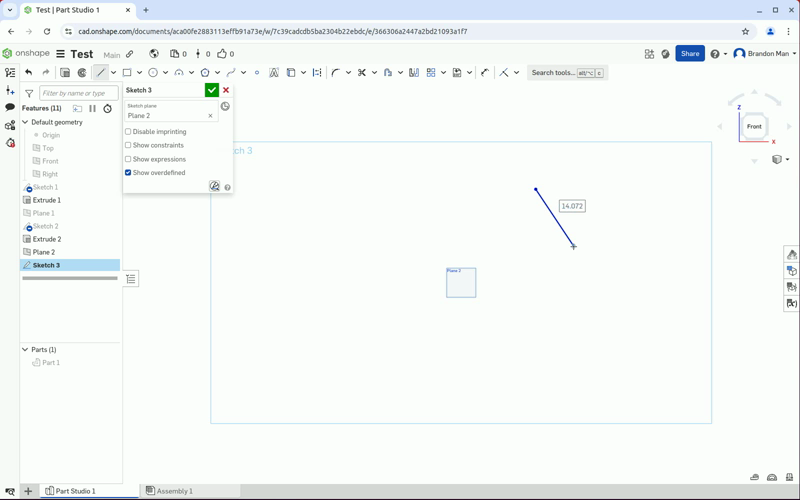
key_down(shift)
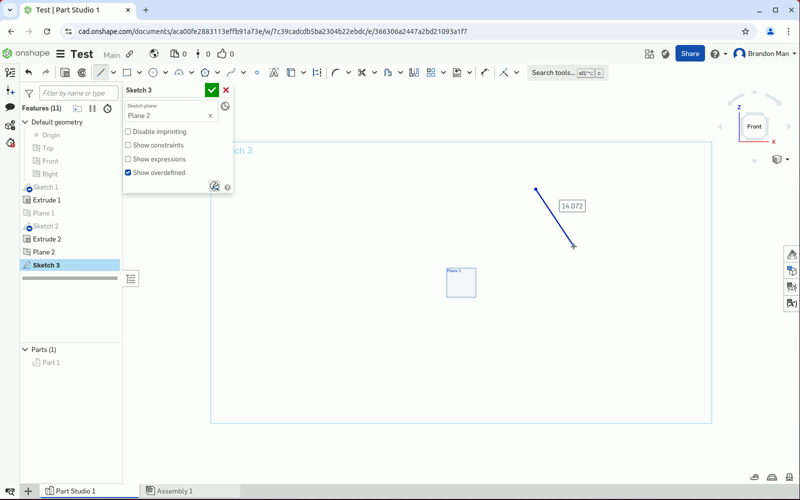
mouse_move(589, 246)
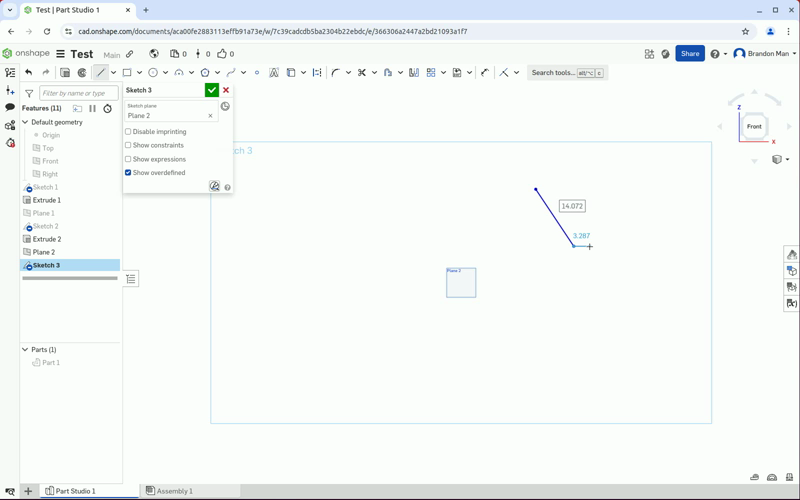
mouse_move(573, 189)
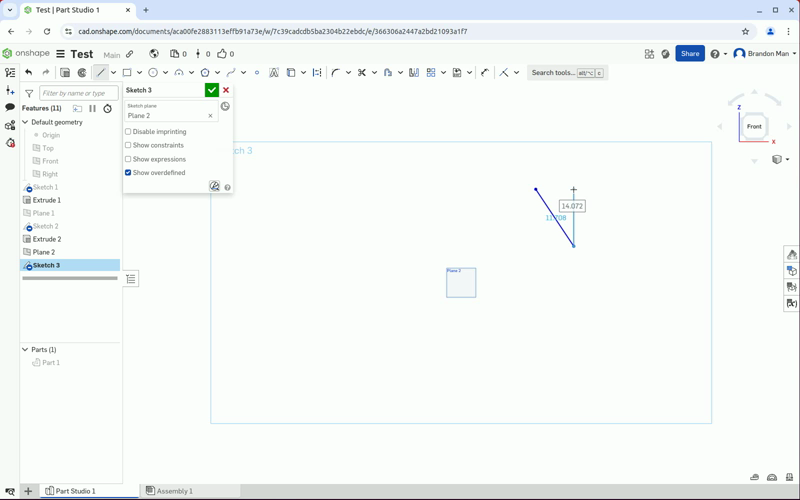
click(573, 189)
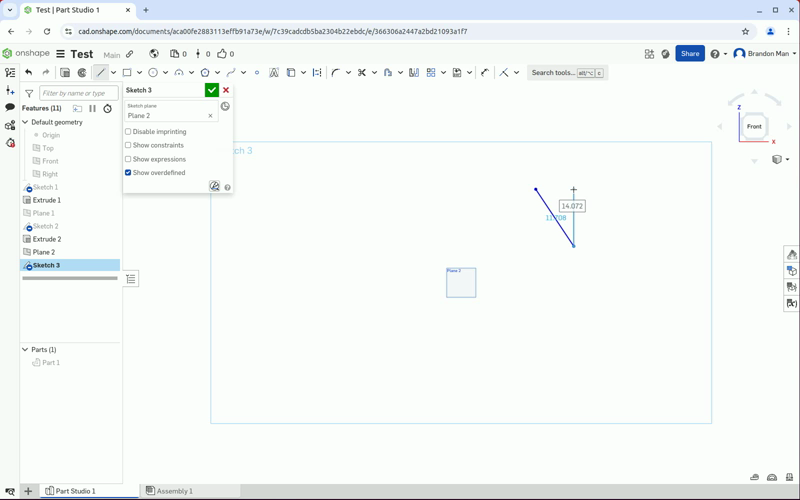
key_up(shift)
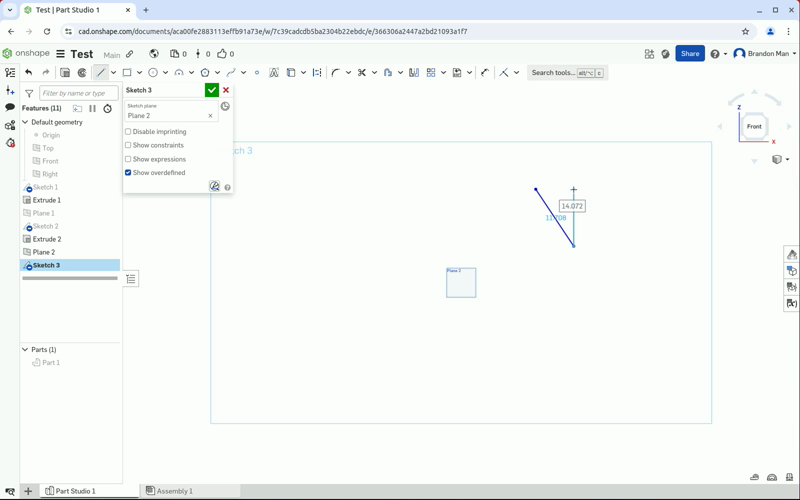
mouse_move(589, 189)
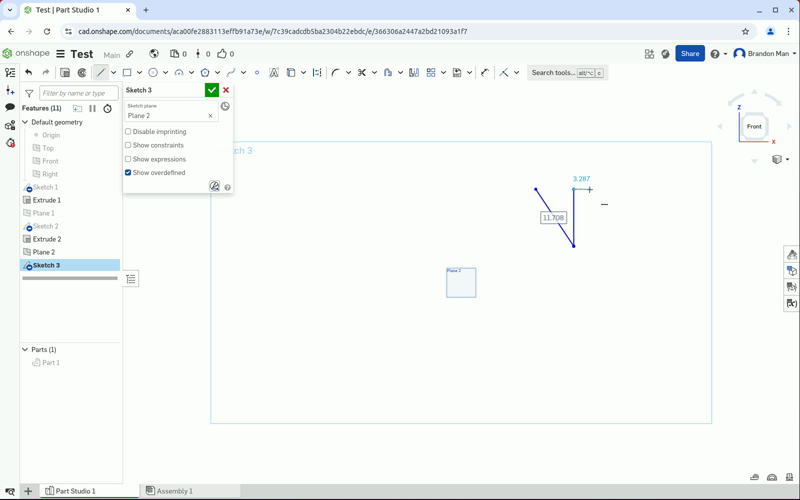
key_down(shift)
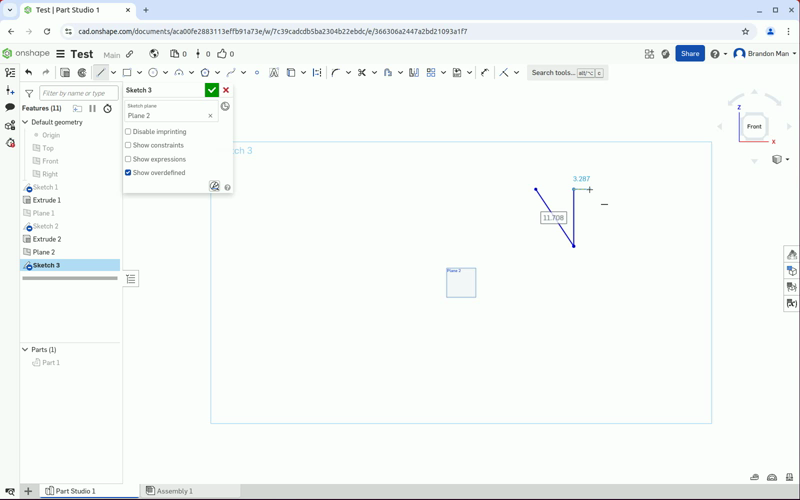
mouse_move(535, 189)
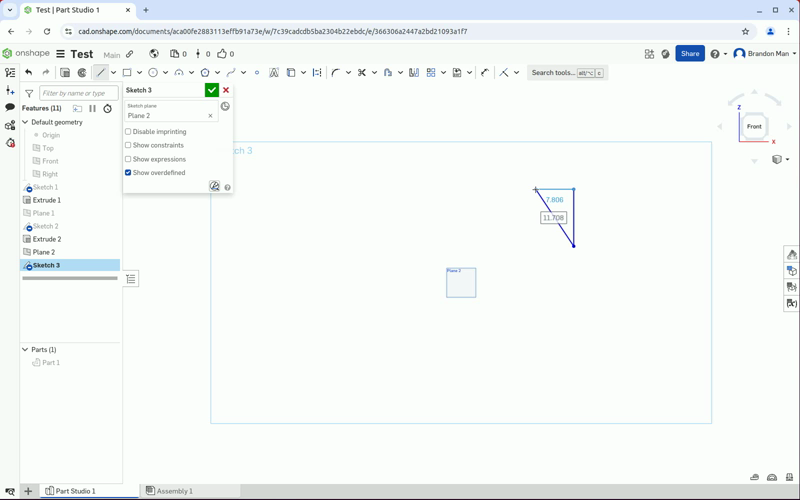
key_up(shift)
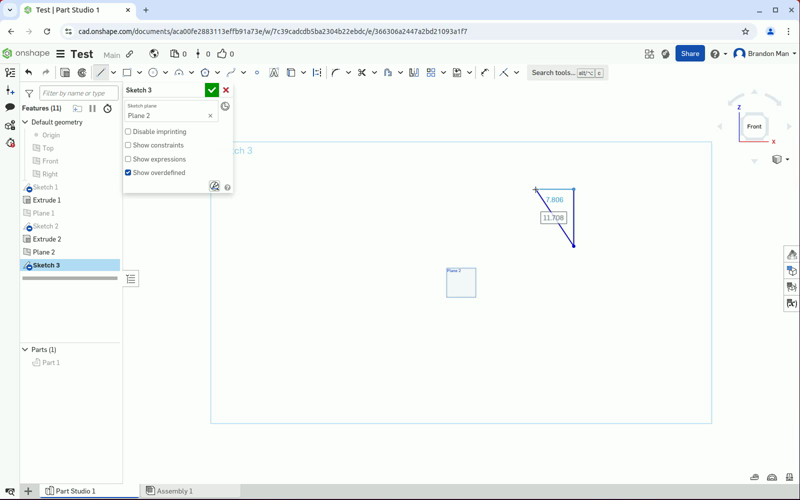
click(535, 189)
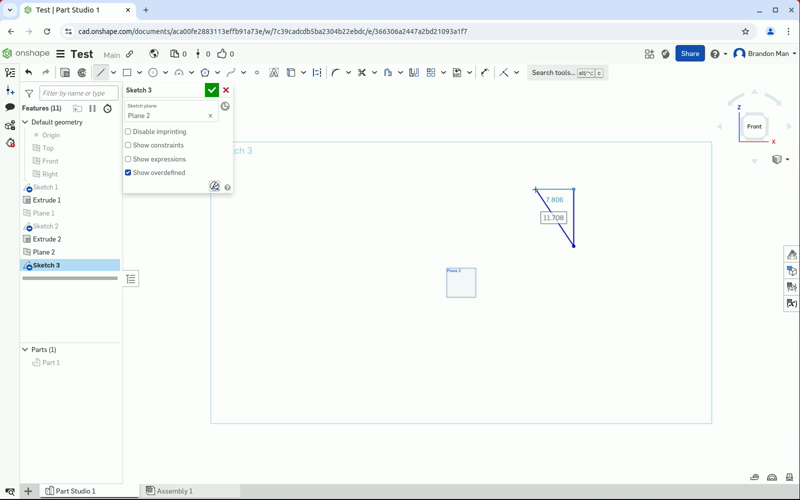
key(esc)
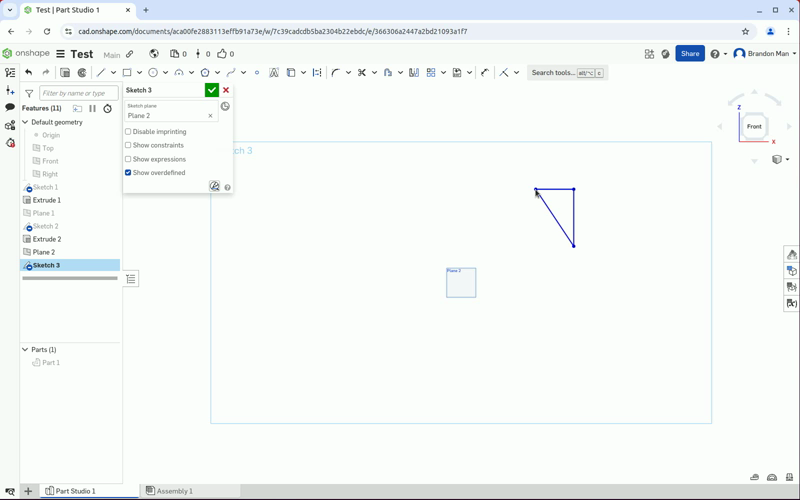
mouse_move(568, 227)
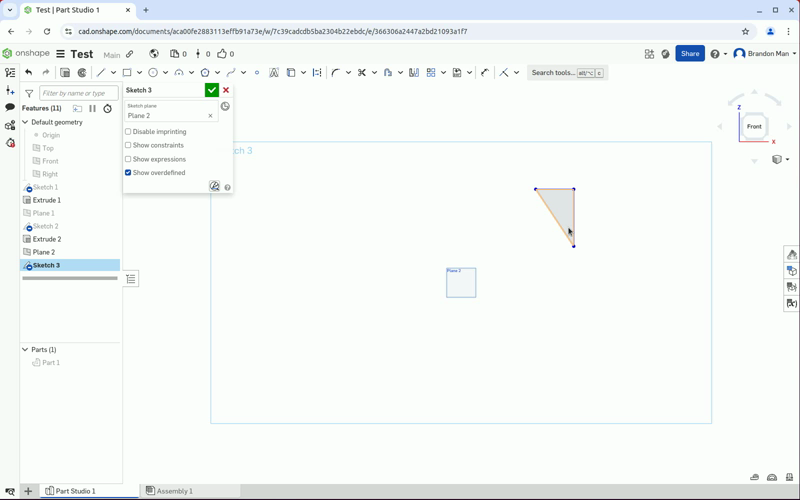
scroll(6)
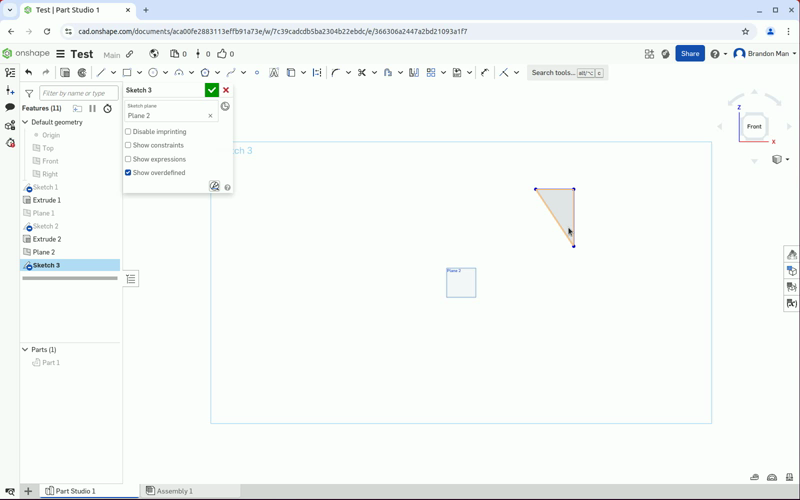
scroll(6)
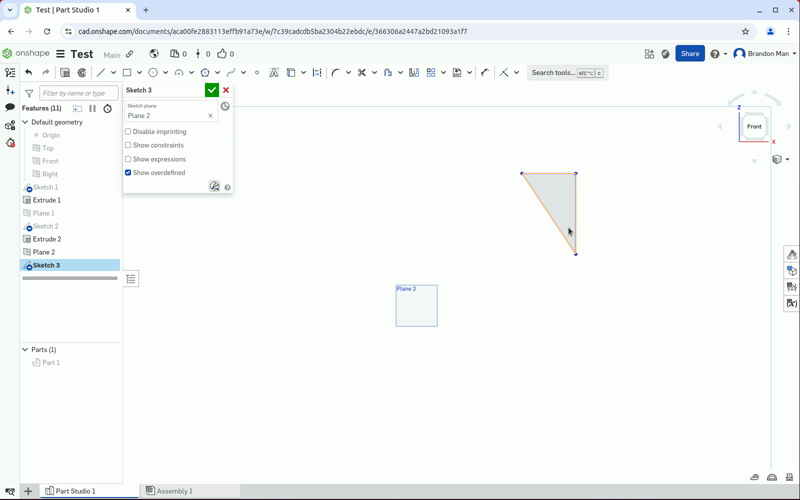
scroll(6)
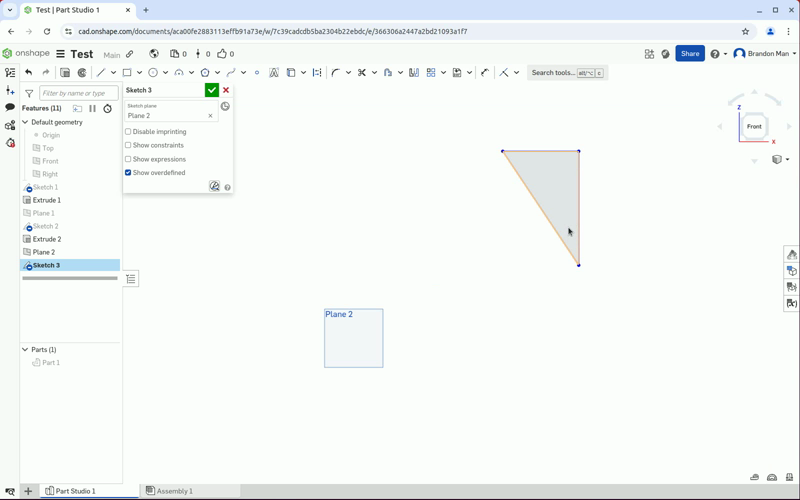
scroll(6)
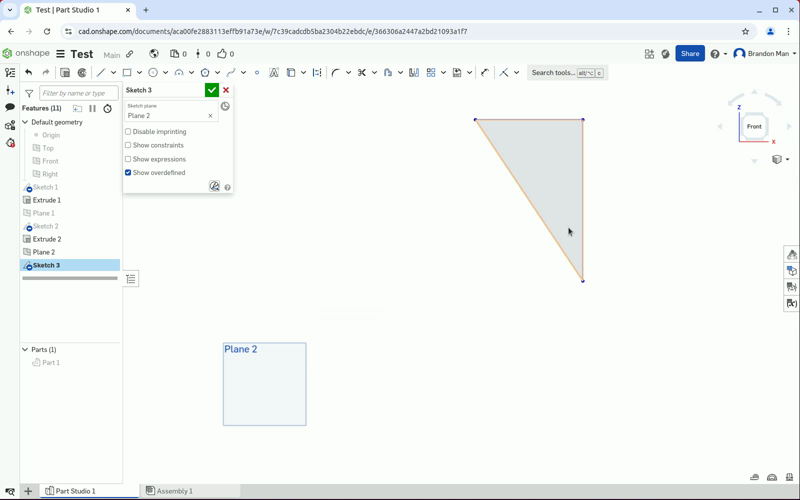
scroll(6)
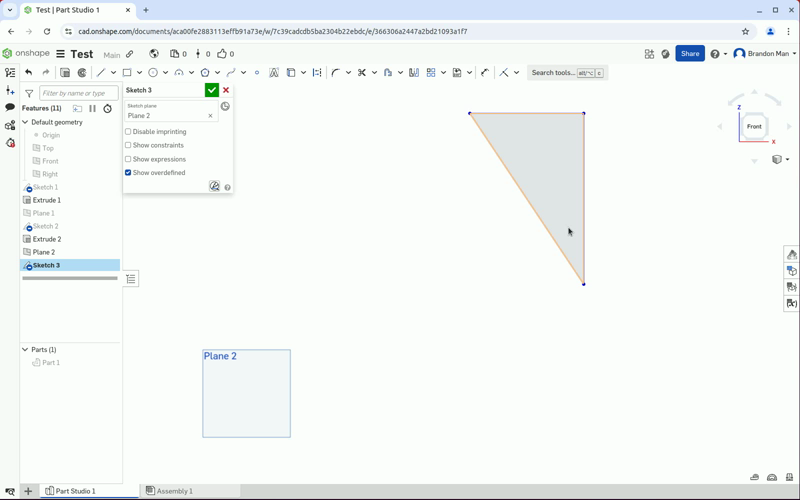
scroll(6)
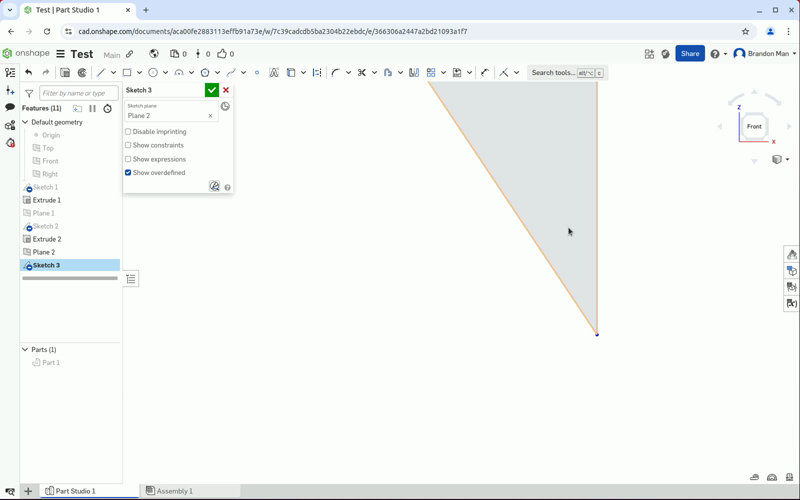
scroll(6)
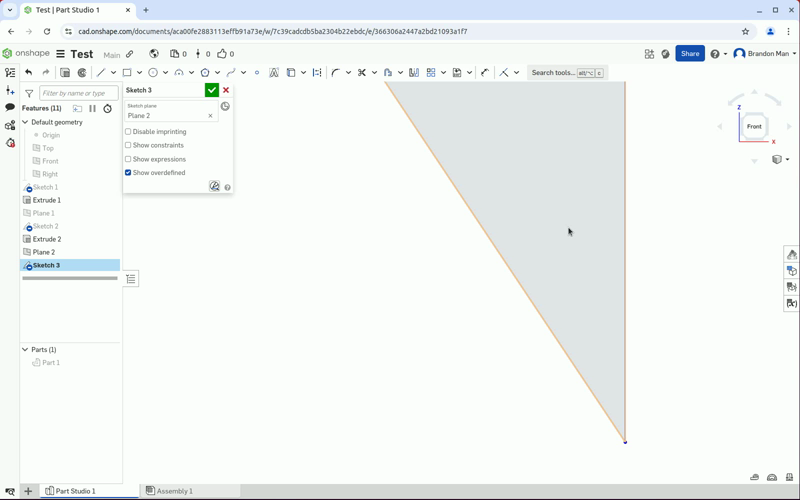
click(568, 227)
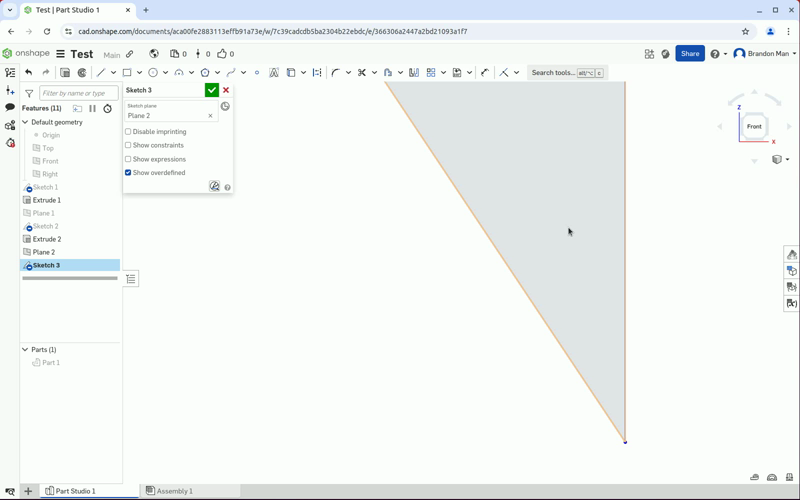
scroll(-6)
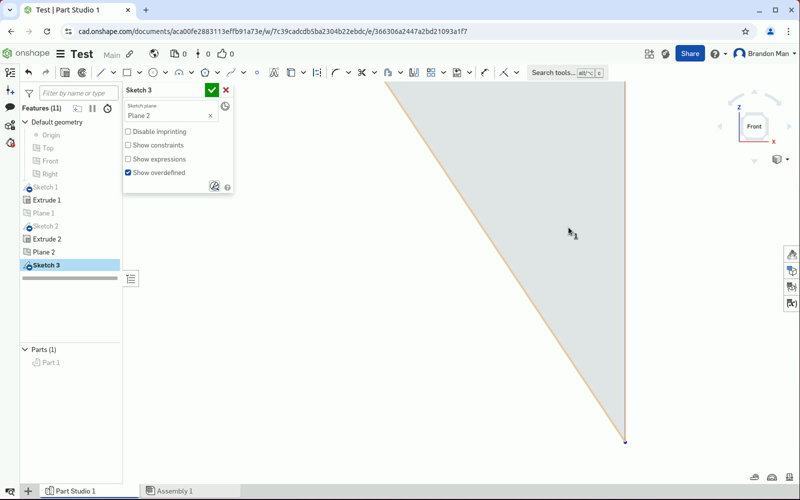
scroll(-6)
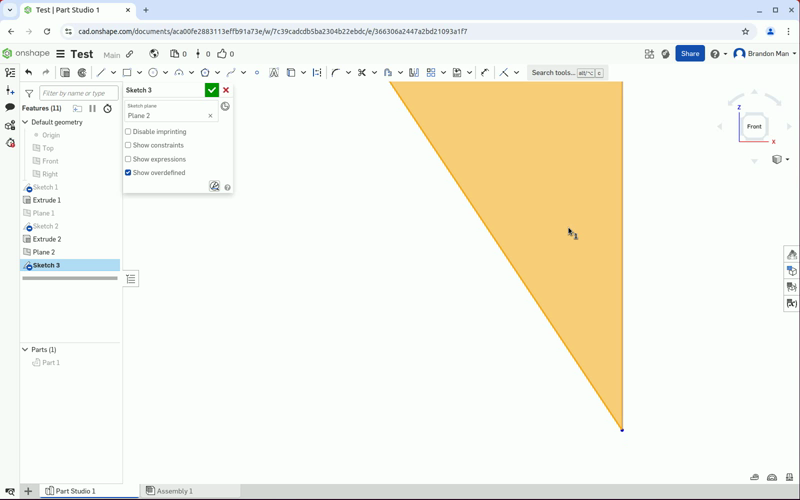
scroll(-6)
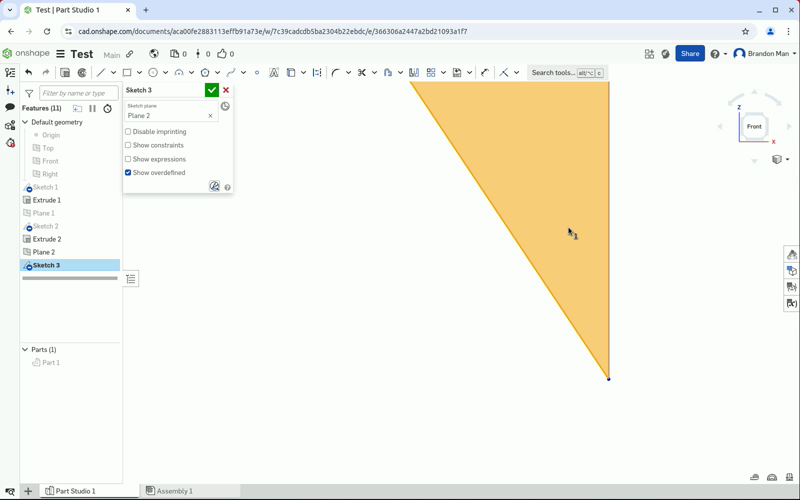
scroll(-6)
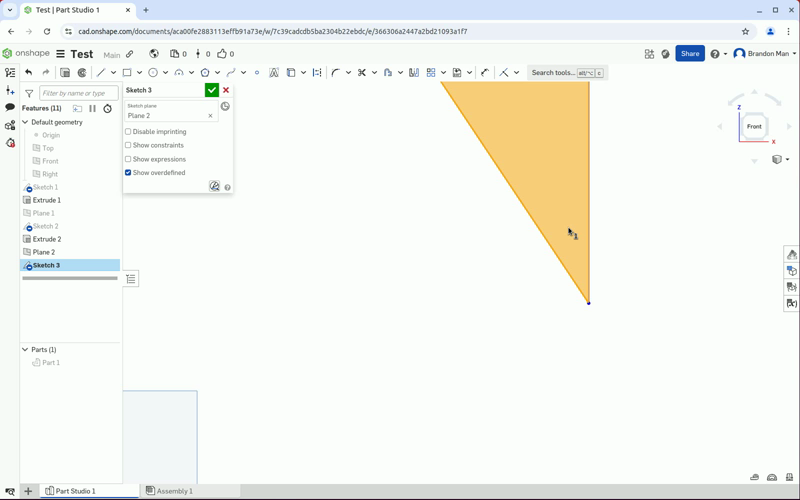
scroll(-6)
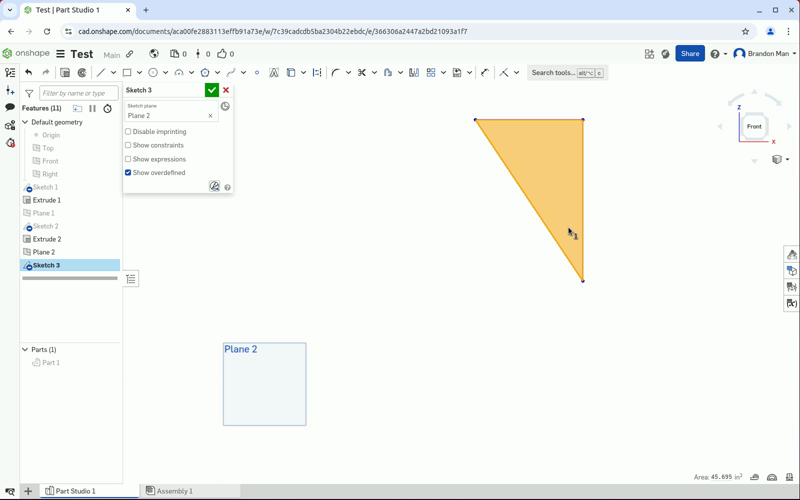
scroll(-6)
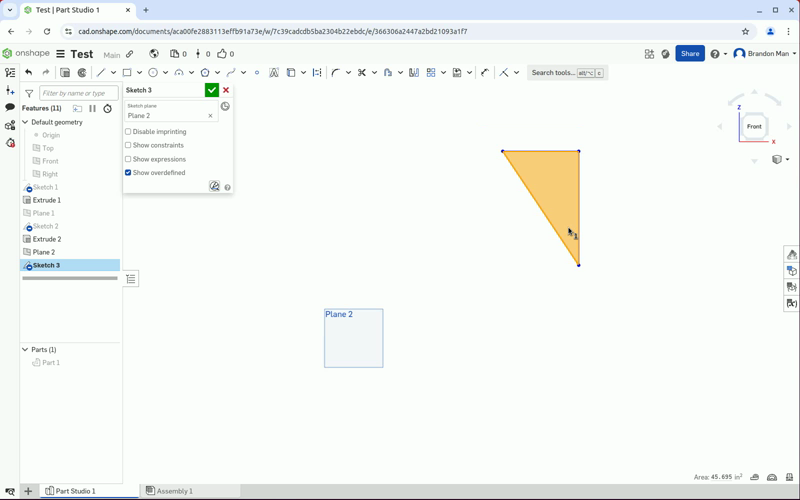
scroll(-6)
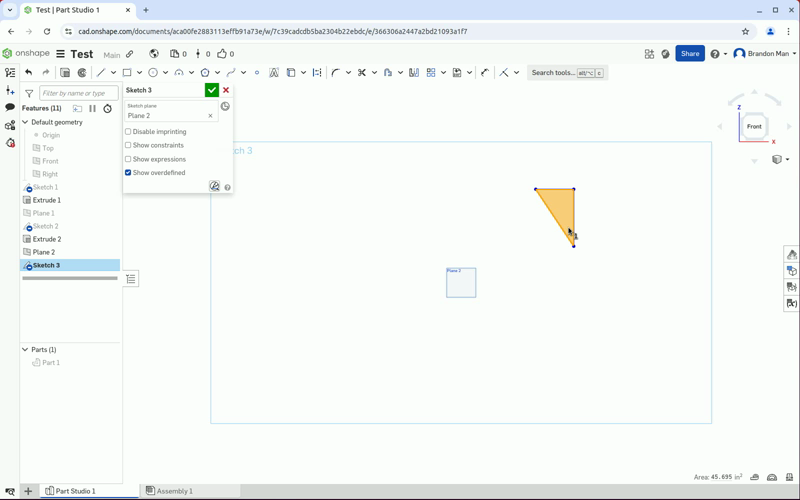
mouse_move(73, 352)
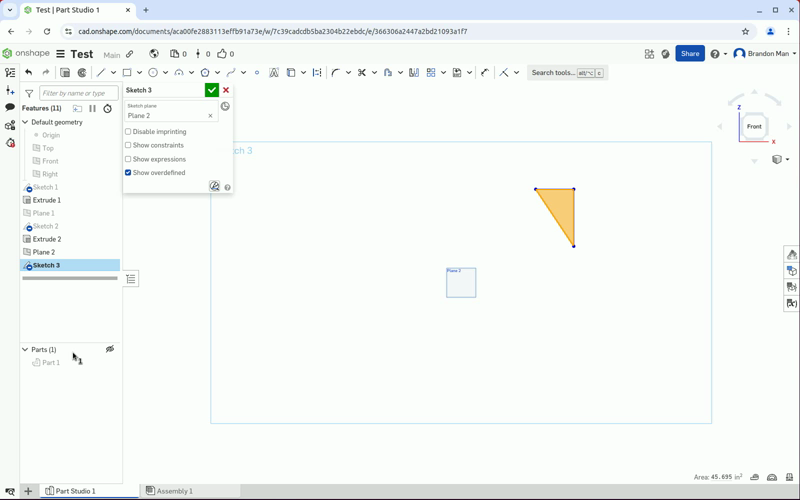
key(shift+y)
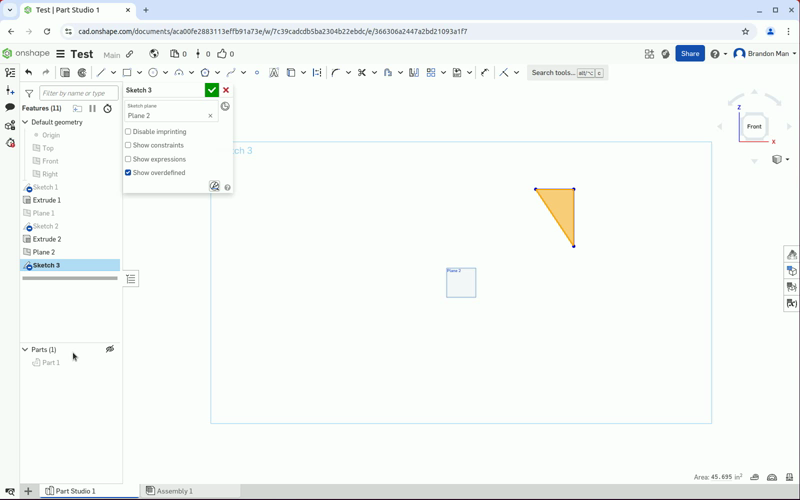
key(shift+e)
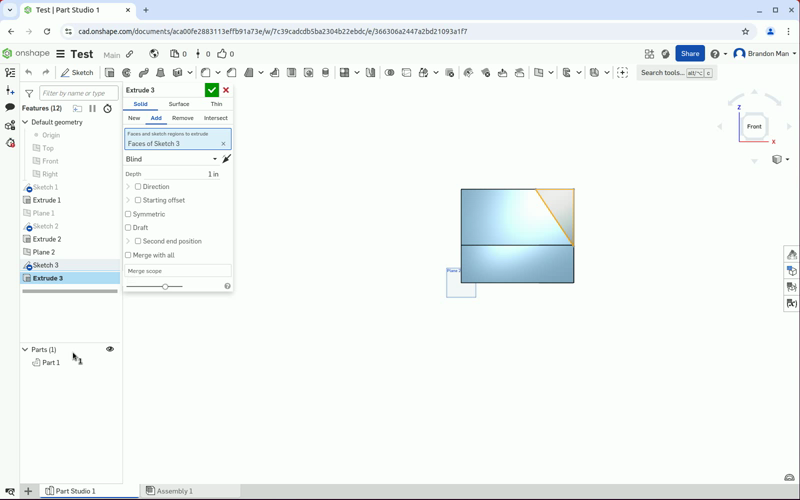
mouse_move(143, 106)
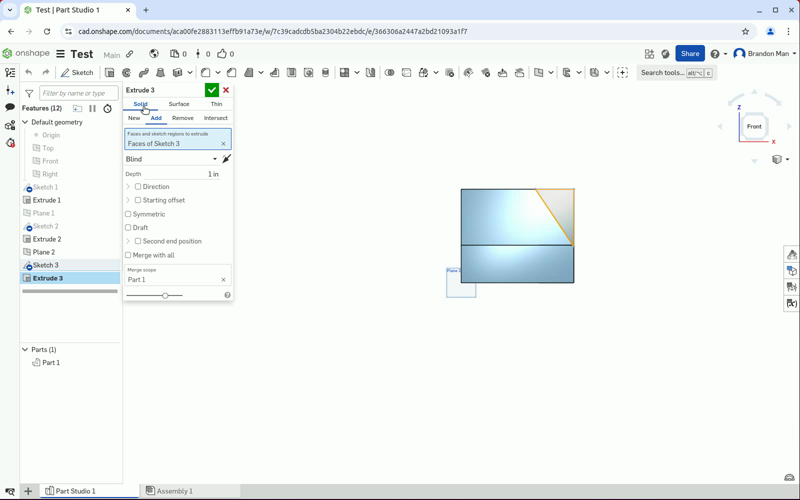
click(143, 106)
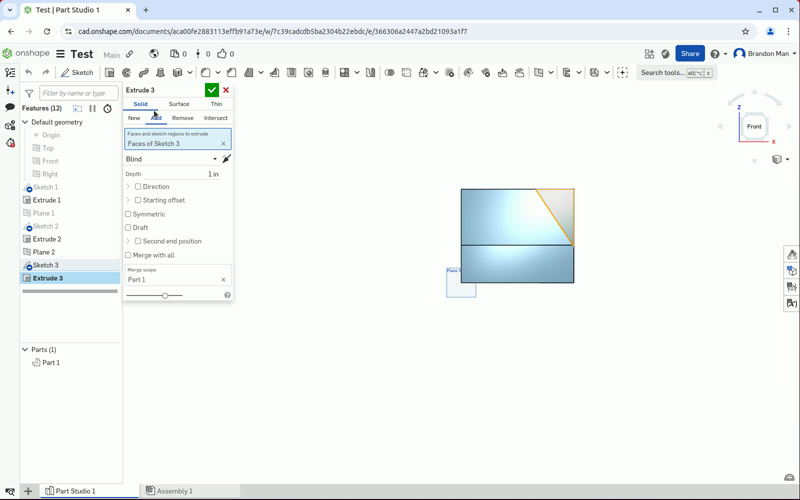
mouse_move(186, 120)
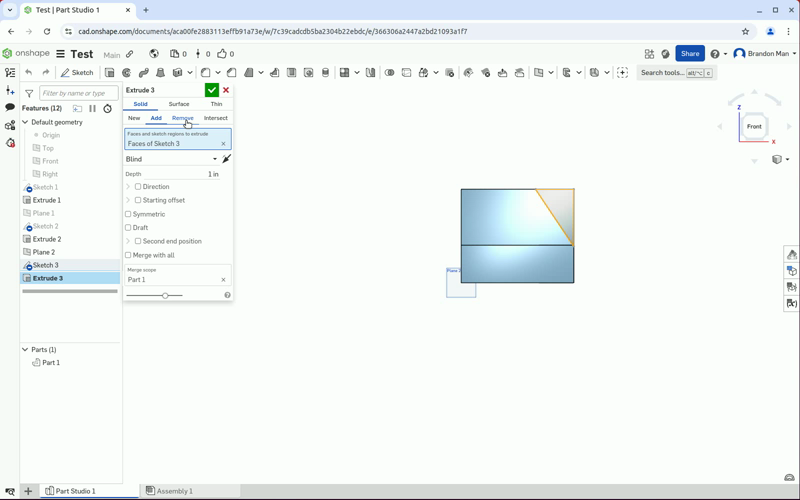
click(186, 120)
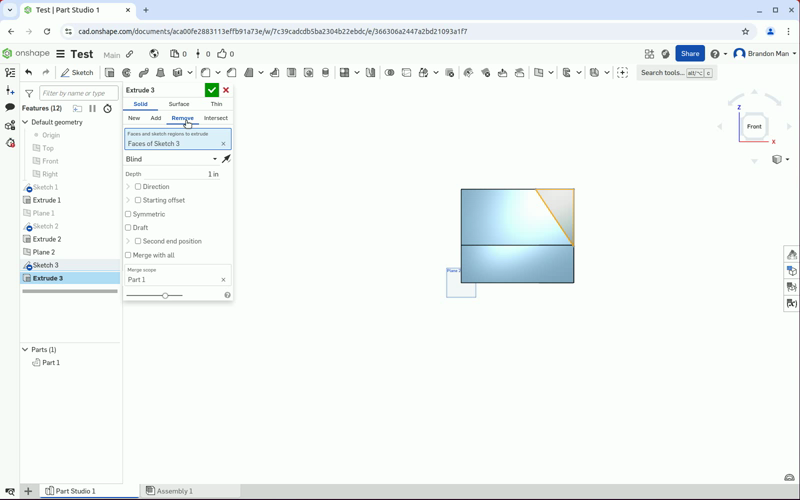
key(tab, 4)
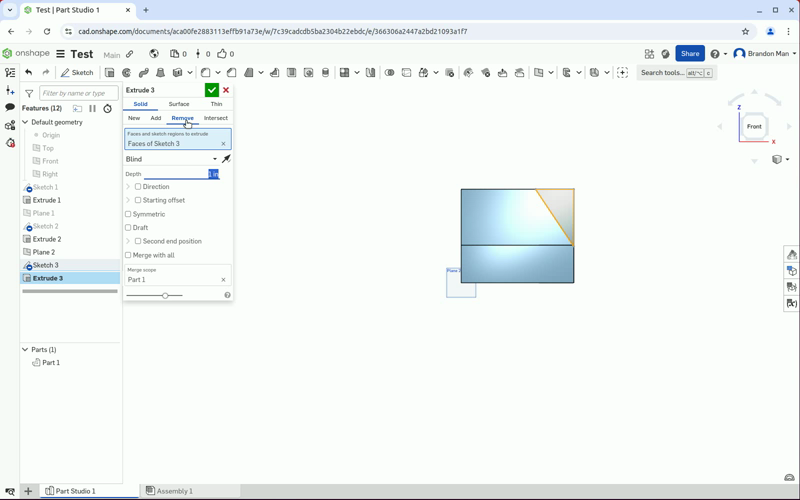
text(15.405)
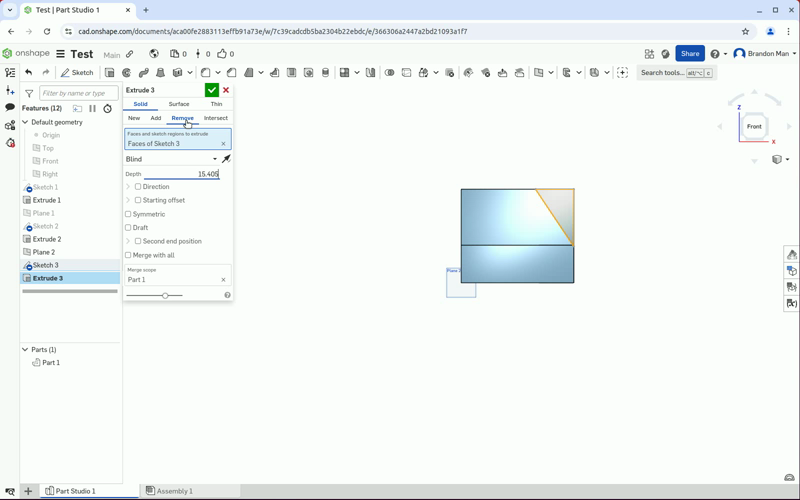
key(tab, 6)
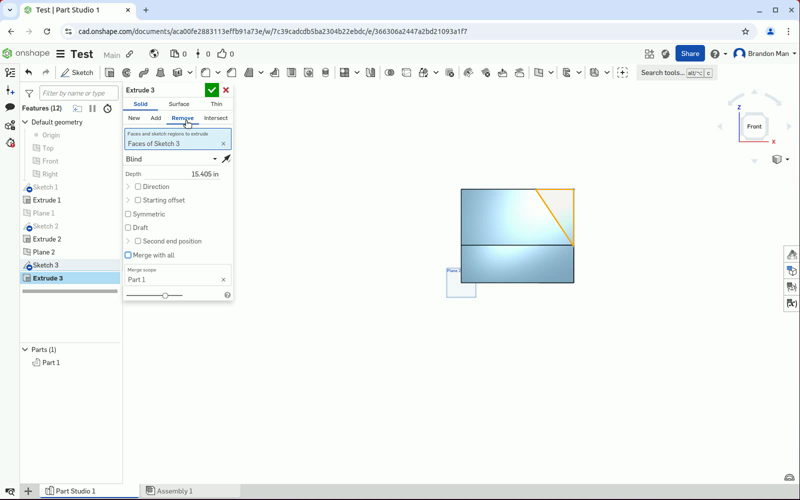
key(space)
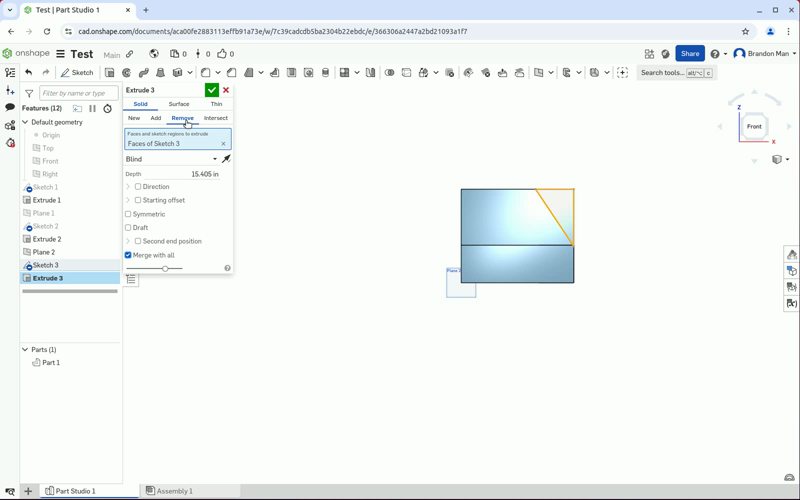
key(enter)
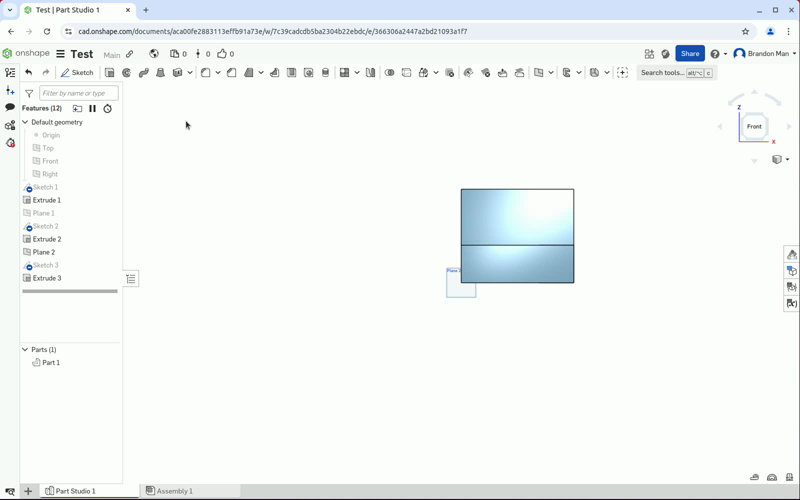
key(shift+h)
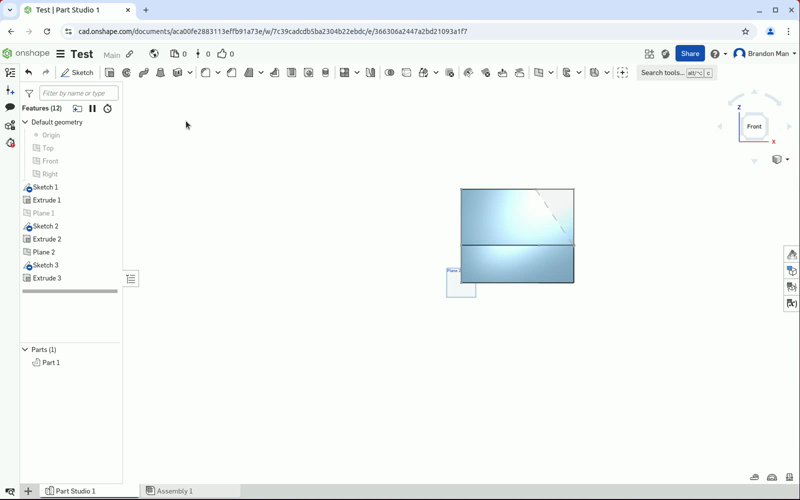
key(shift+h)
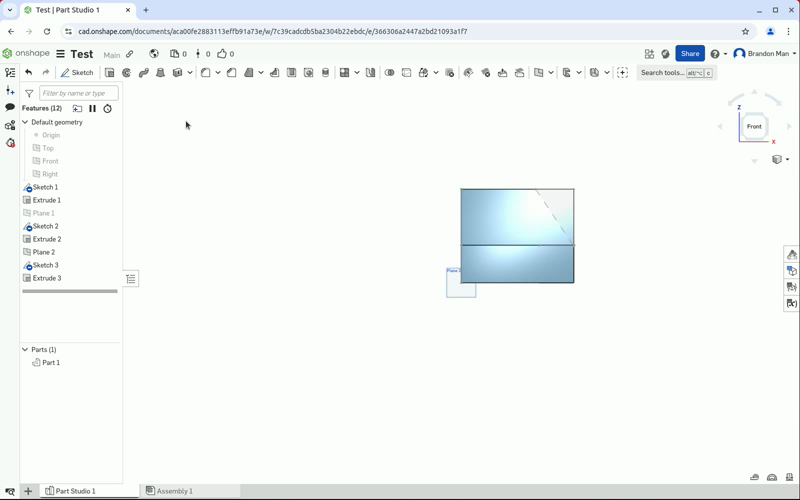
key(shift+7)
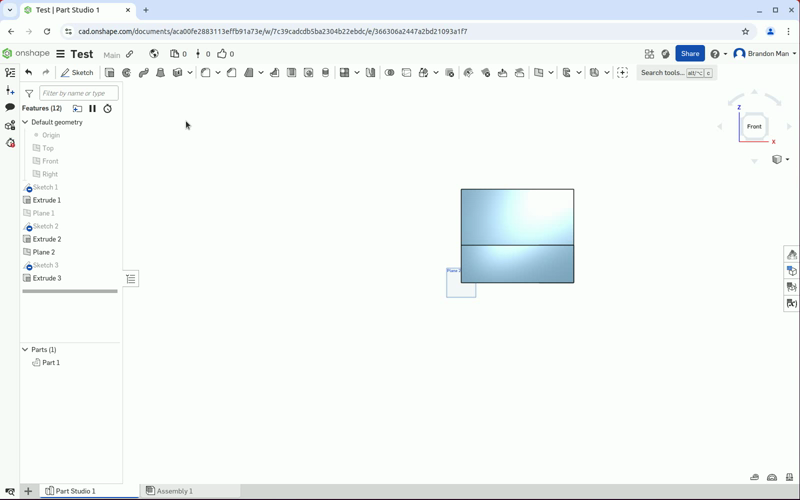
key(left, 2)
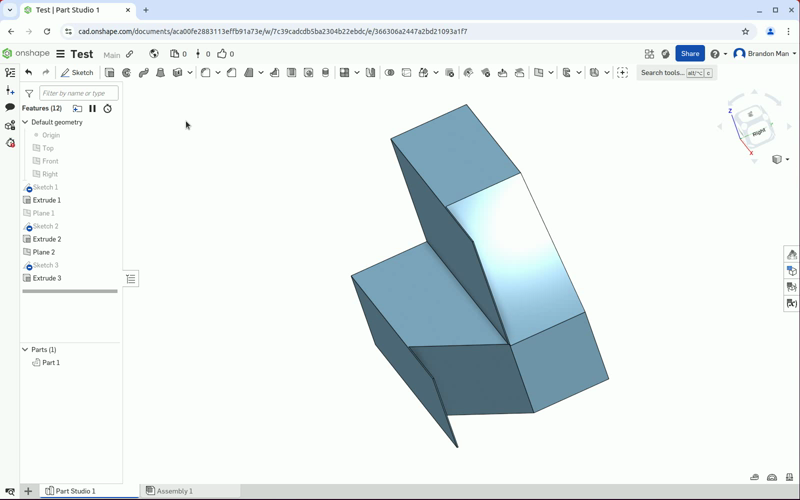
key(down, 2)
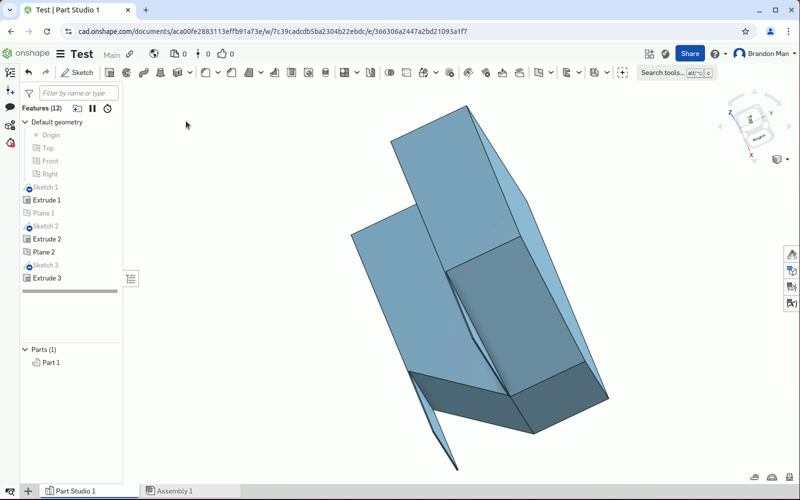
key(up, 2)
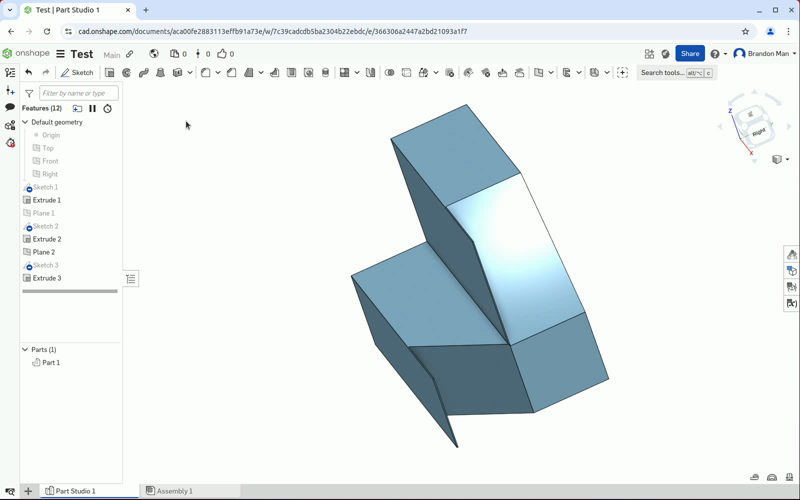
key(right, 2)
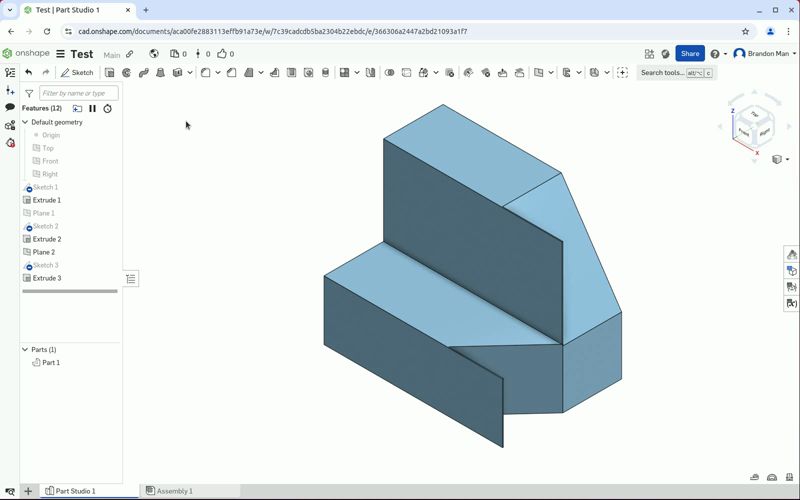
mouse_move(73, 189)
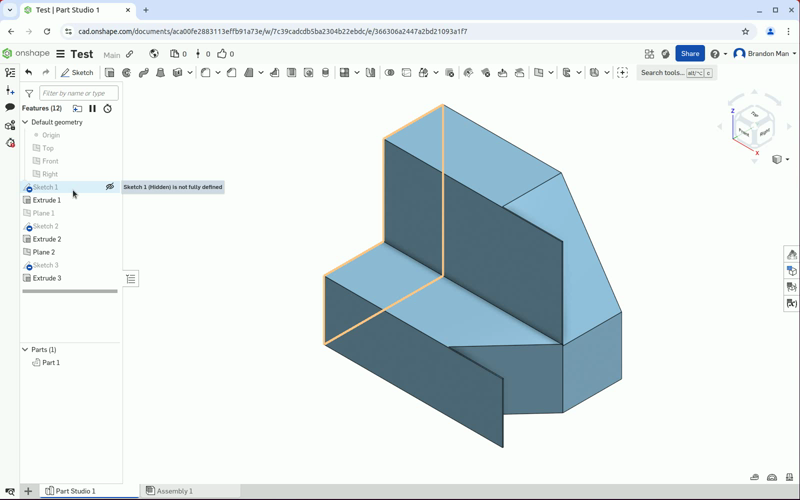
click(73, 189)